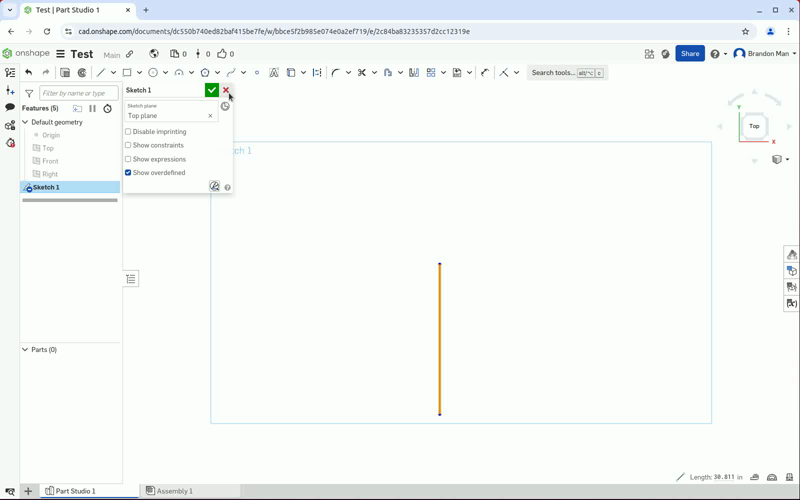
key(shift+h)
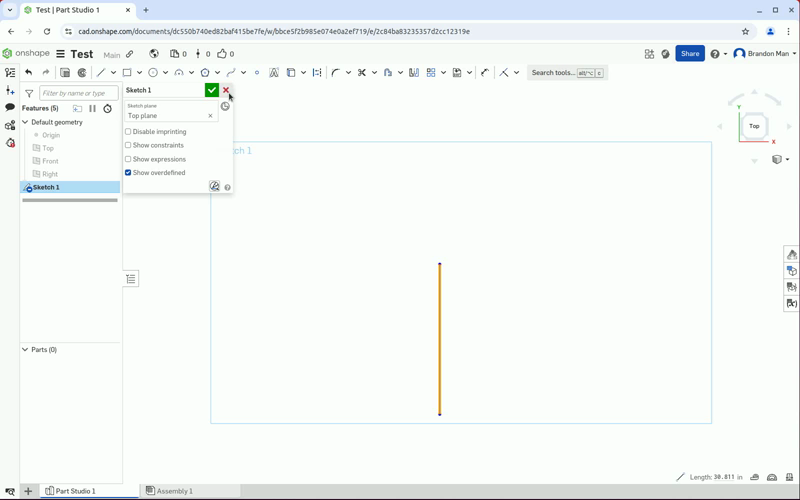
key(shift+s)
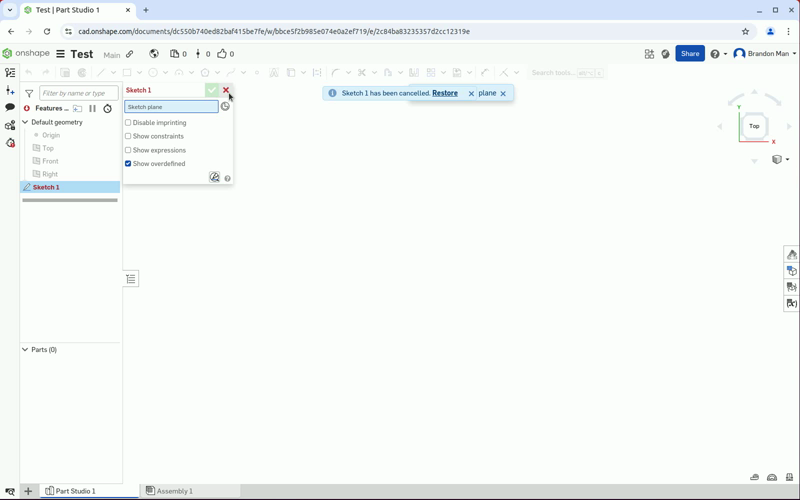
mouse_move(73, 150)
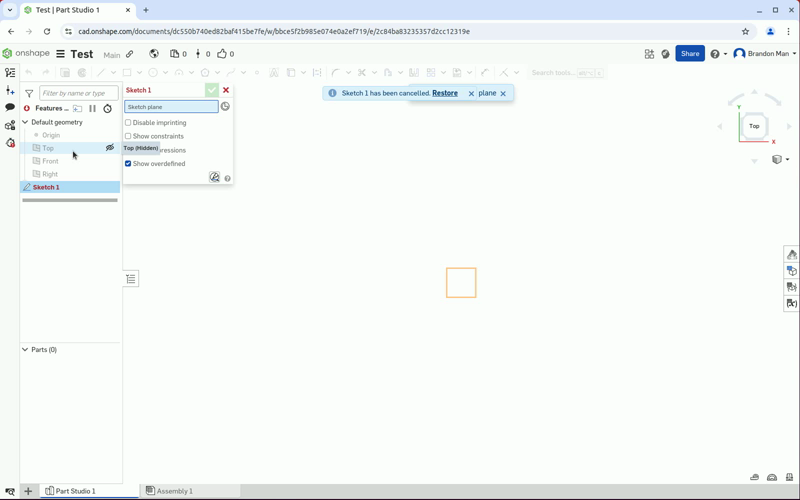
click(73, 150)
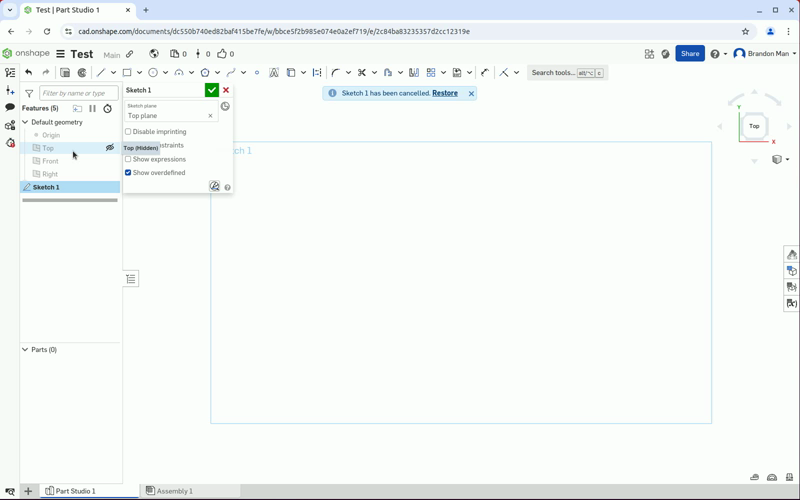
mouse_move(73, 352)
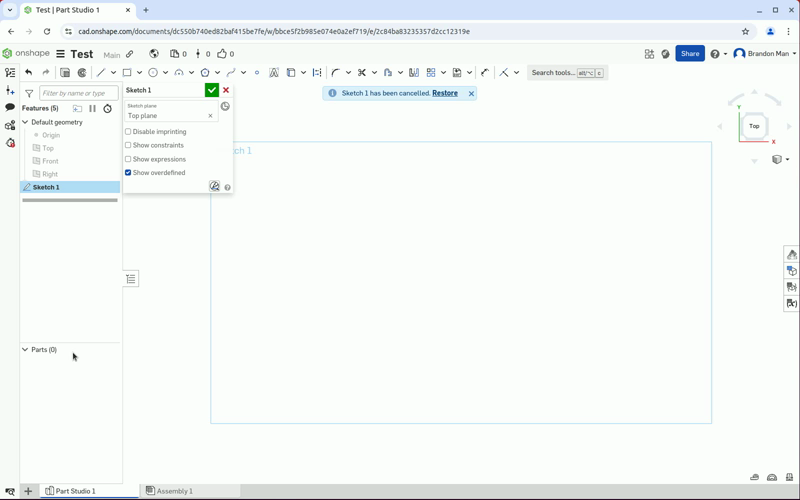
key(y)
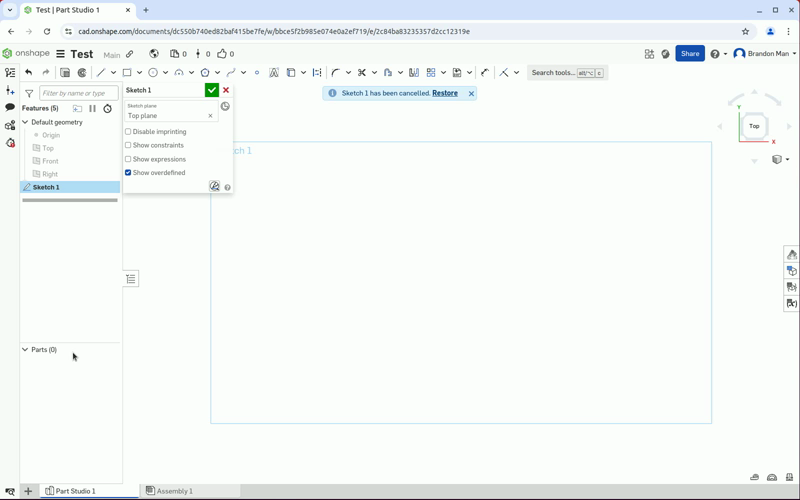
key(l)
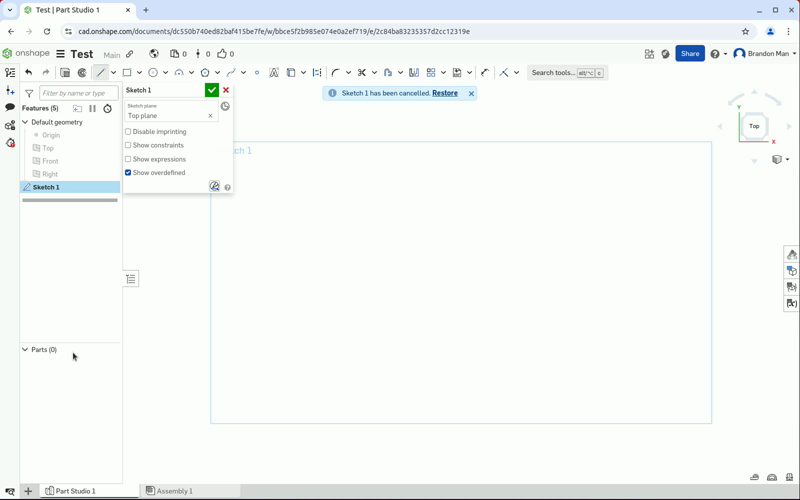
key_down(shift)
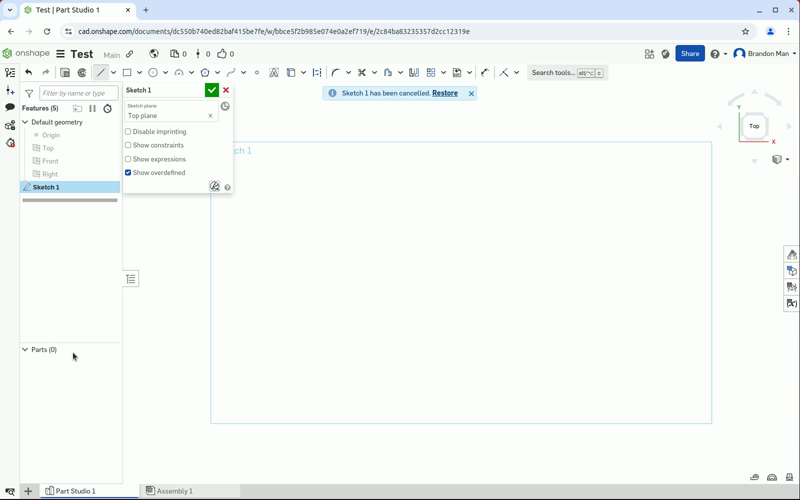
mouse_move(376, 339)
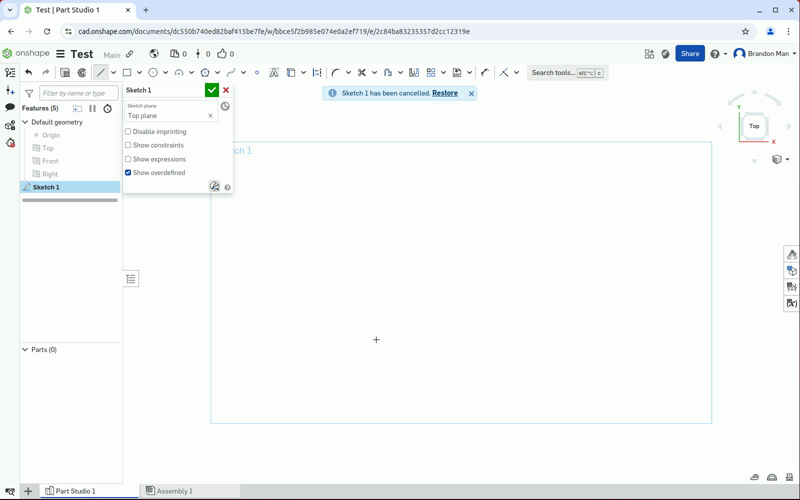
click(376, 339)
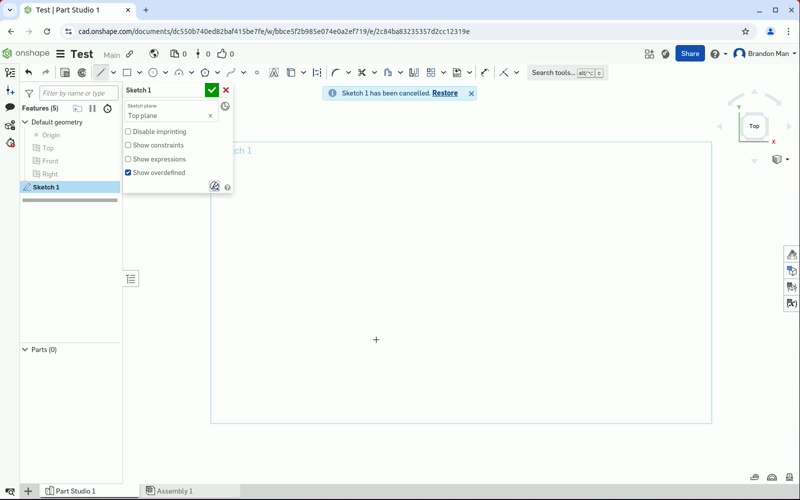
key_up(shift)
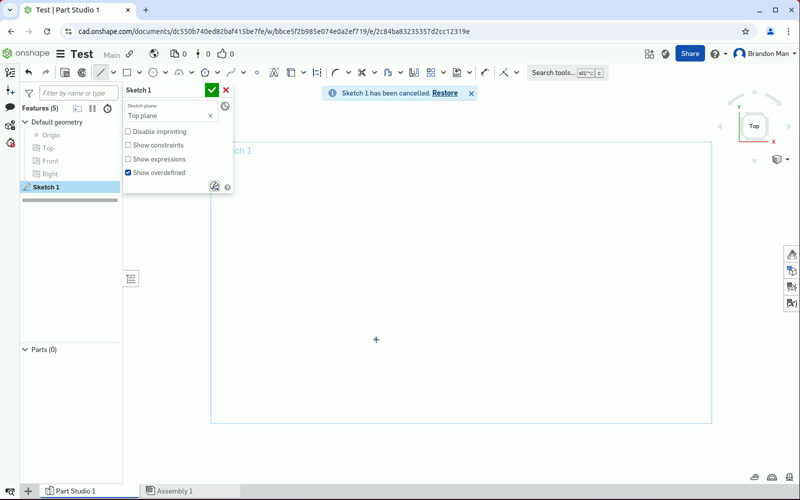
key_down(shift)
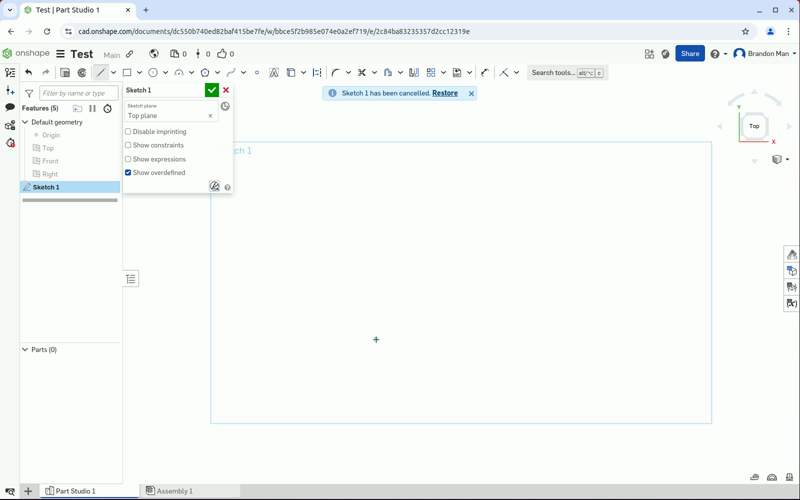
mouse_move(544, 339)
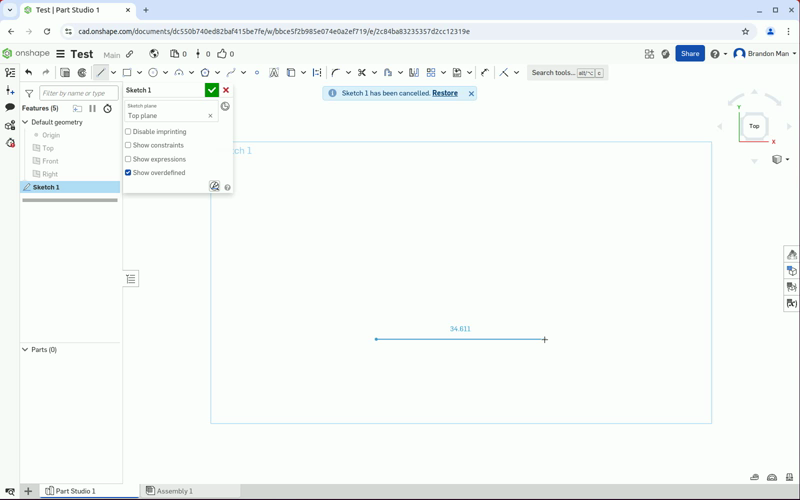
click(544, 339)
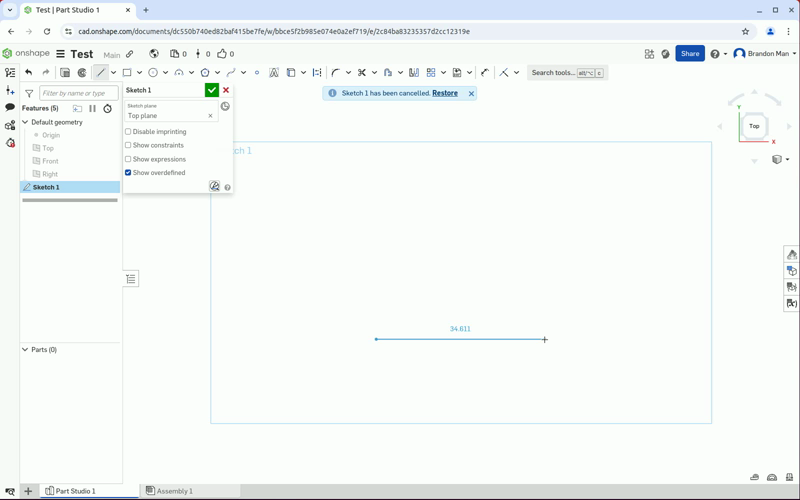
key_up(shift)
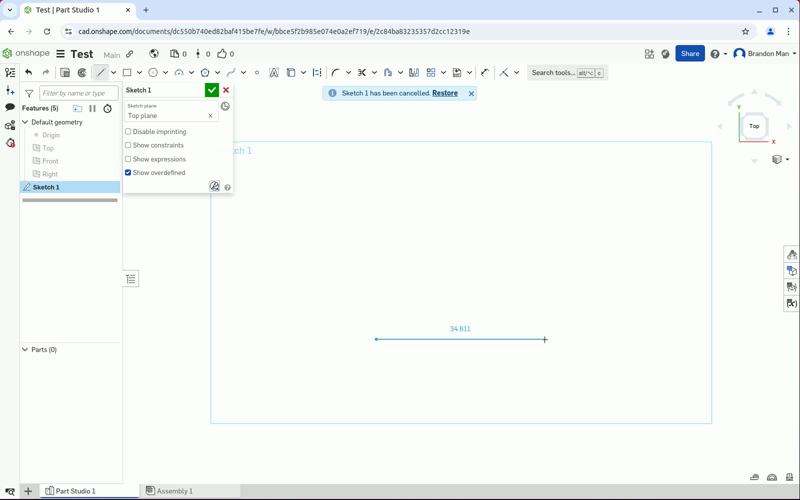
key_down(shift)
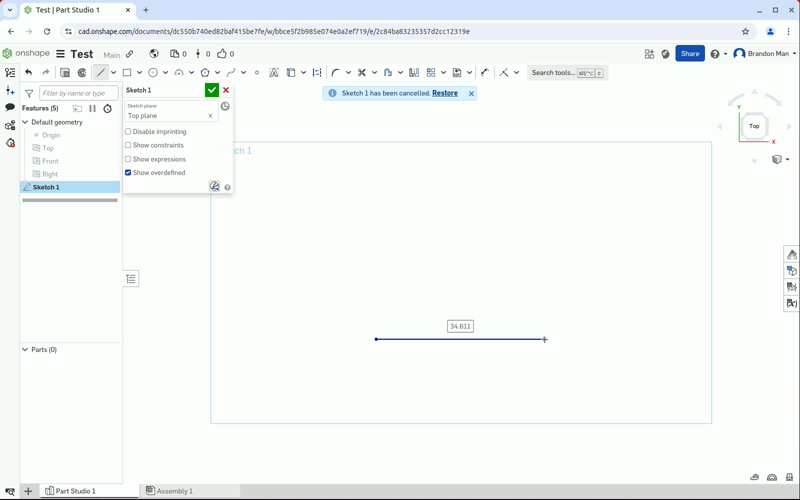
mouse_move(544, 227)
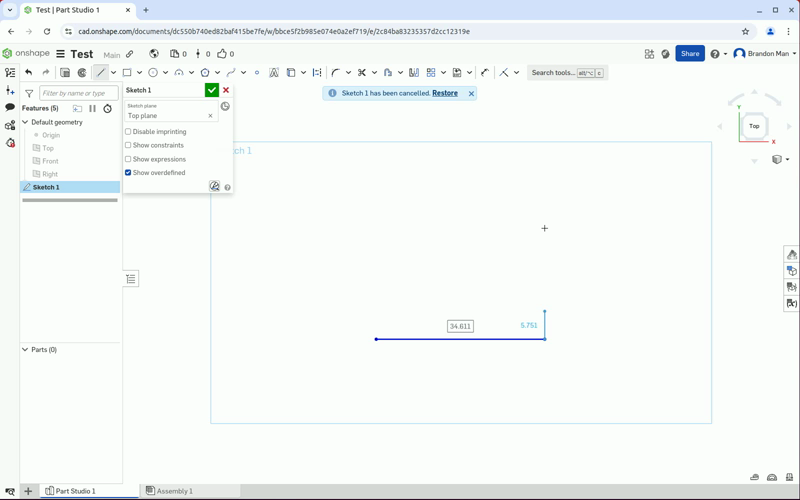
click(544, 227)
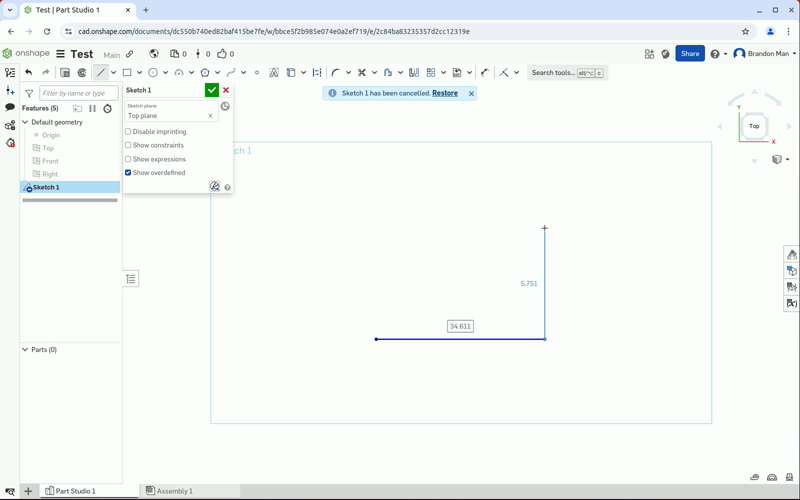
key_up(shift)
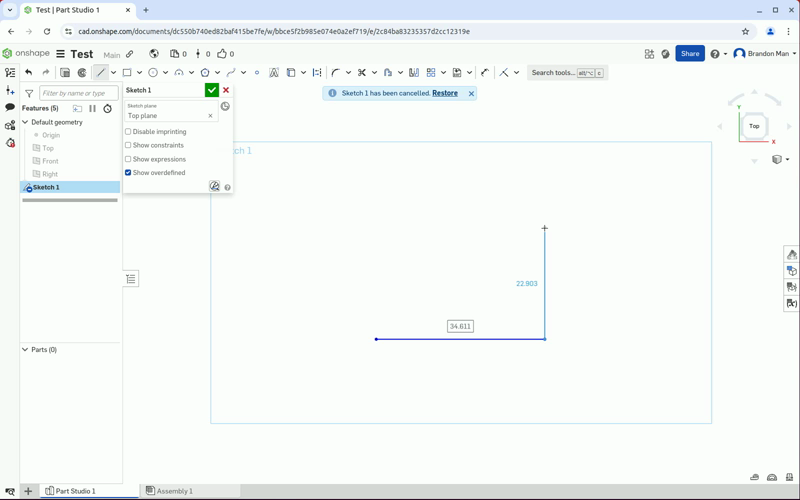
key_down(shift)
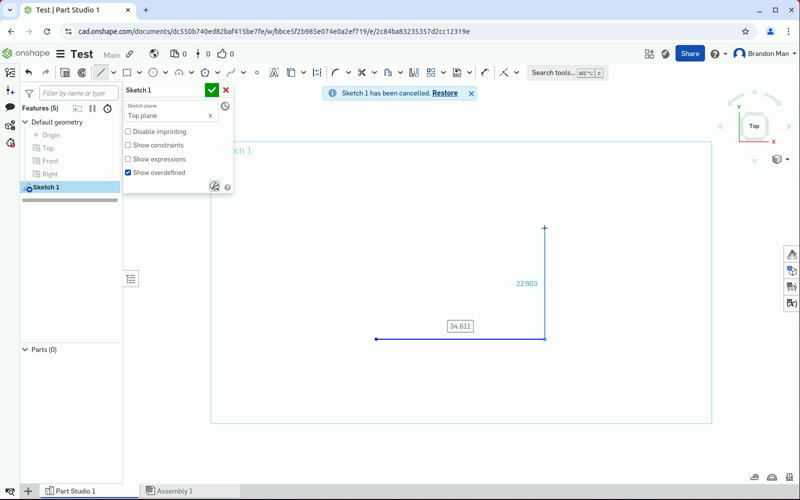
mouse_move(376, 227)
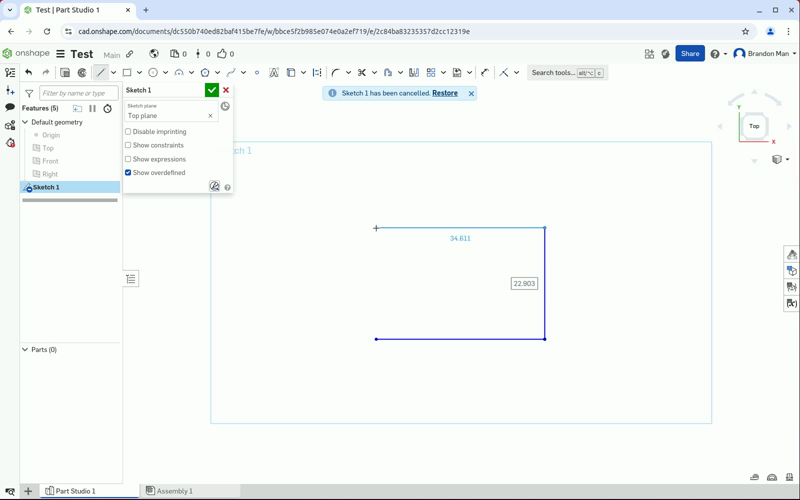
click(376, 227)
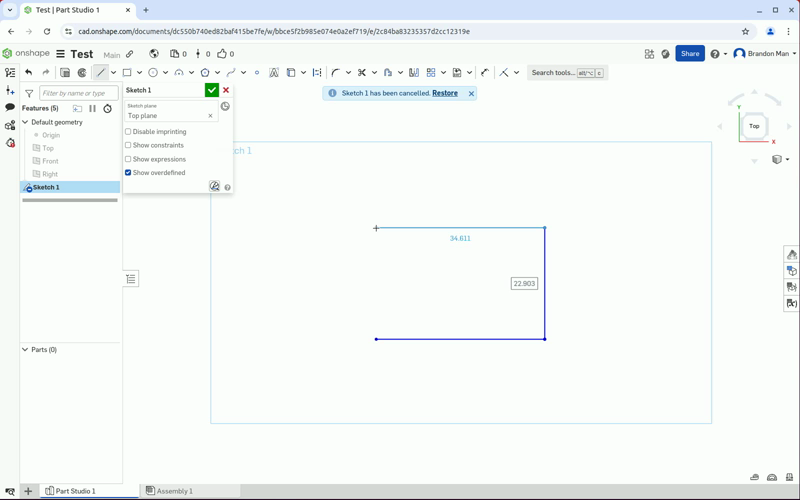
key_up(shift)
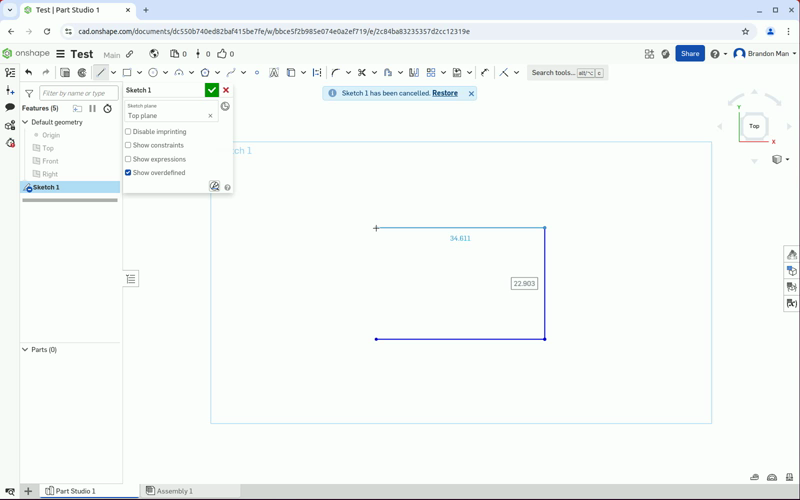
key_down(shift)
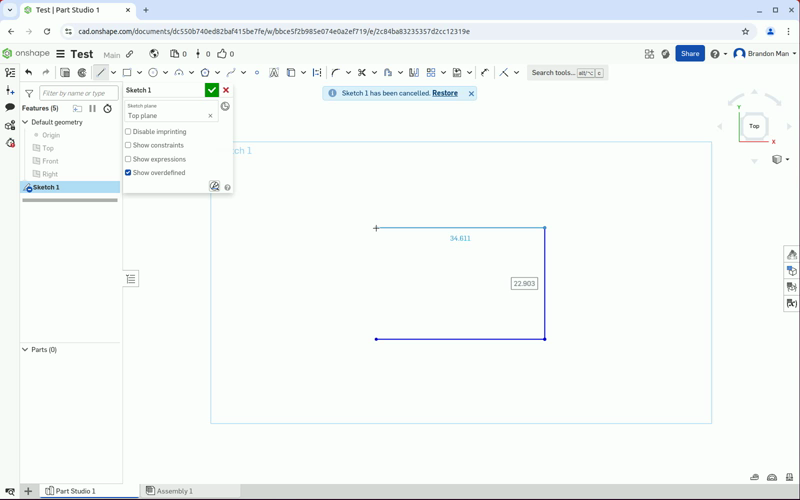
mouse_move(376, 339)
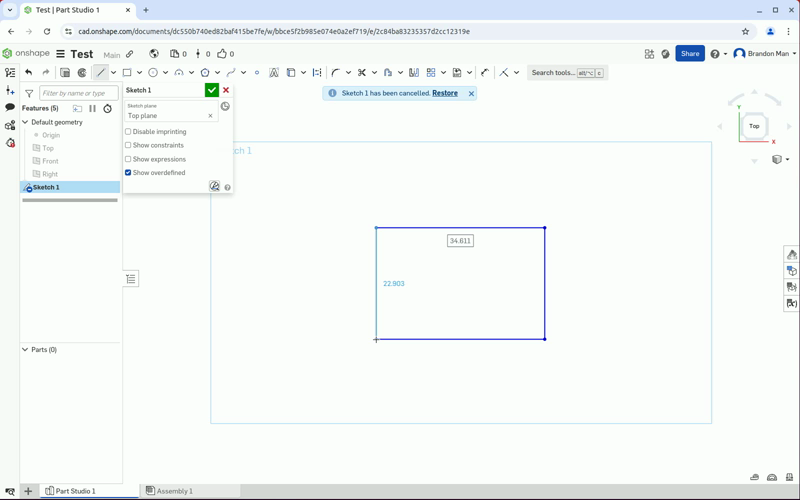
key_up(shift)
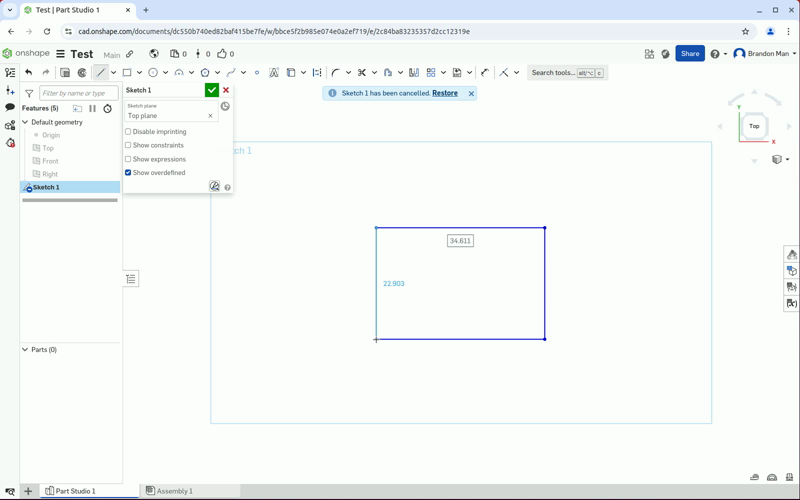
click(376, 339)
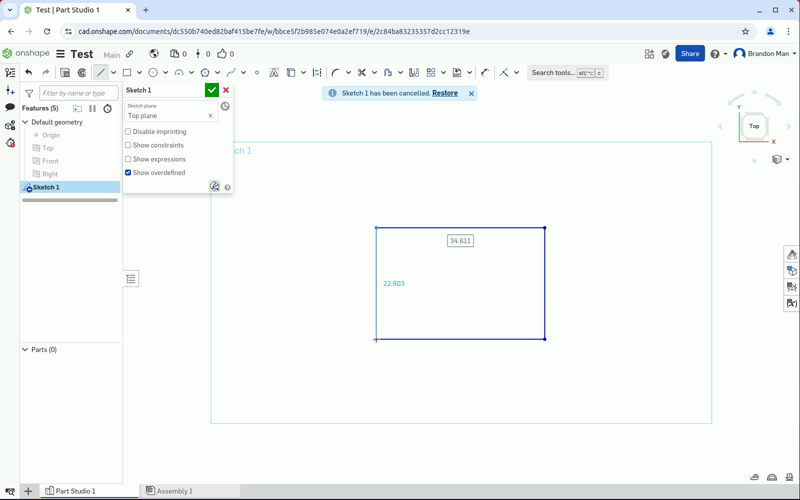
key(esc)
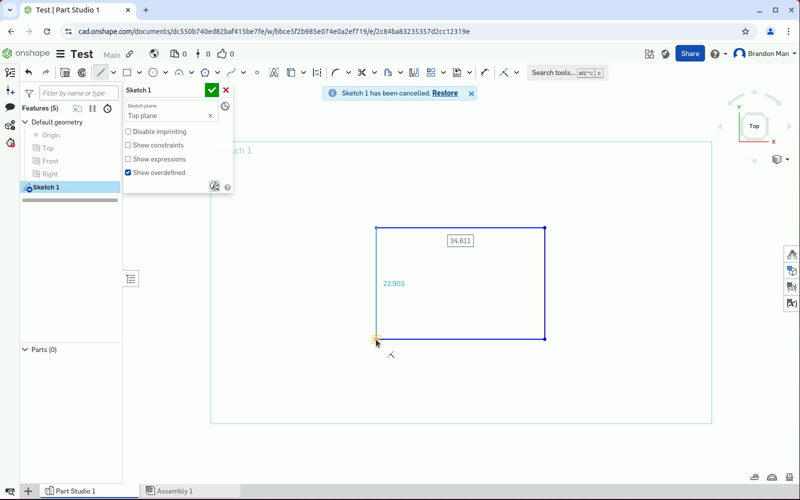
key(c)
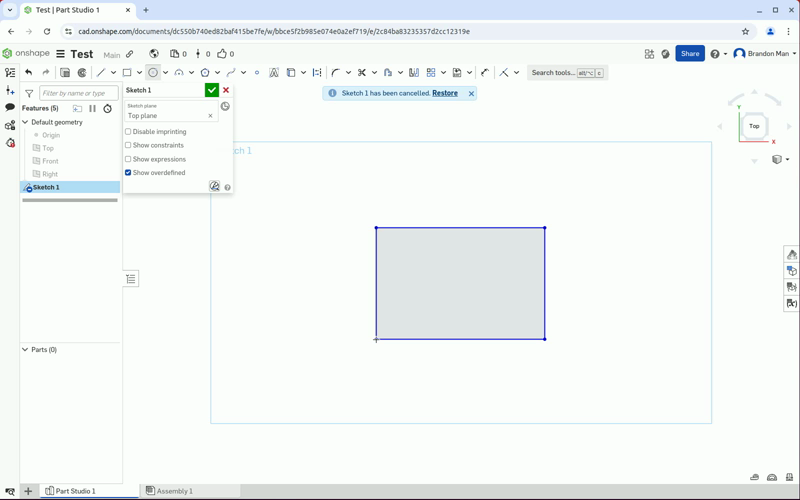
key_down(shift)
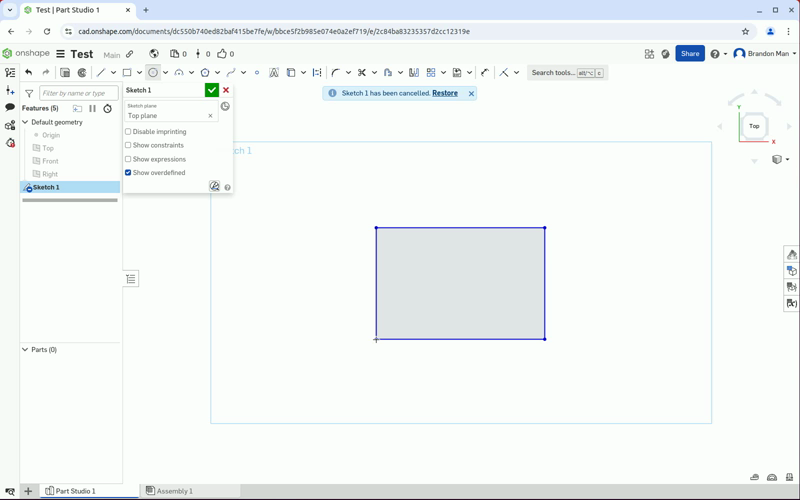
mouse_move(461, 282)
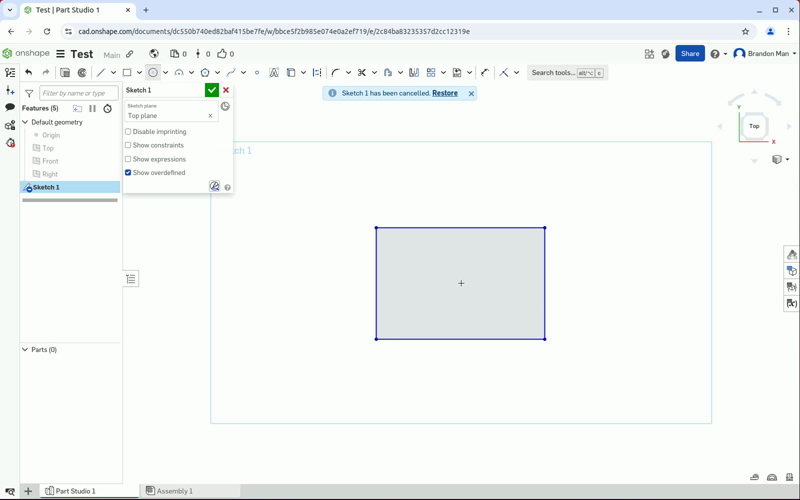
click(461, 282)
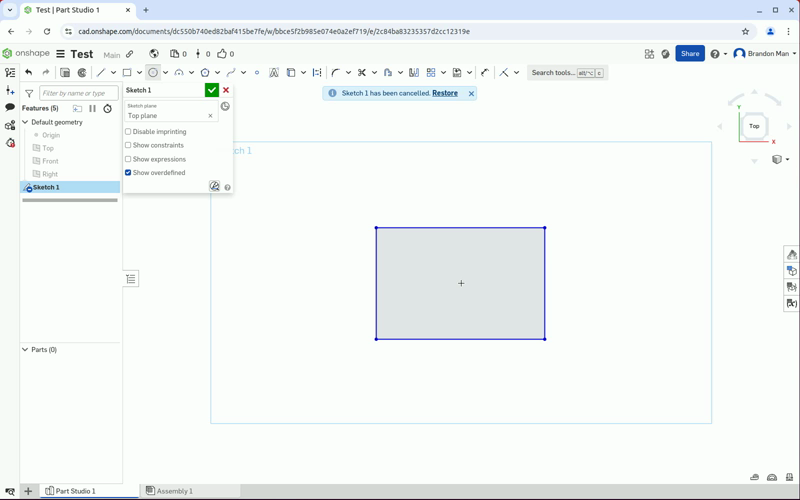
key_up(shift)
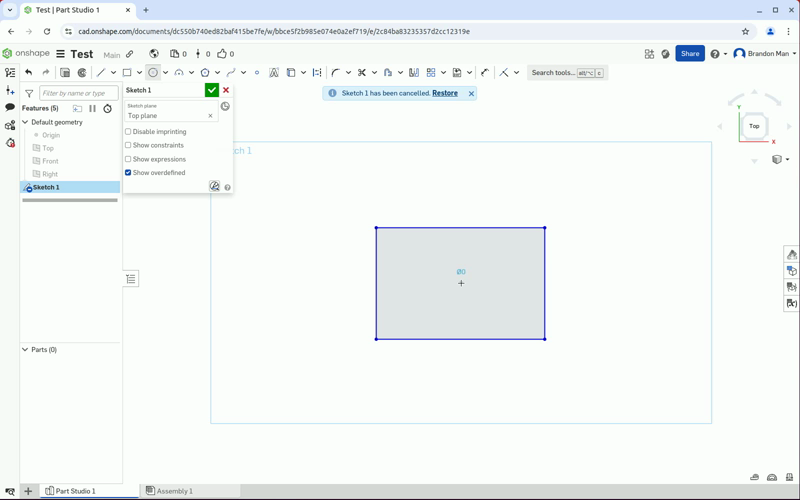
mouse_move(489, 282)
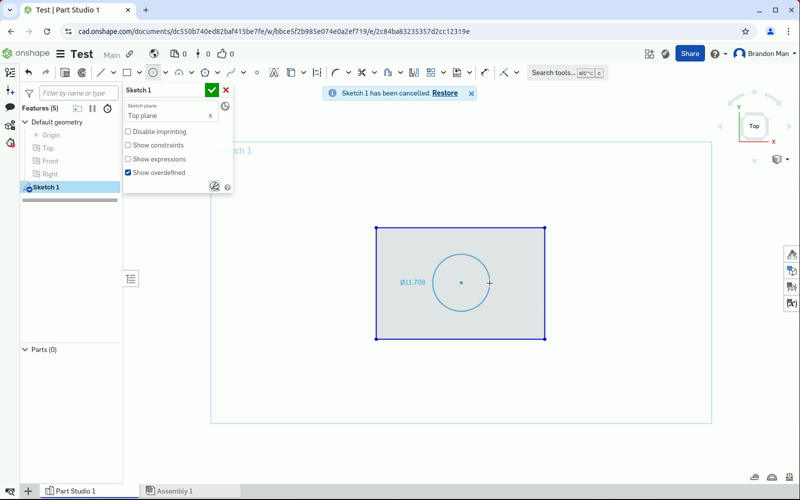
click(489, 282)
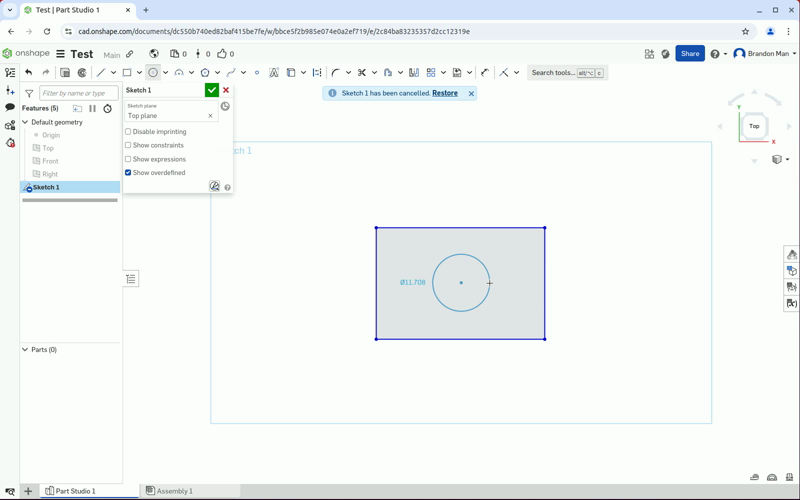
key(esc)
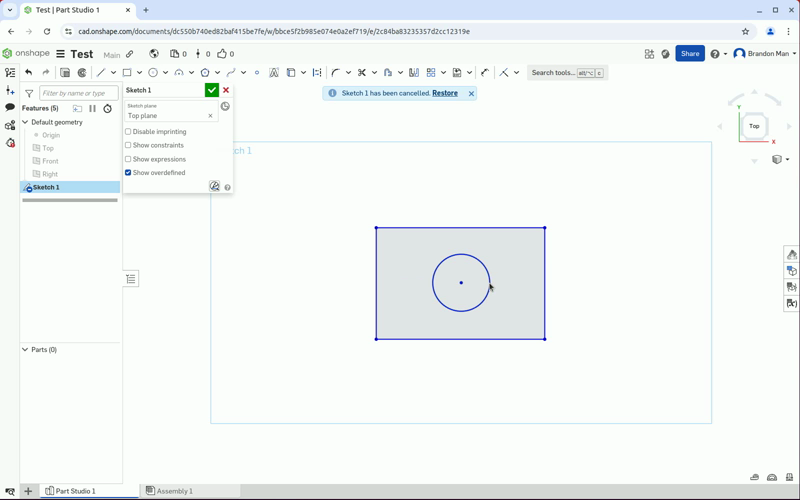
mouse_move(413, 326)
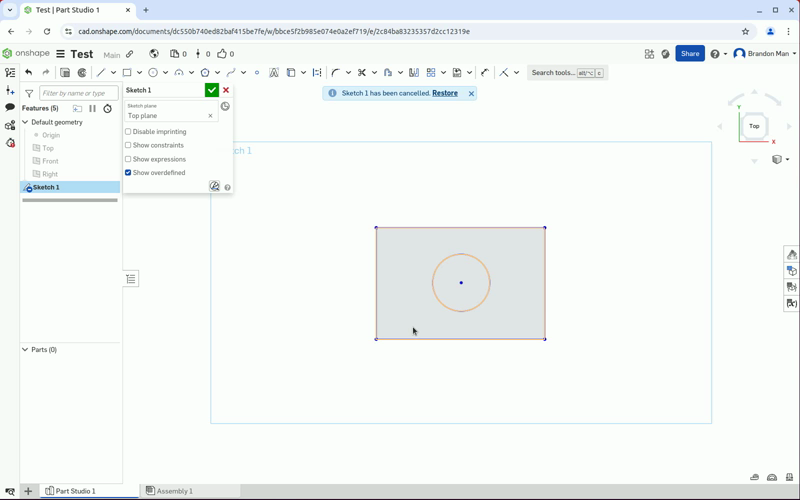
click(413, 326)
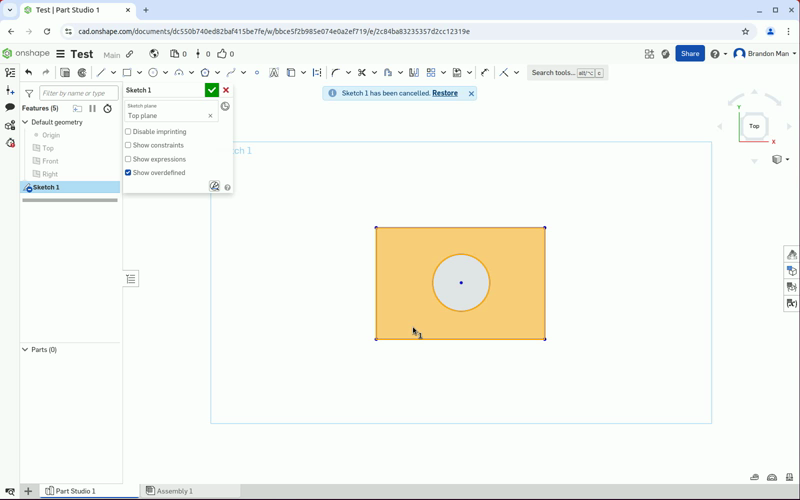
mouse_move(73, 352)
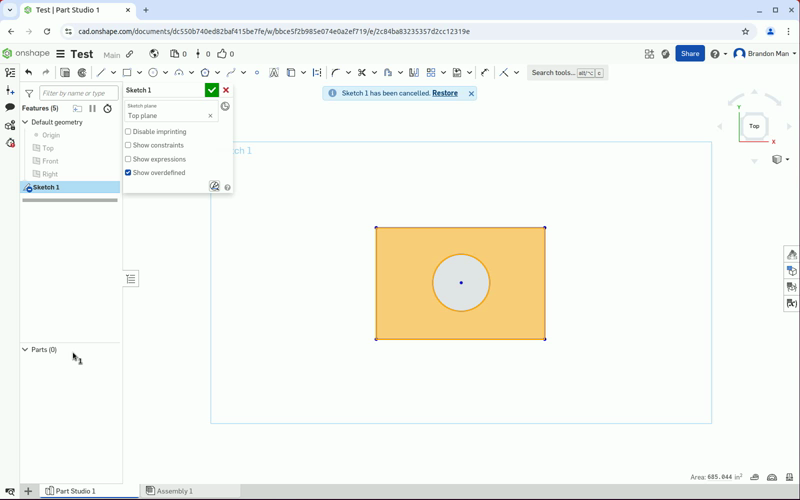
key(shift+y)
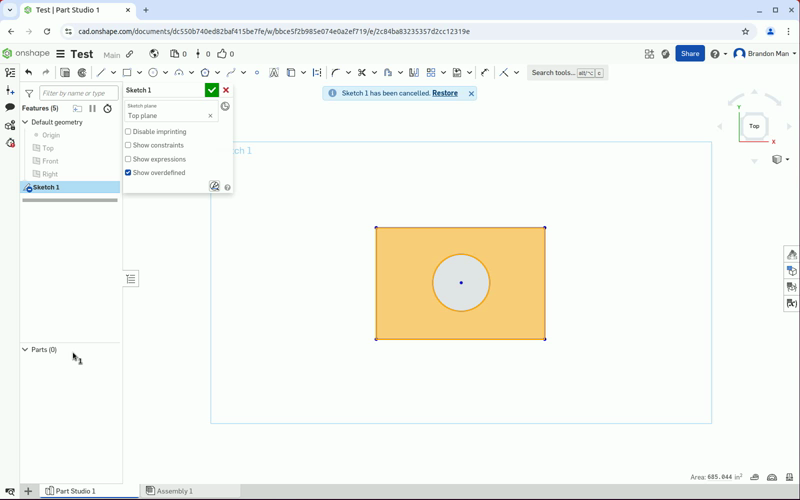
key(shift+e)
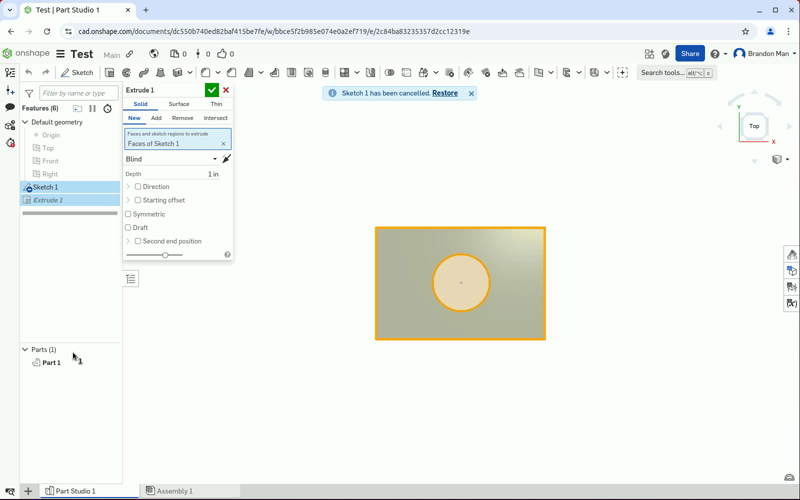
mouse_move(143, 106)
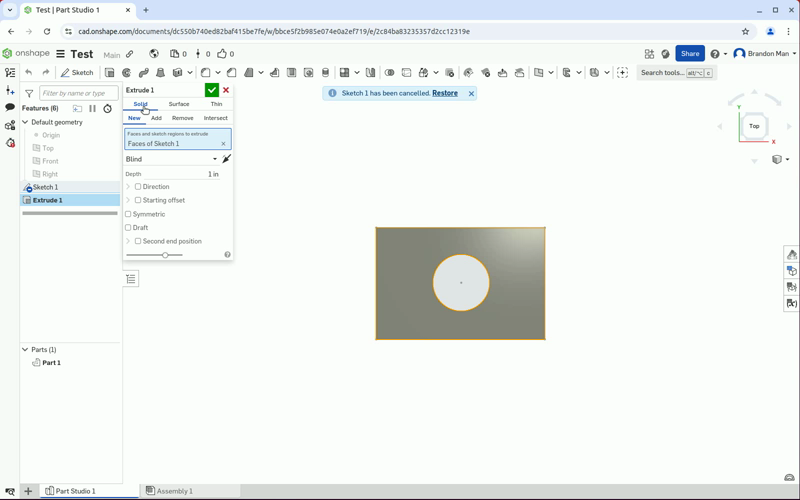
click(143, 106)
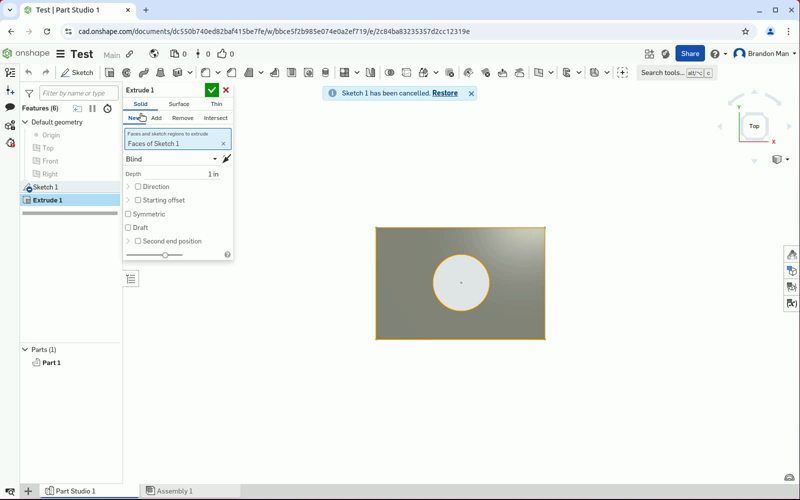
mouse_move(137, 120)
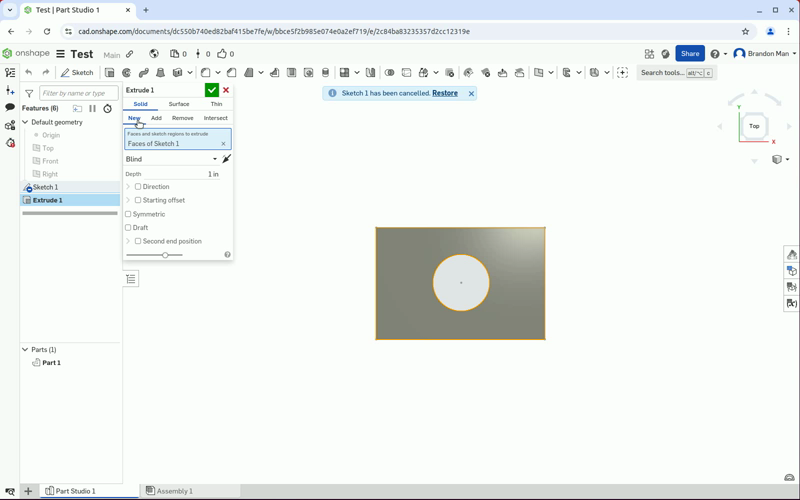
click(137, 120)
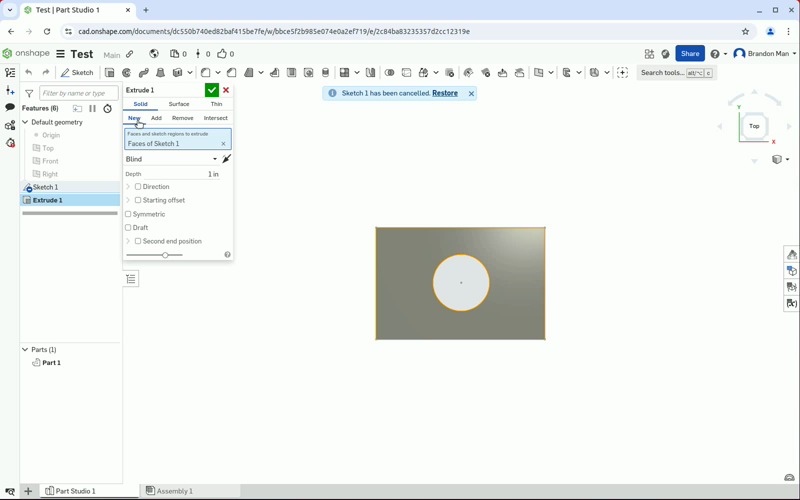
key(tab, 4)
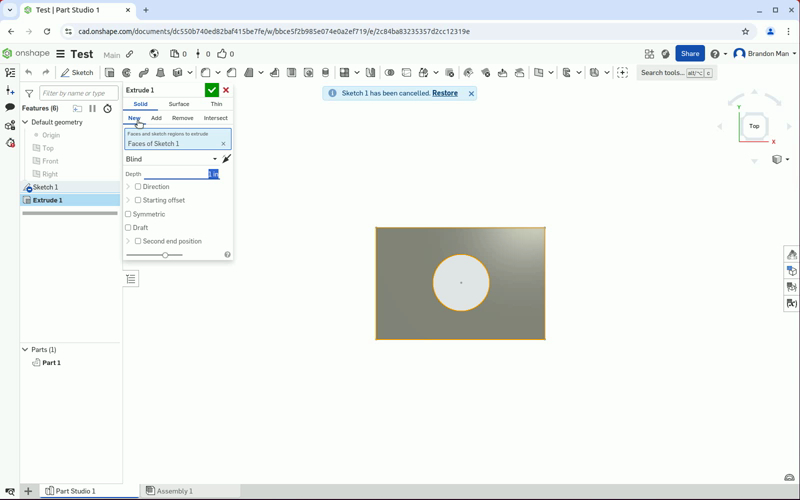
text(5.777)
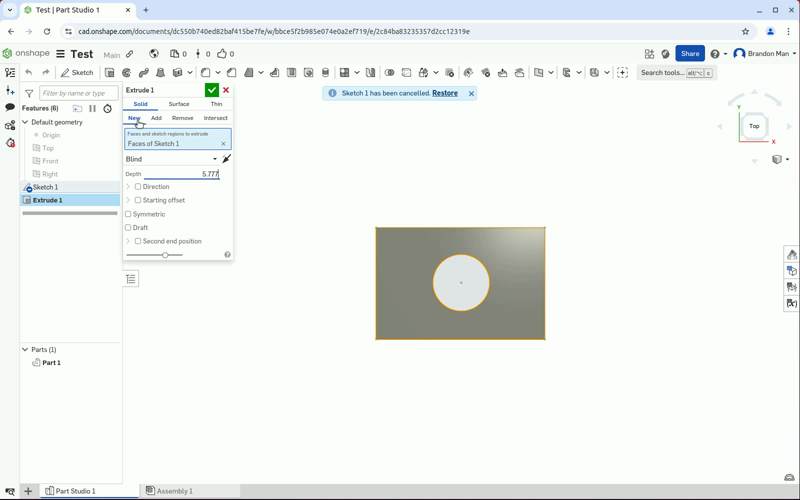
key(enter)
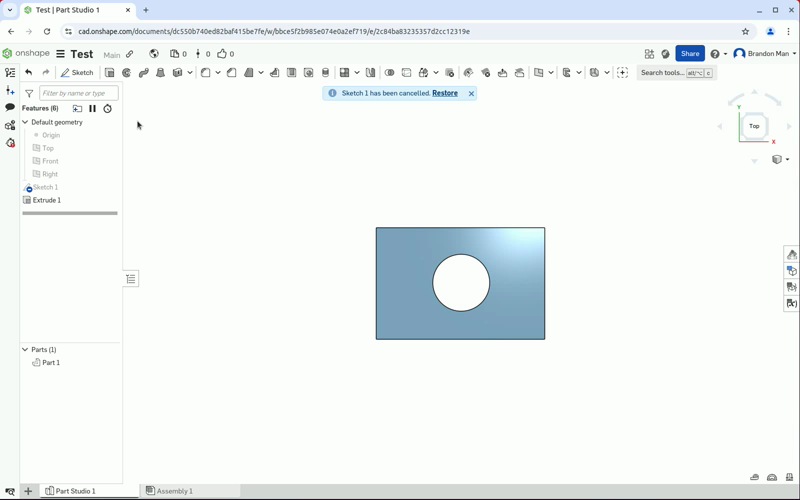
key(shift+h)
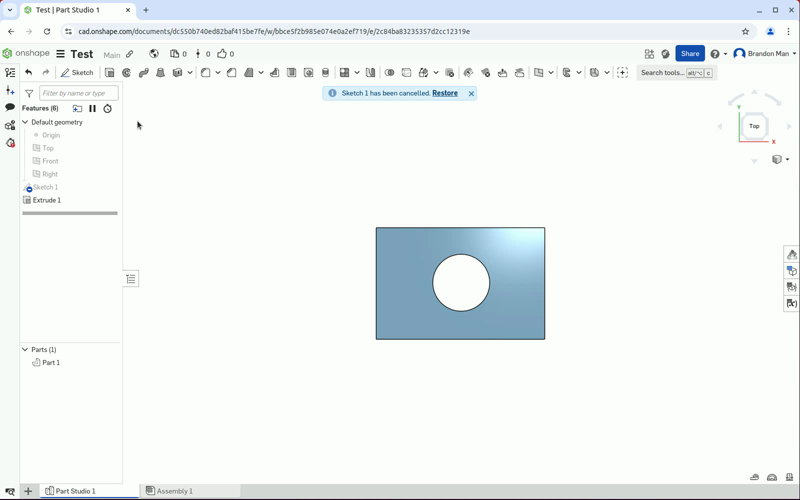
key(shift+h)
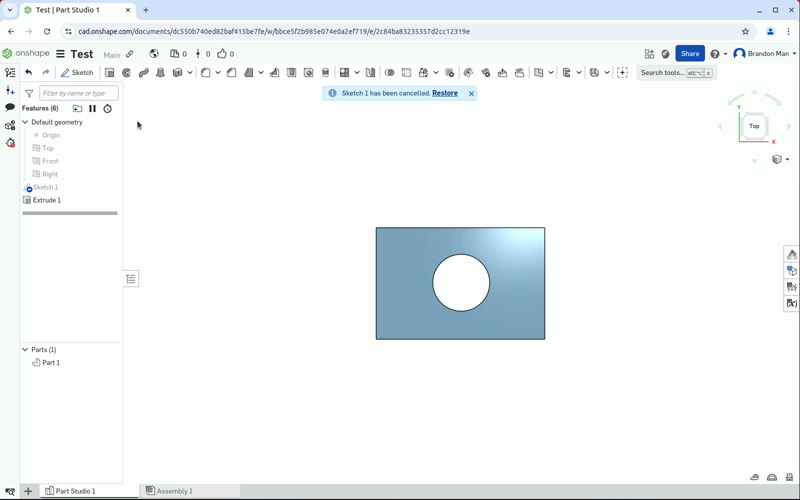
mouse_move(73, 189)
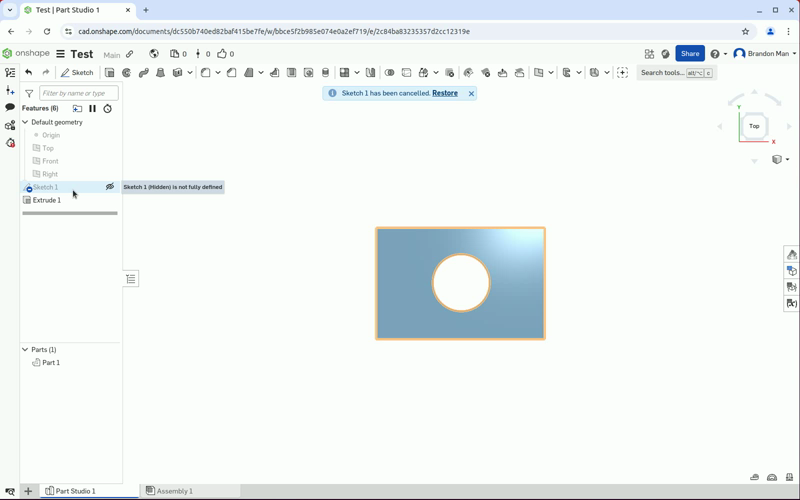
click(73, 189)
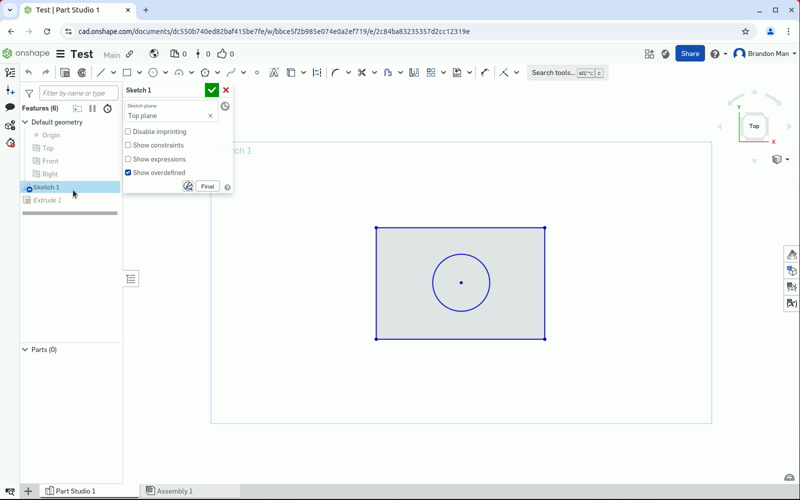
mouse_move(229, 92)
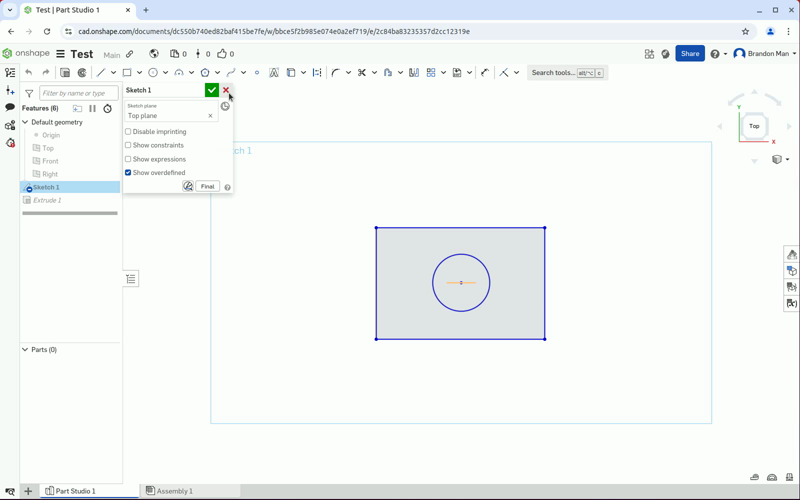
click(229, 92)
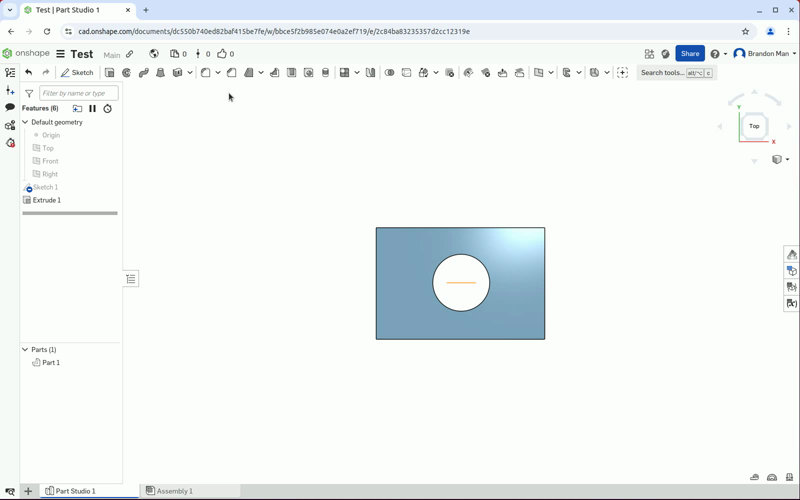
mouse_move(541, 75)
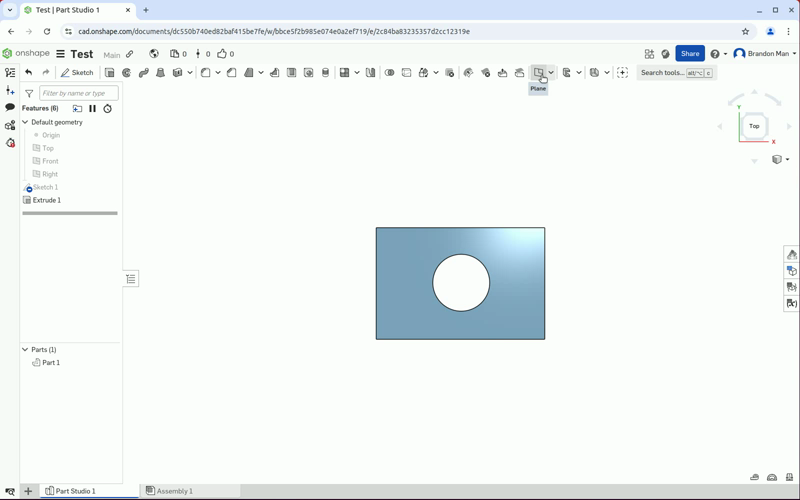
click(541, 75)
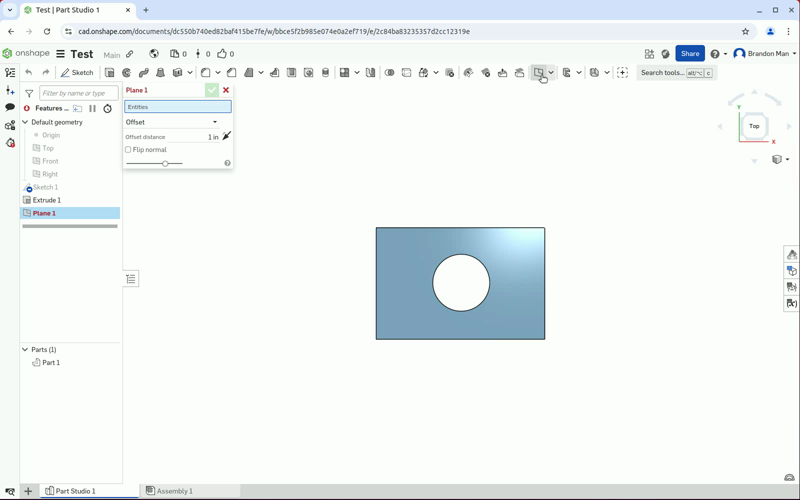
mouse_move(73, 150)
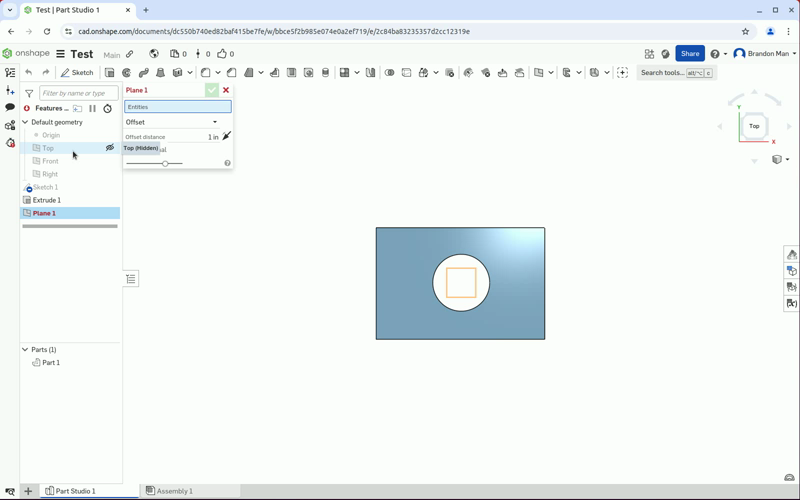
click(73, 150)
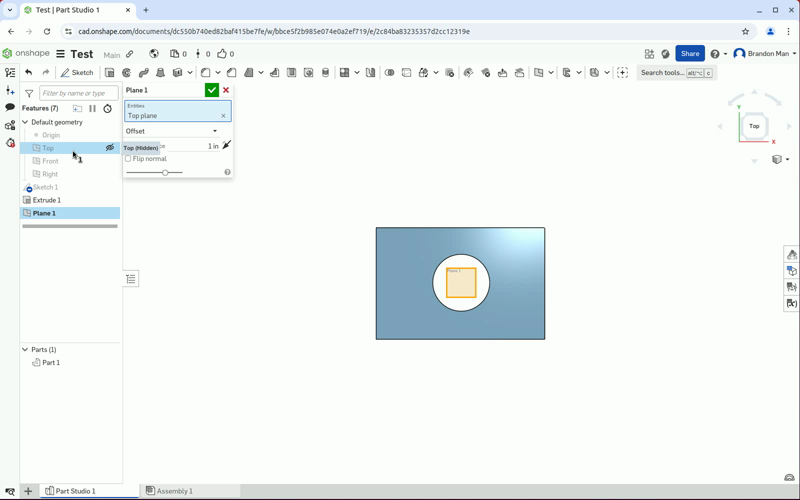
key(tab, 2)
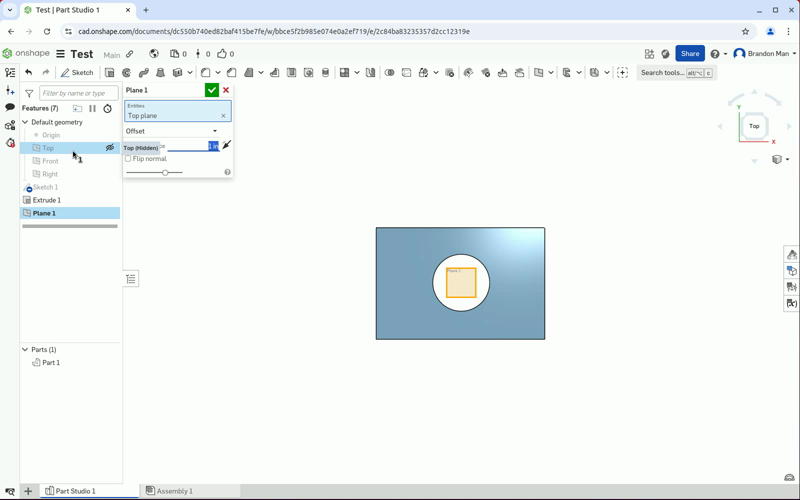
text(5.792)
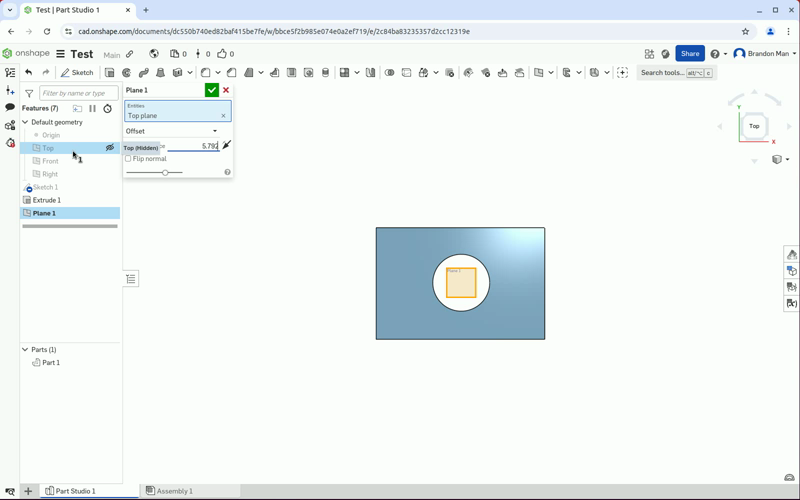
key(enter, 2)
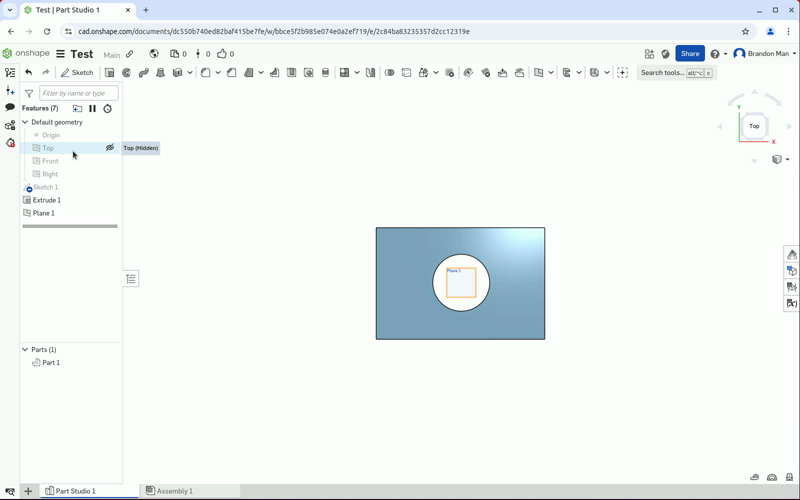
key(shift+s)
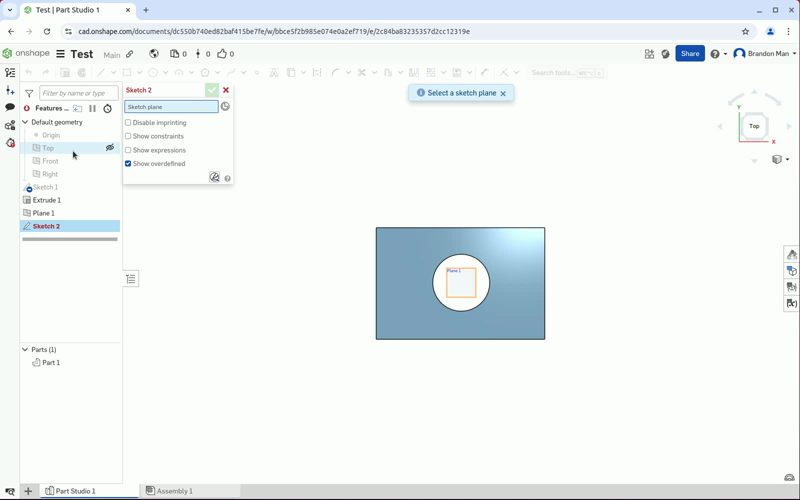
mouse_move(73, 215)
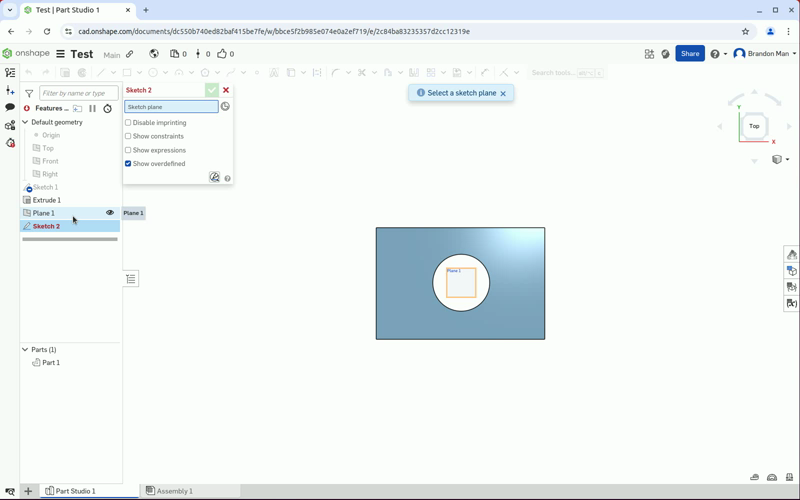
click(73, 215)
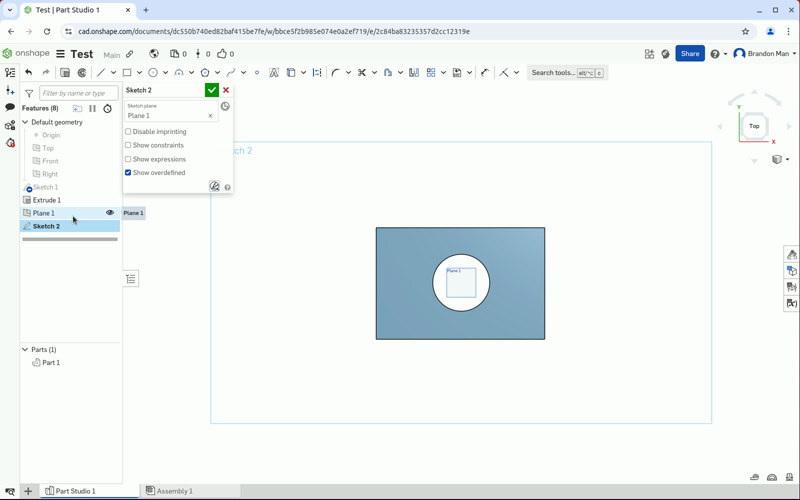
mouse_move(73, 352)
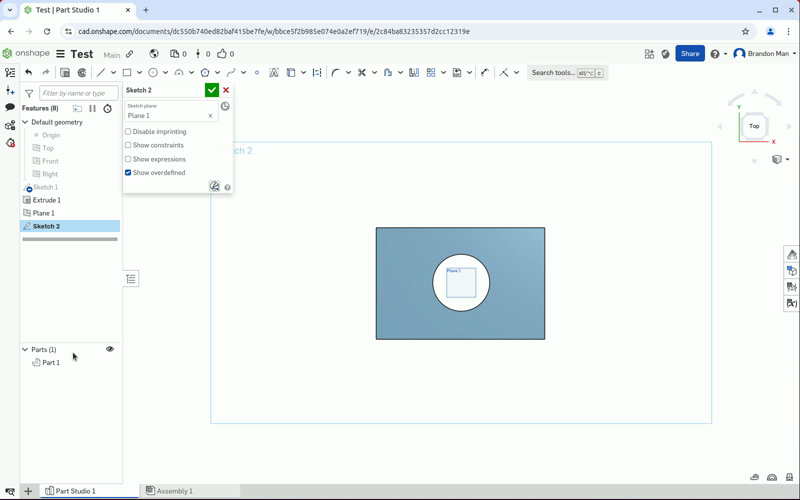
key(y)
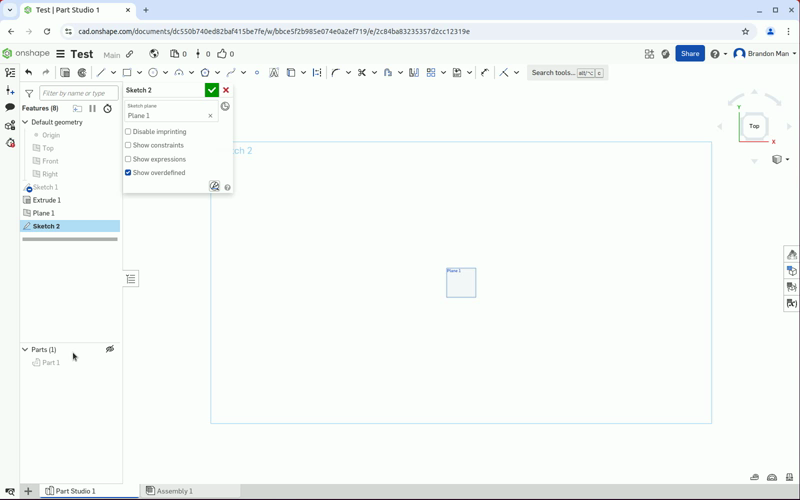
key(l)
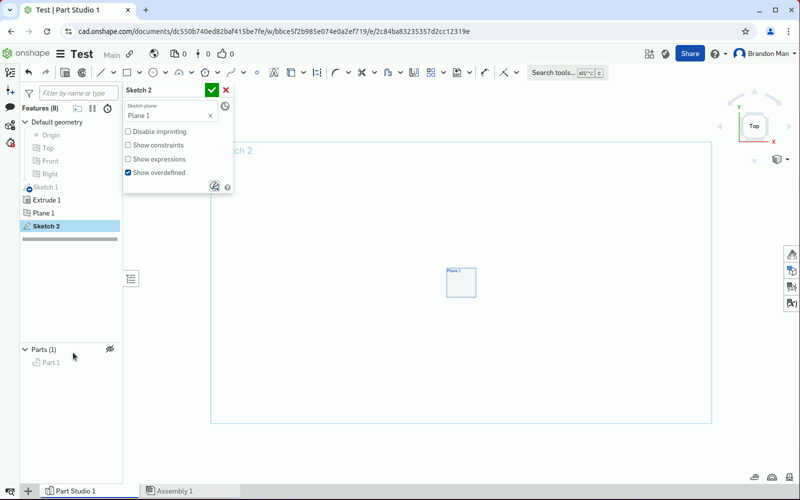
key_down(shift)
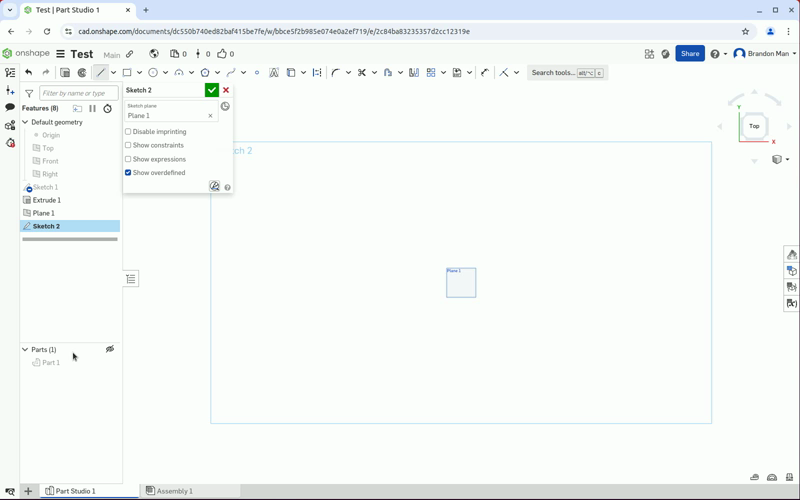
mouse_move(398, 339)
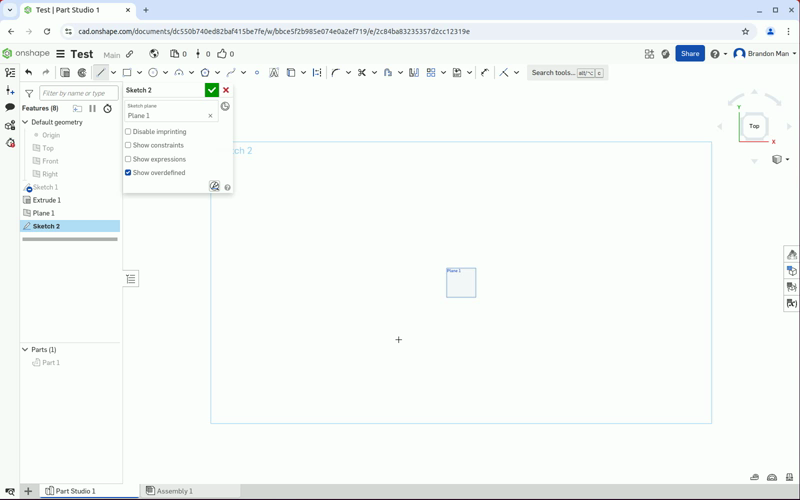
click(398, 339)
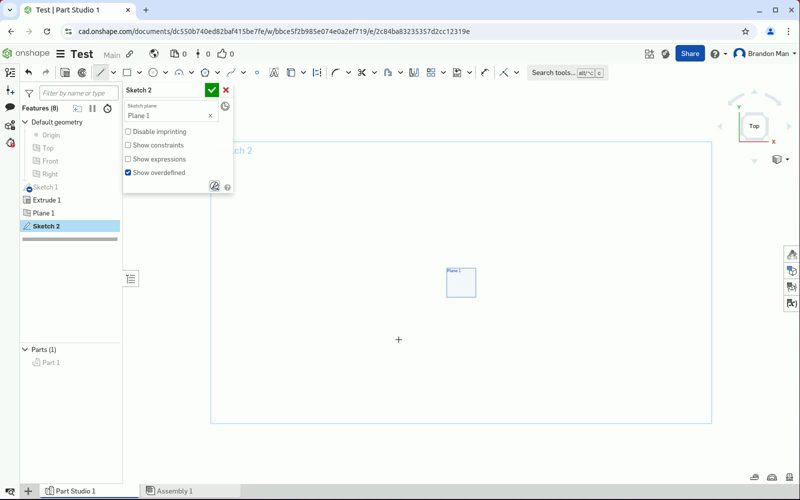
key_up(shift)
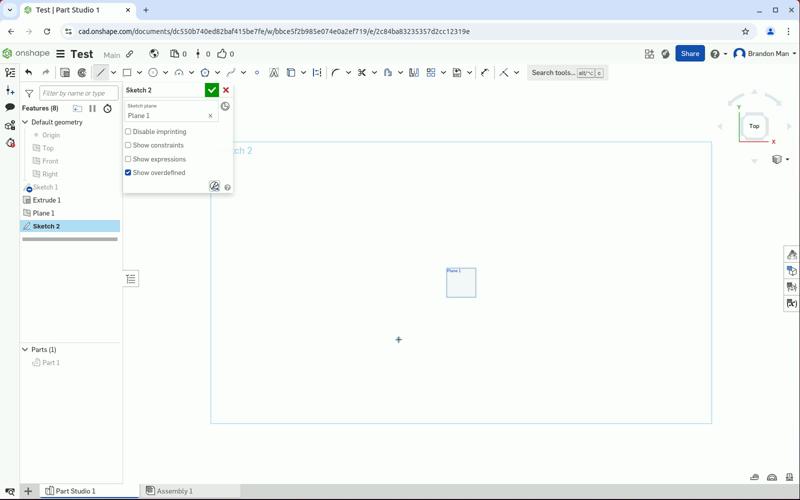
key_down(shift)
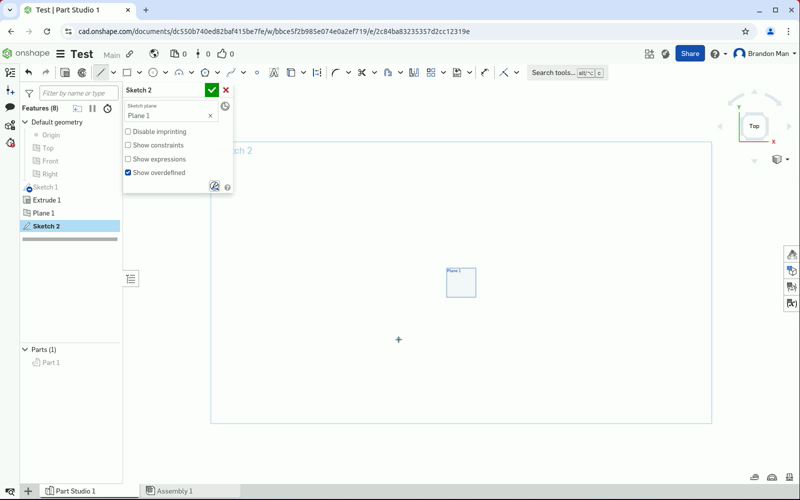
mouse_move(428, 339)
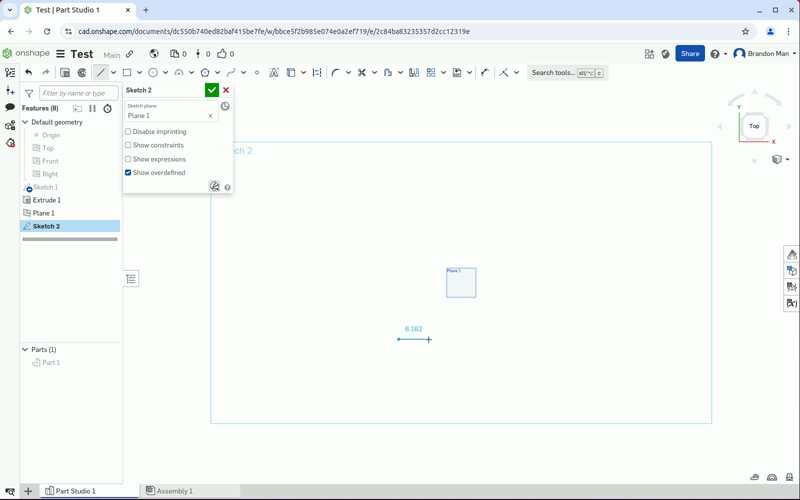
mouse_move(401, 339)
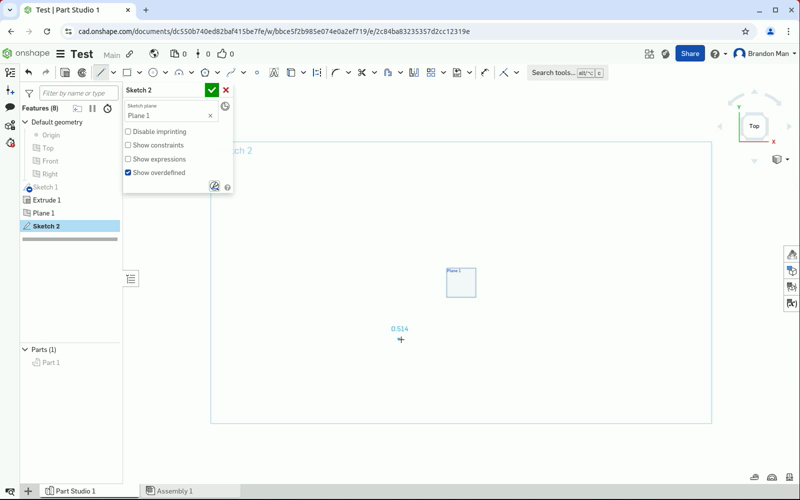
scroll(6)
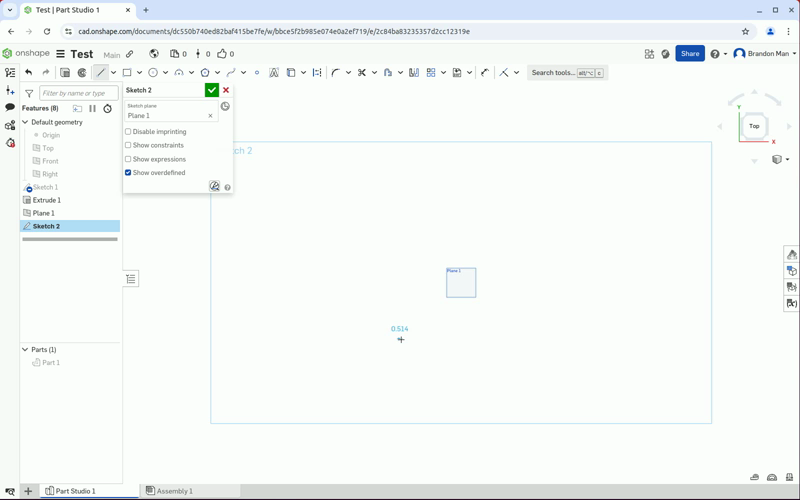
scroll(6)
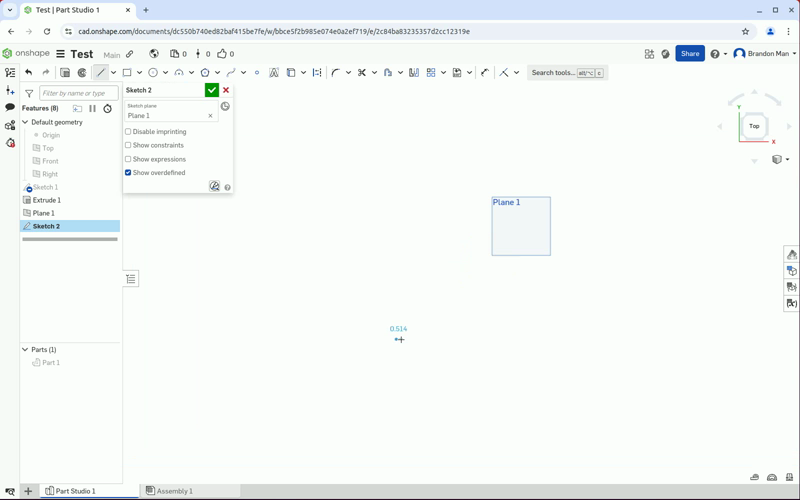
scroll(6)
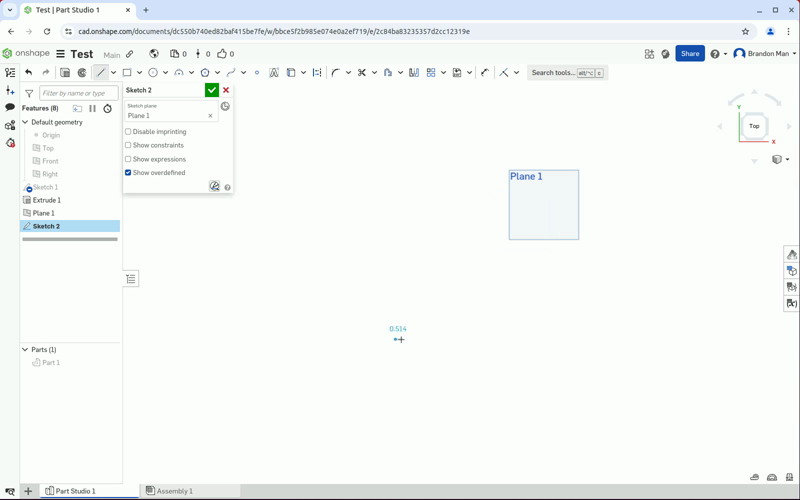
scroll(6)
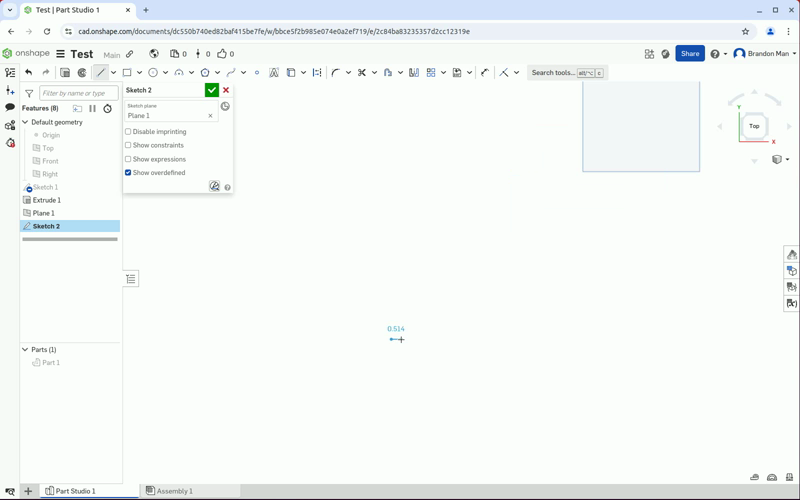
scroll(6)
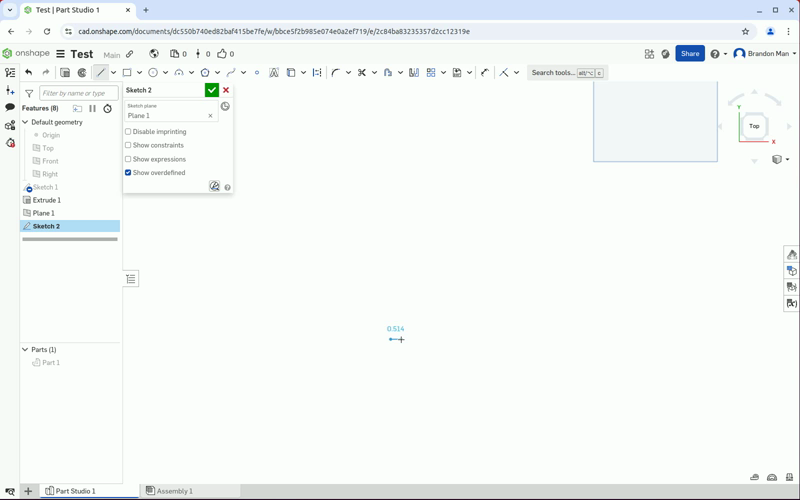
scroll(6)
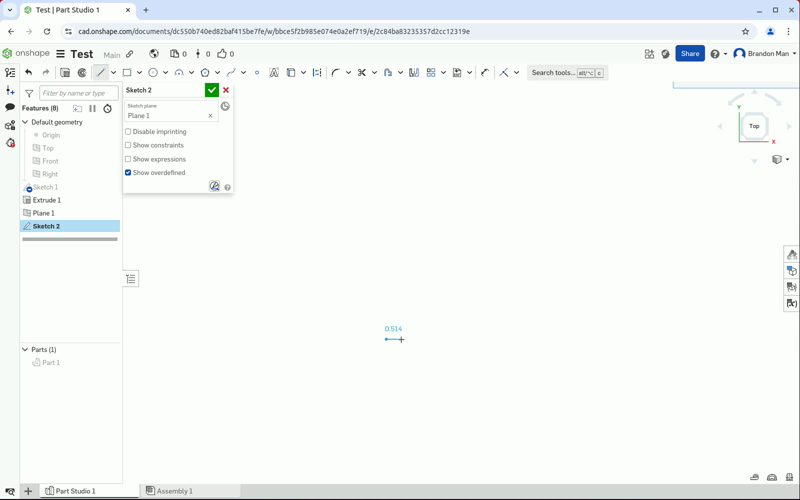
scroll(6)
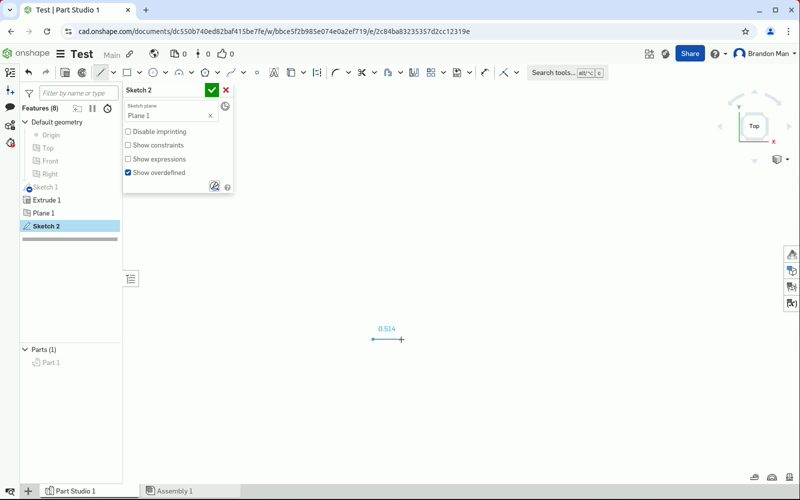
click(401, 339)
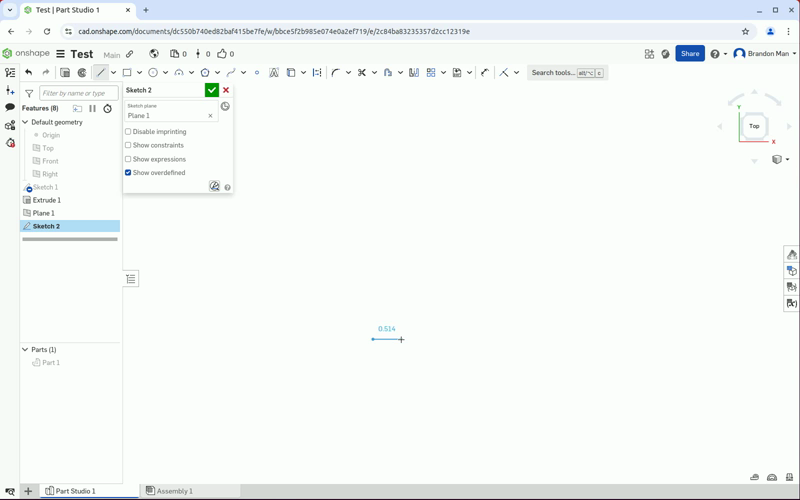
scroll(-6)
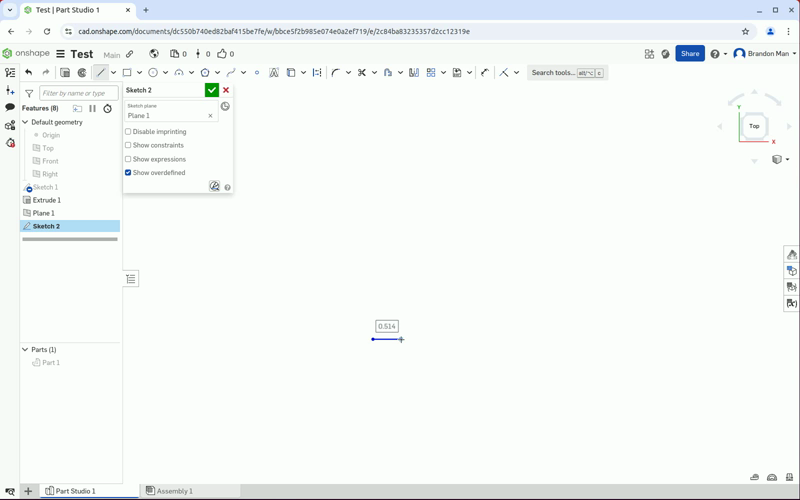
scroll(-6)
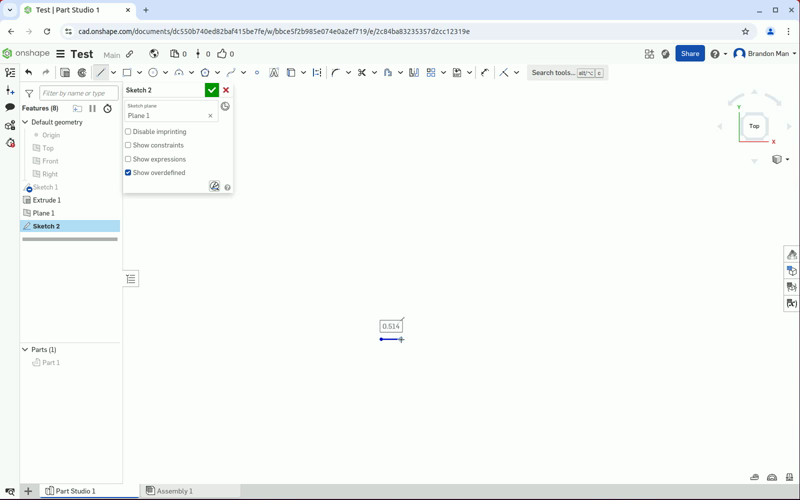
scroll(-6)
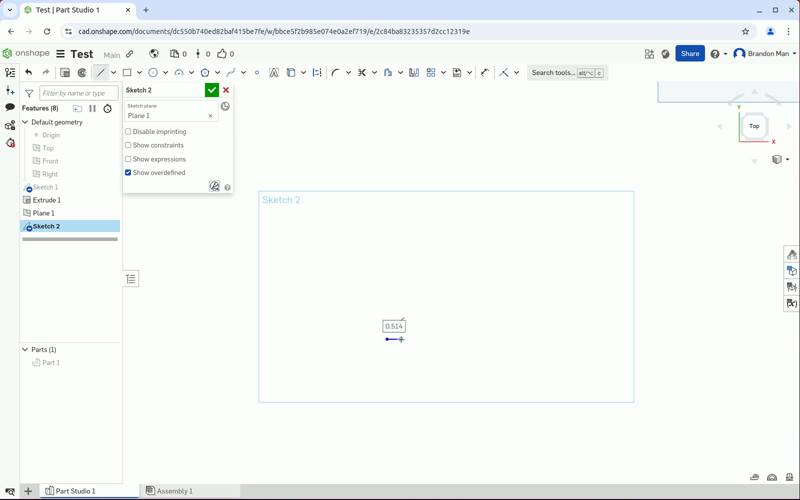
scroll(-6)
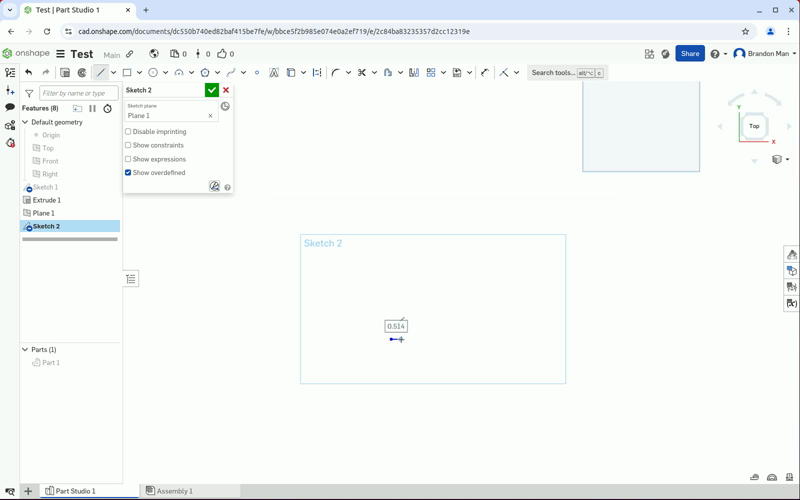
scroll(-6)
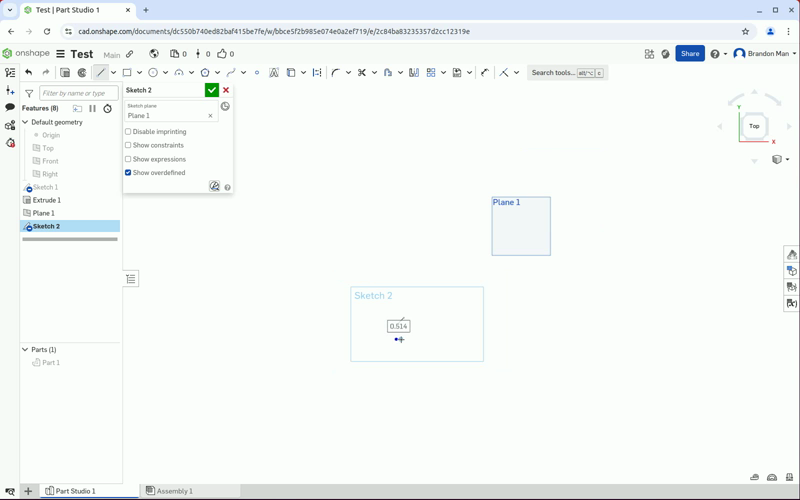
scroll(-6)
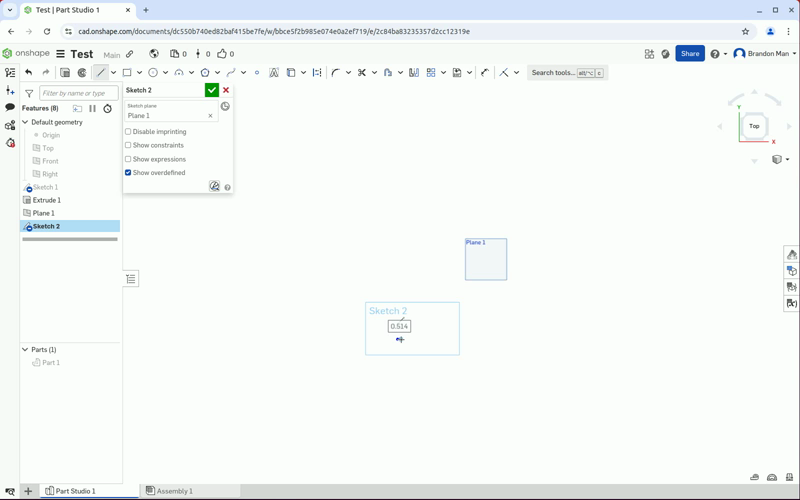
scroll(-6)
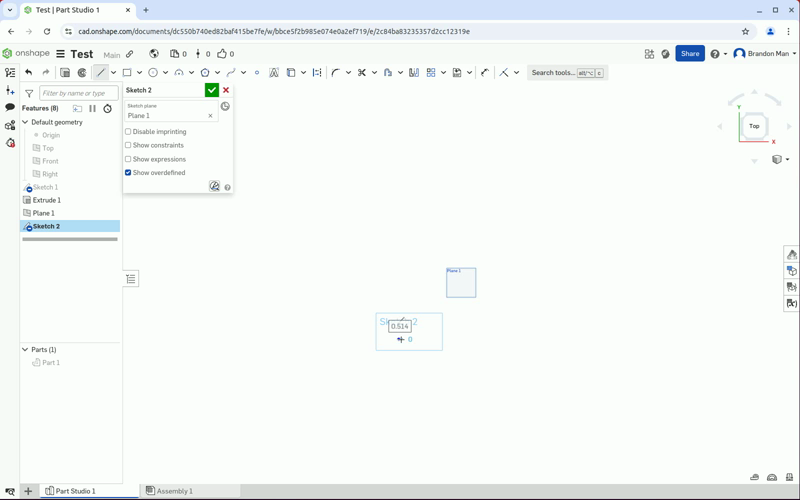
key_up(shift)
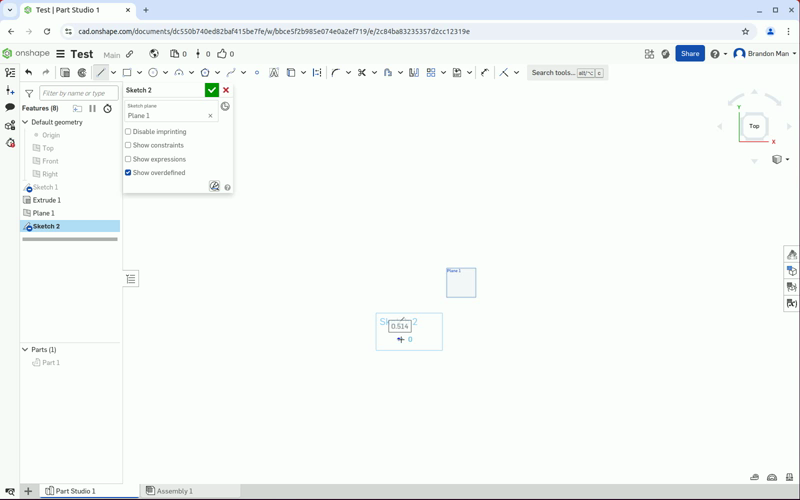
key_down(shift)
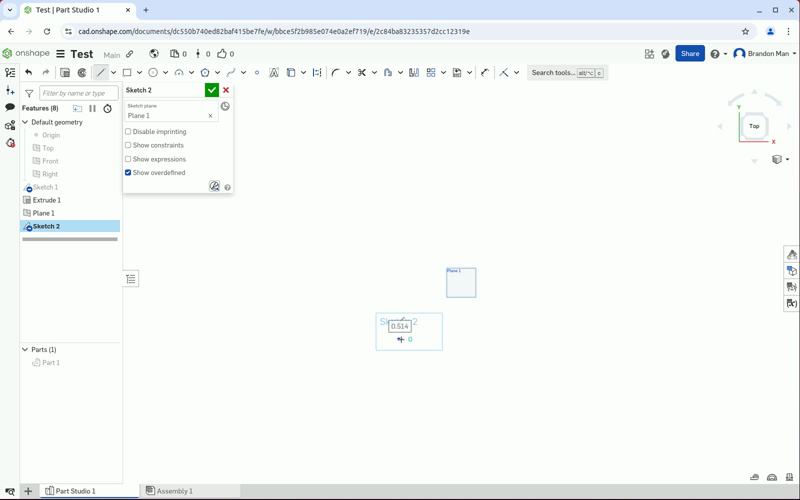
mouse_move(401, 226)
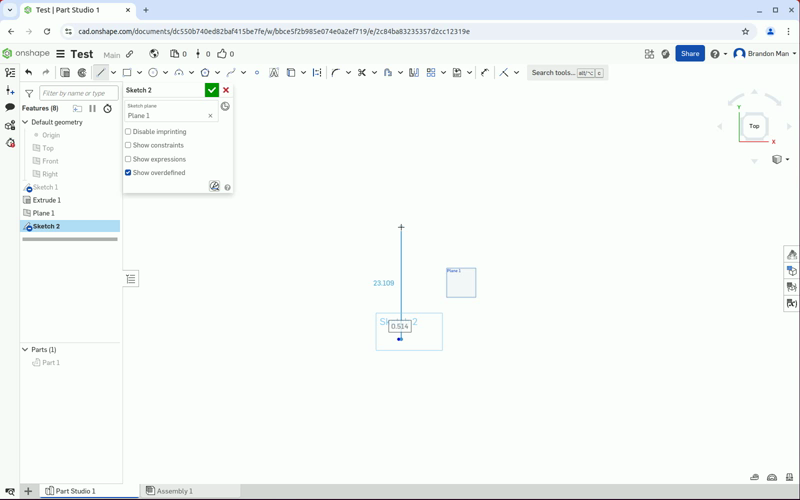
click(401, 226)
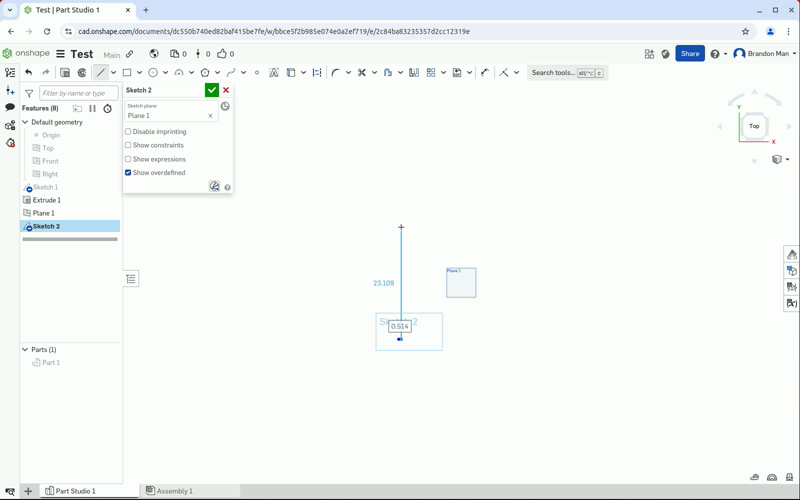
key_up(shift)
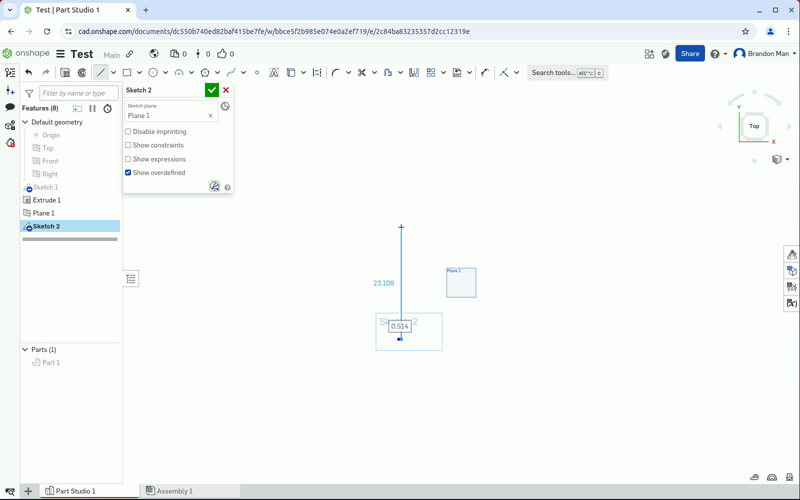
key_down(shift)
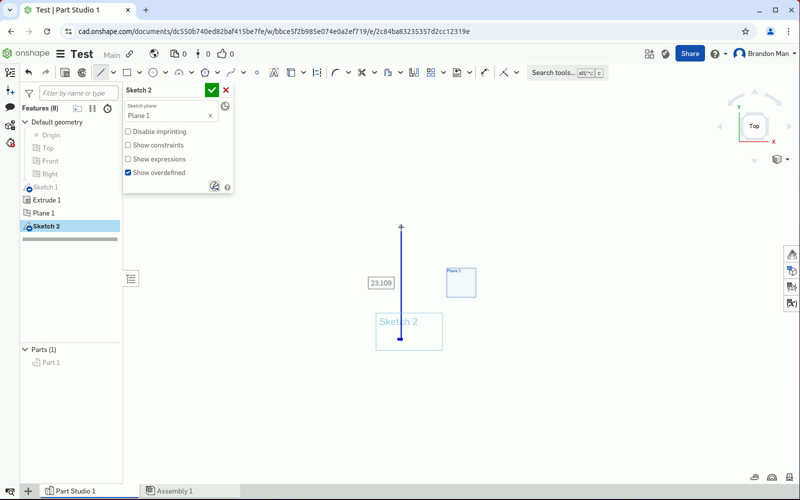
mouse_move(431, 226)
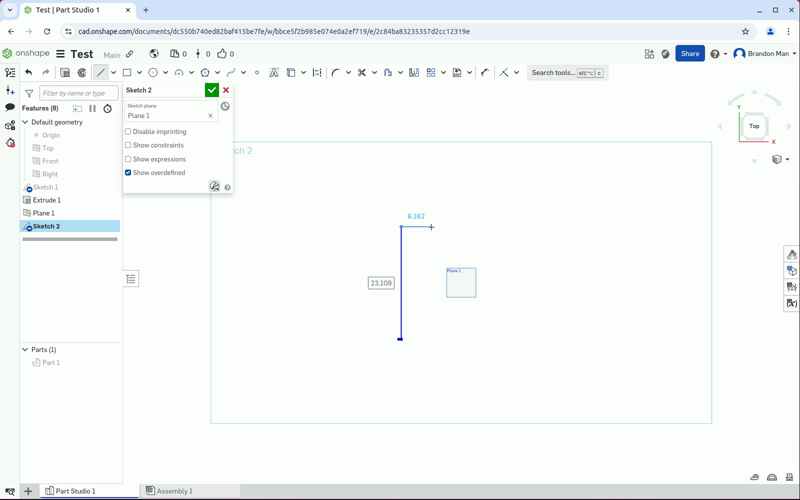
mouse_move(398, 226)
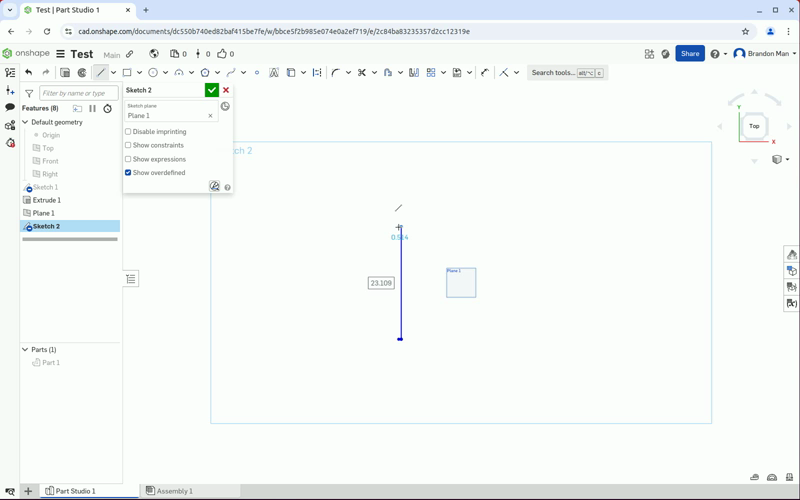
scroll(6)
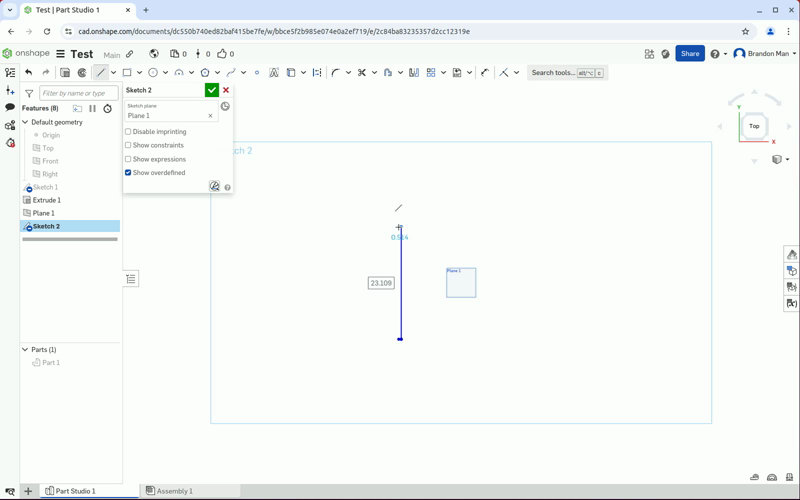
scroll(6)
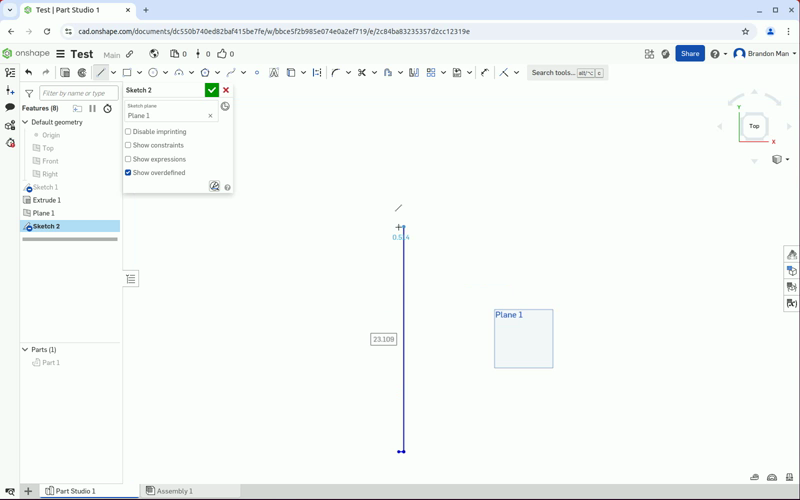
scroll(6)
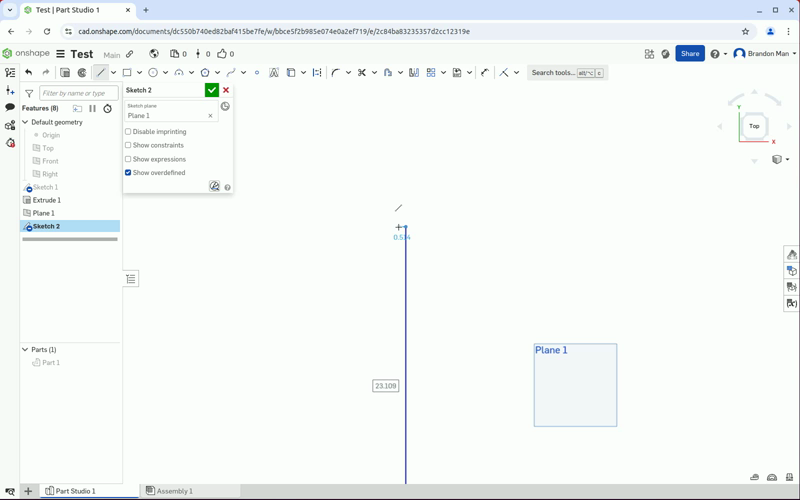
scroll(6)
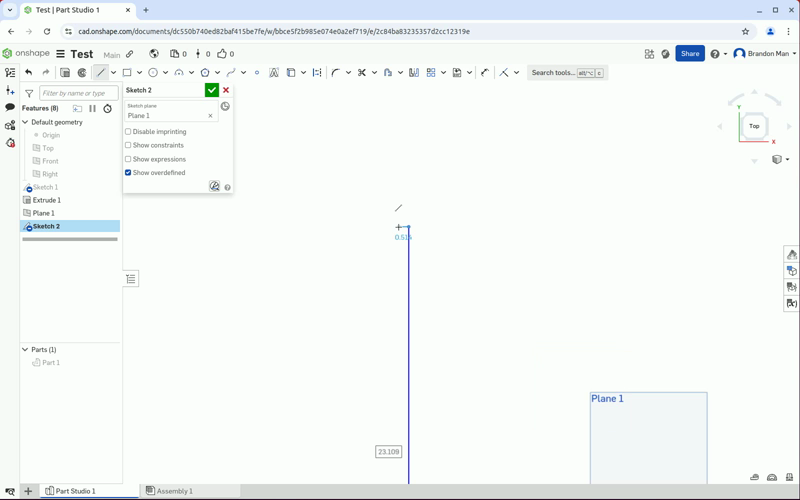
scroll(6)
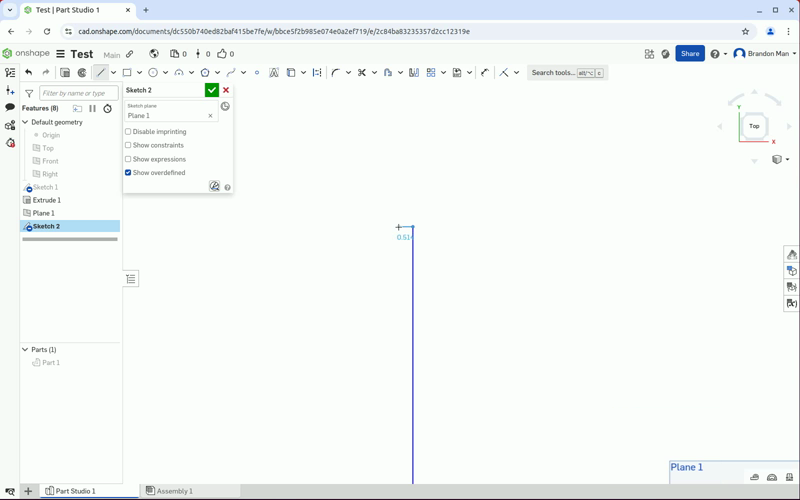
scroll(6)
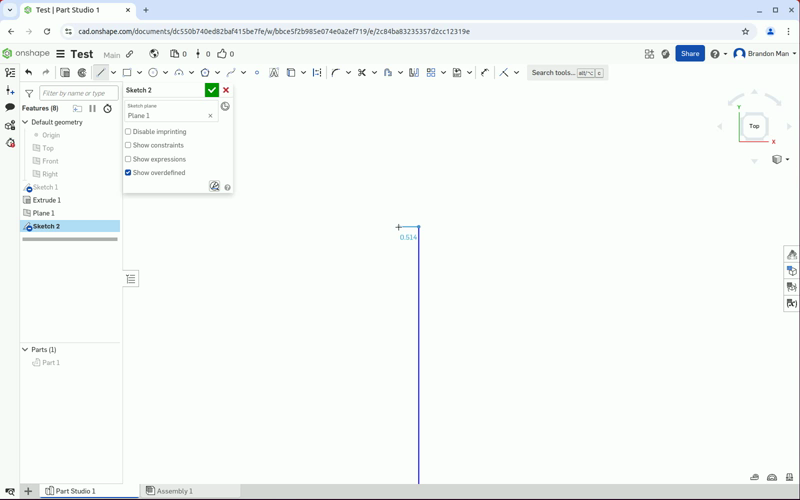
scroll(6)
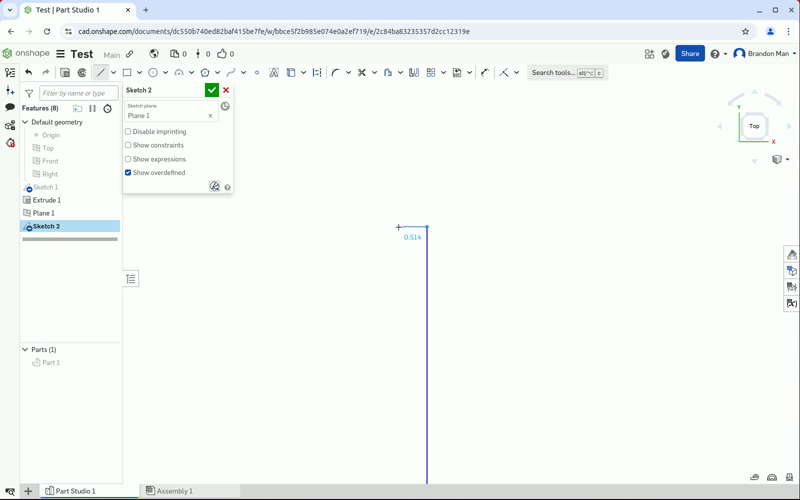
click(398, 226)
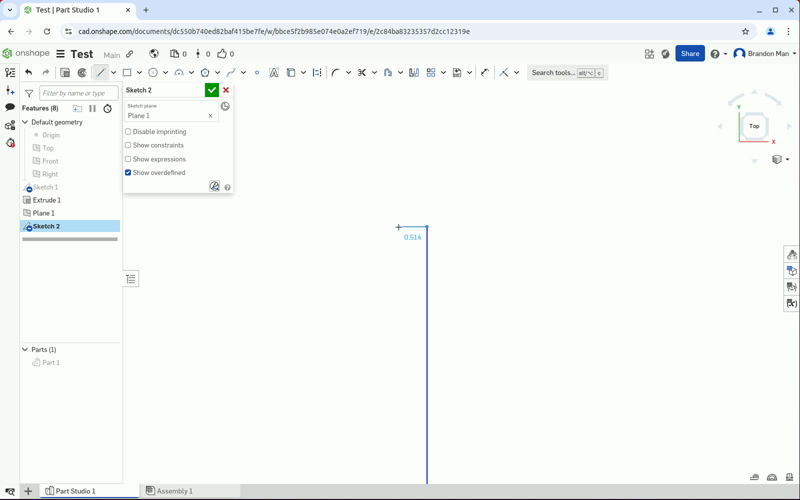
scroll(-6)
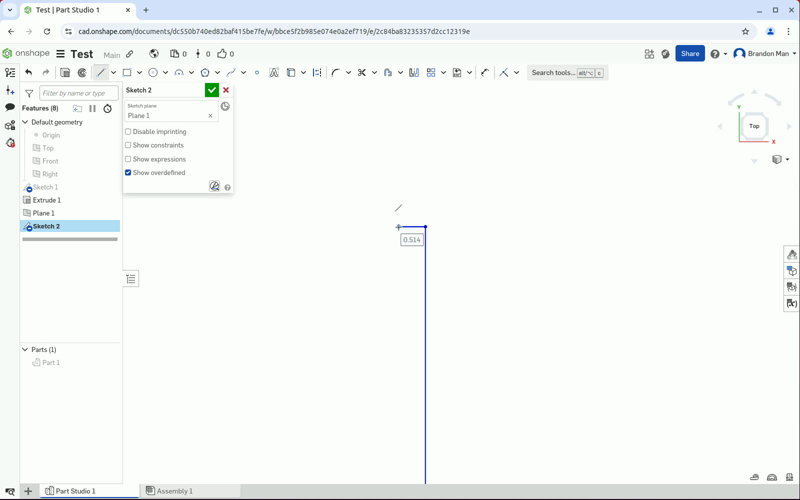
scroll(-6)
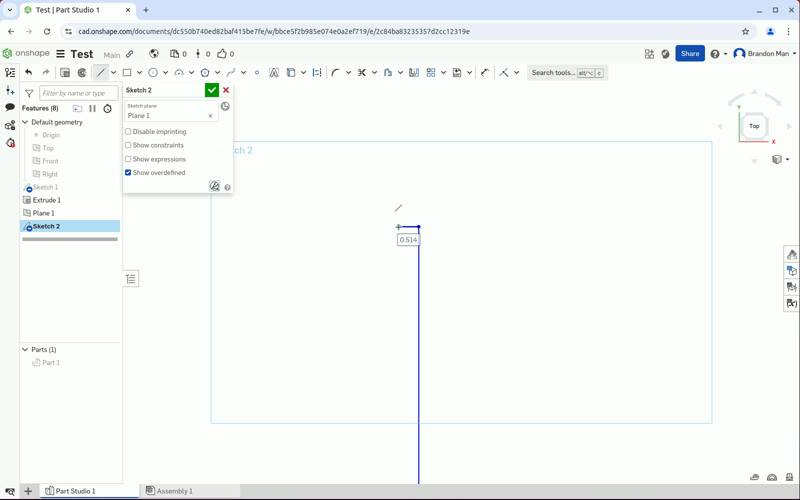
scroll(-6)
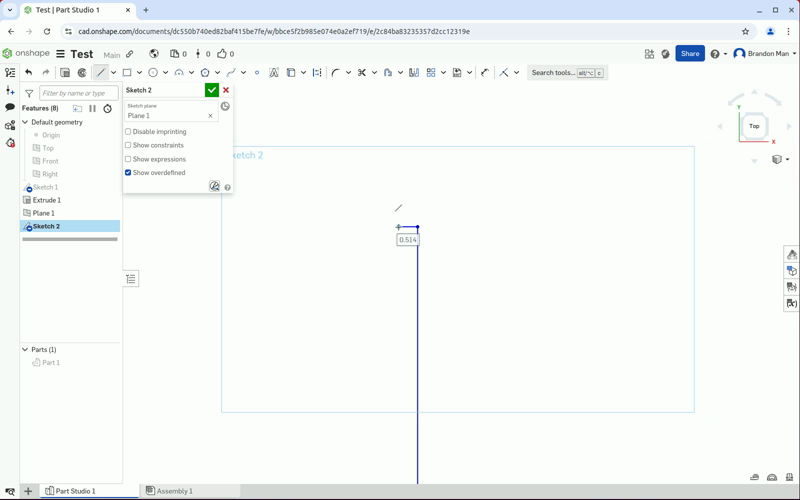
scroll(-6)
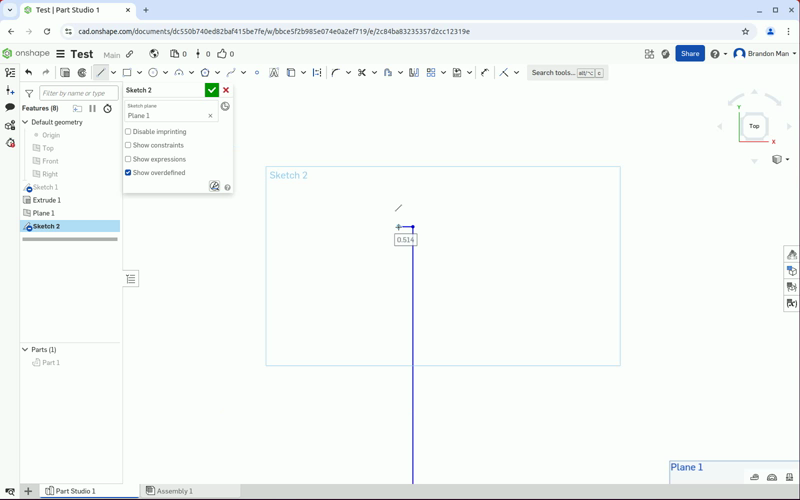
scroll(-6)
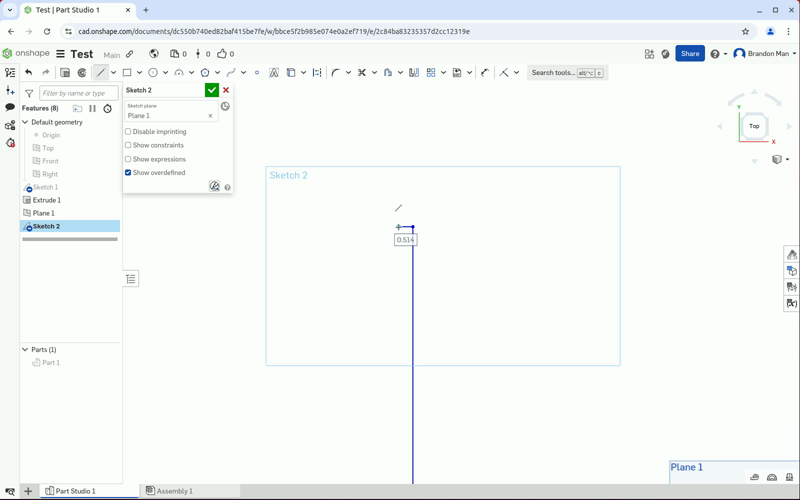
scroll(-6)
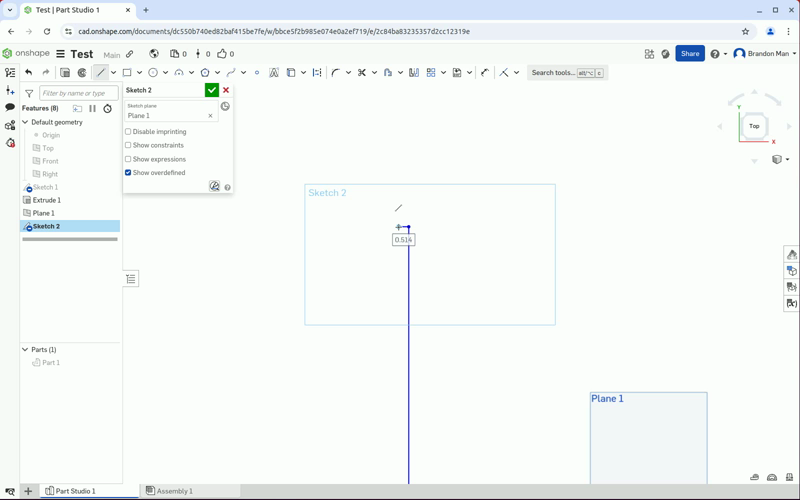
scroll(-6)
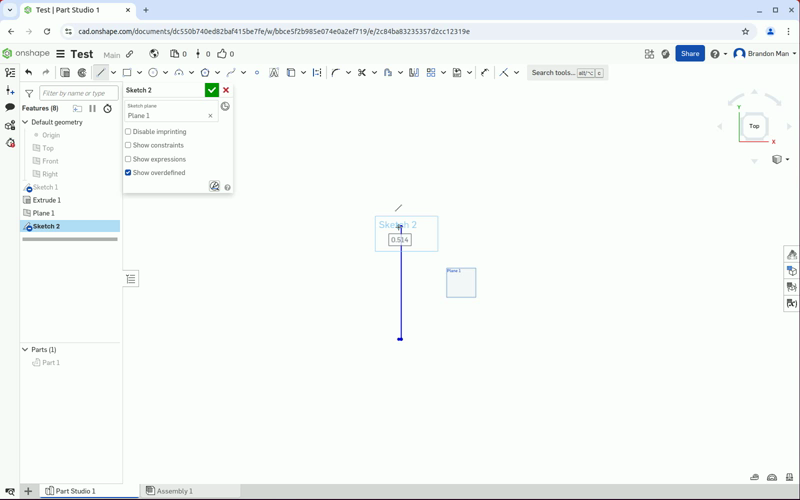
key_up(shift)
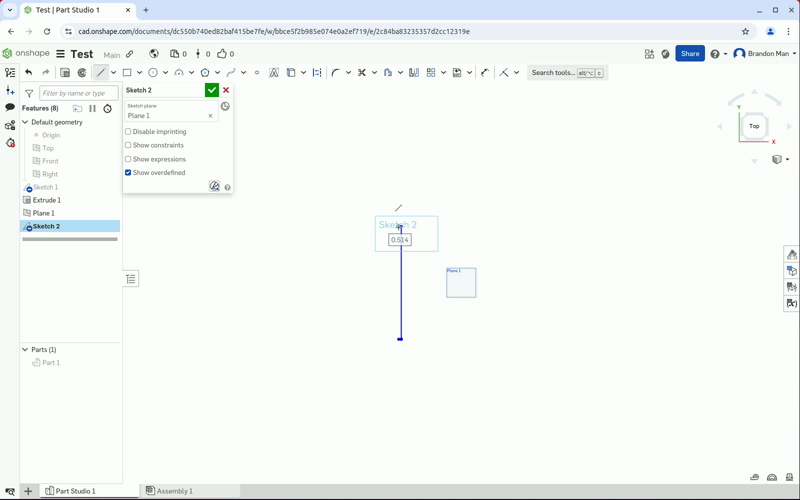
key_down(shift)
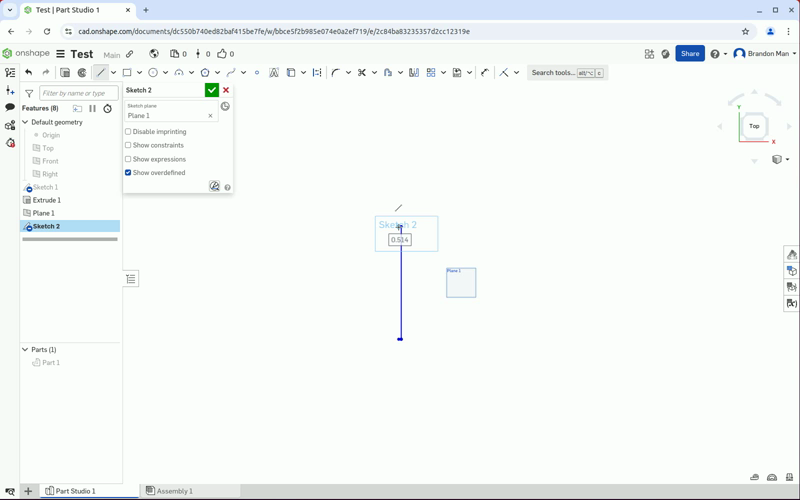
mouse_move(398, 339)
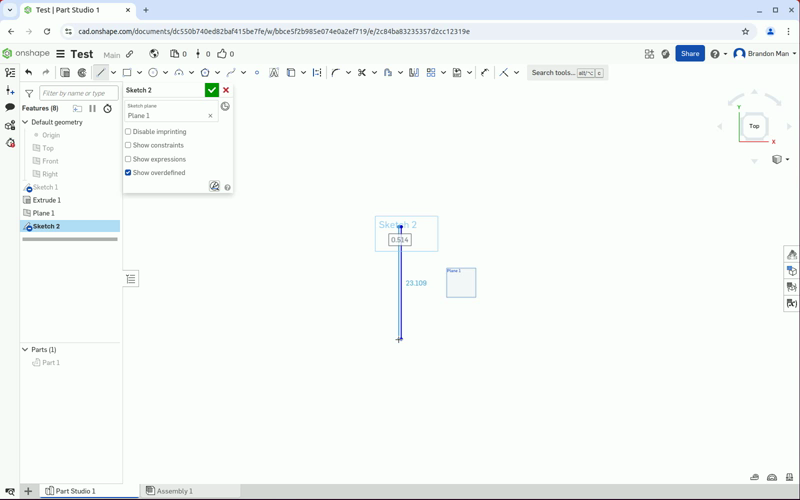
scroll(6)
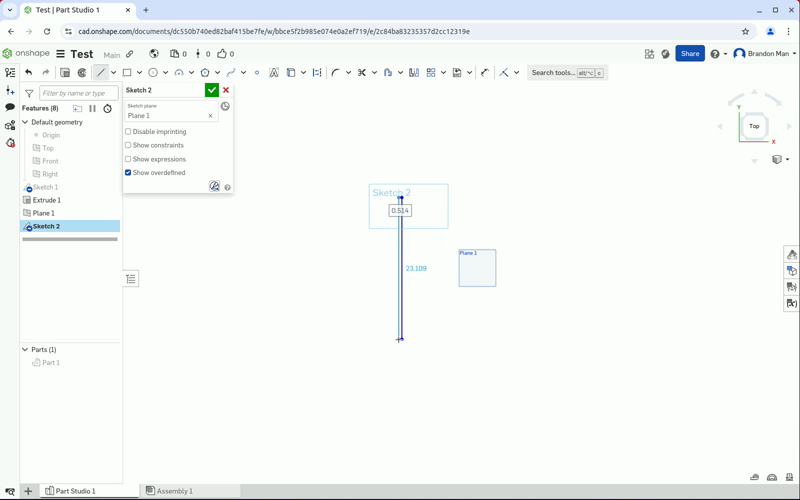
scroll(6)
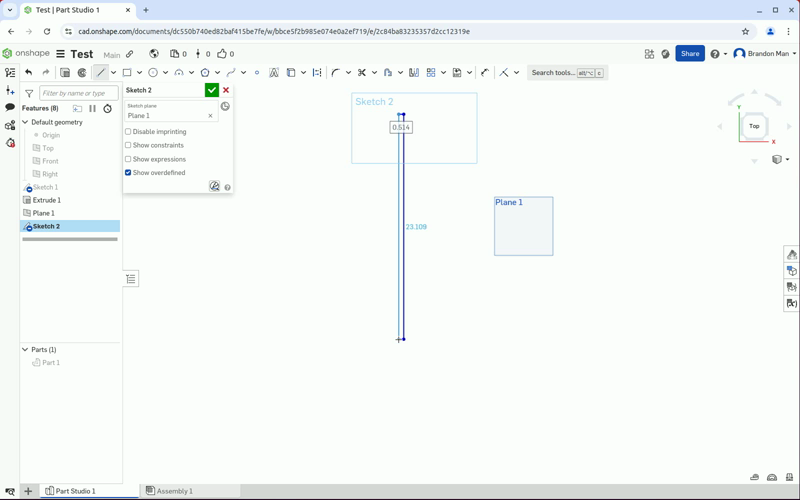
scroll(6)
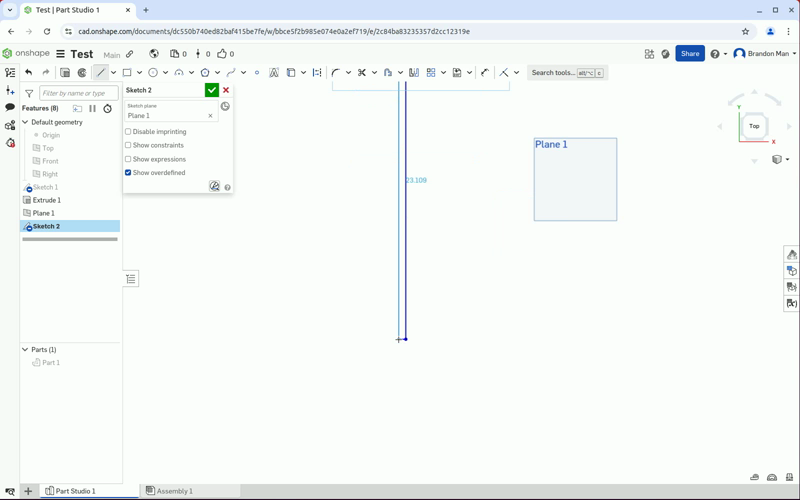
scroll(6)
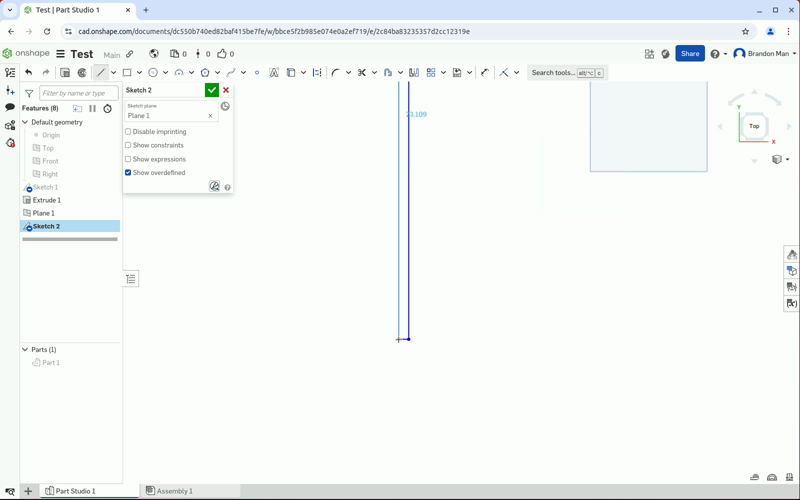
scroll(6)
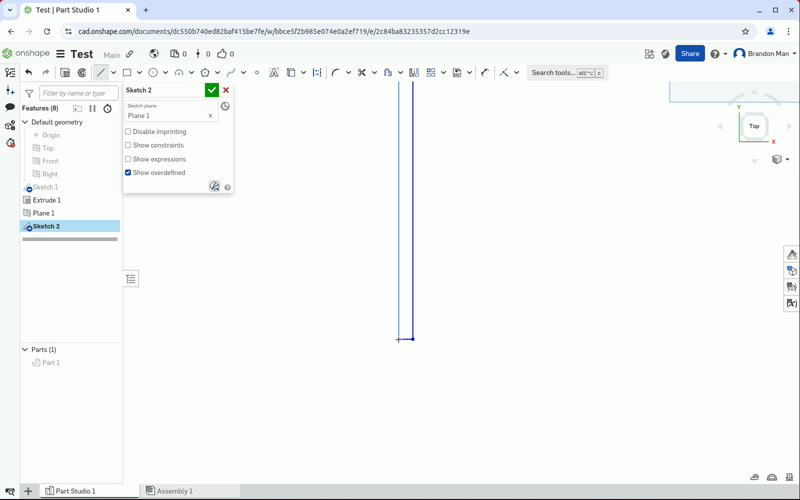
scroll(6)
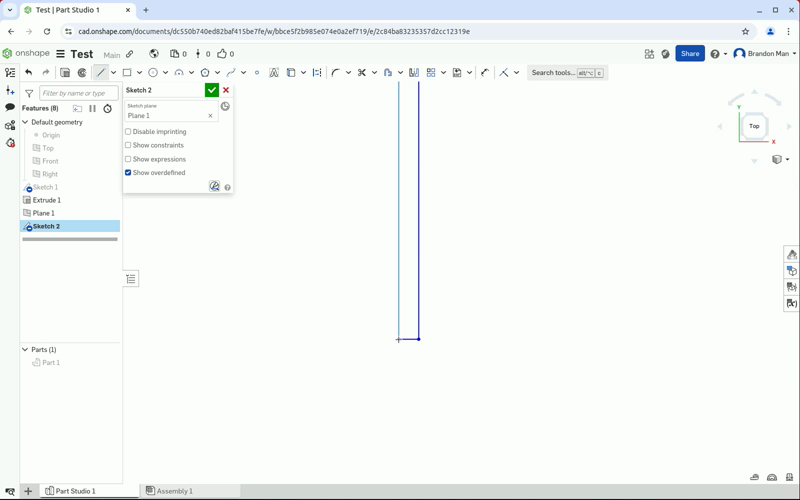
scroll(6)
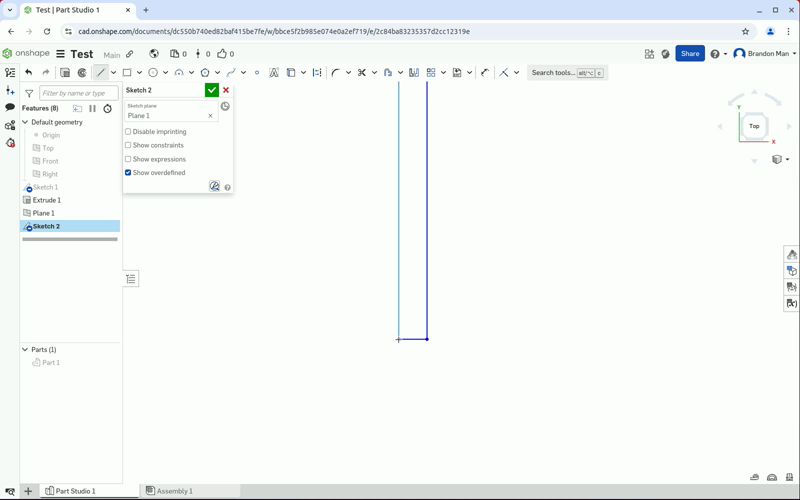
key_up(shift)
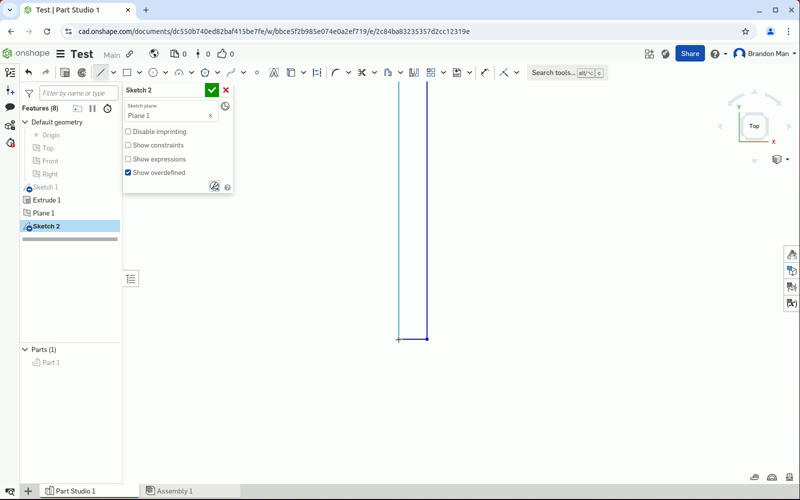
click(398, 339)
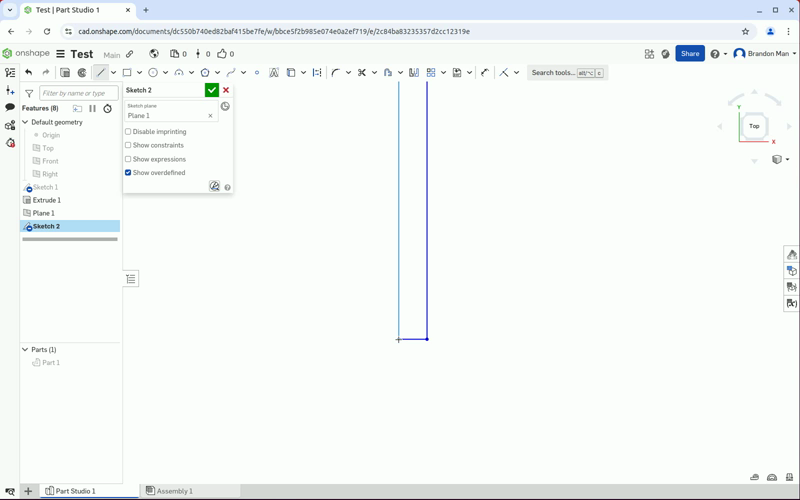
scroll(-6)
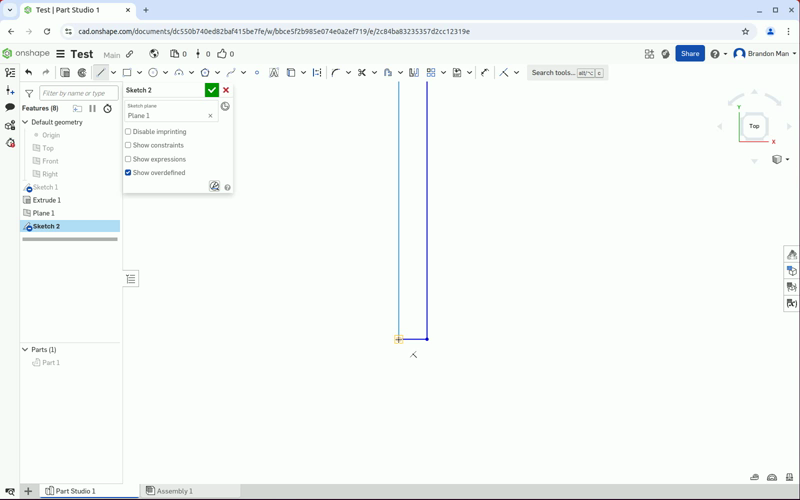
scroll(-6)
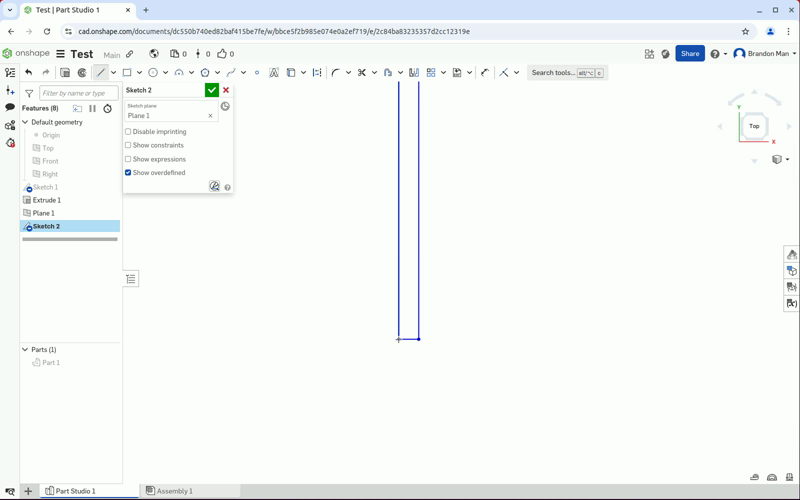
scroll(-6)
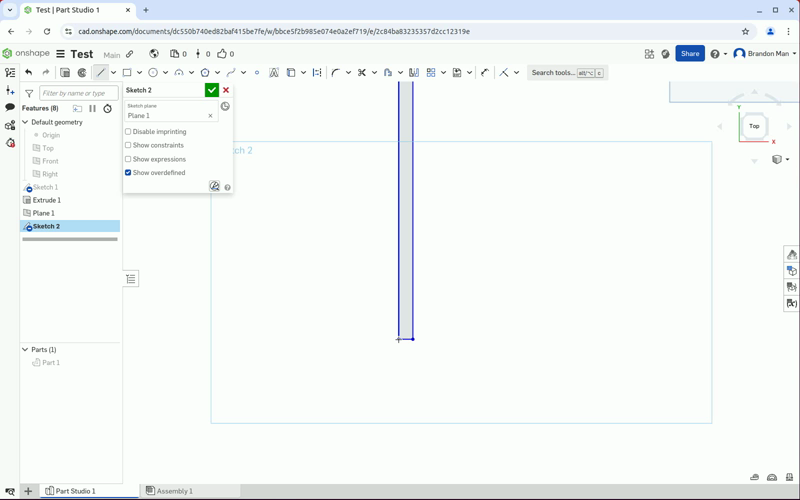
scroll(-6)
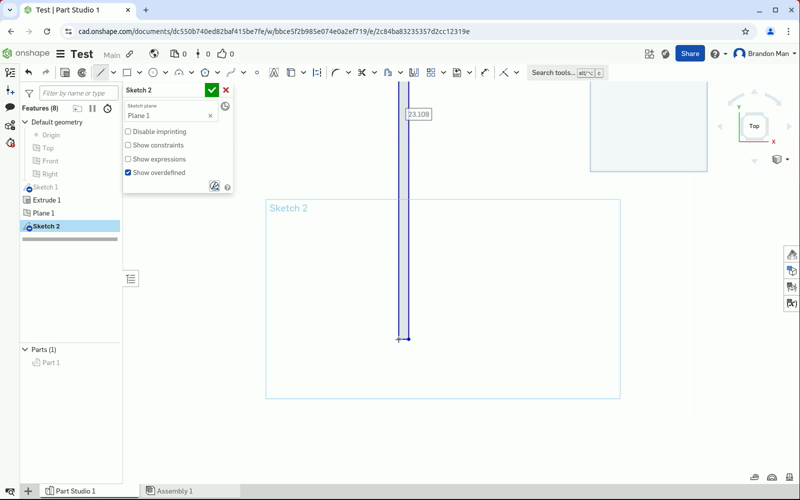
scroll(-6)
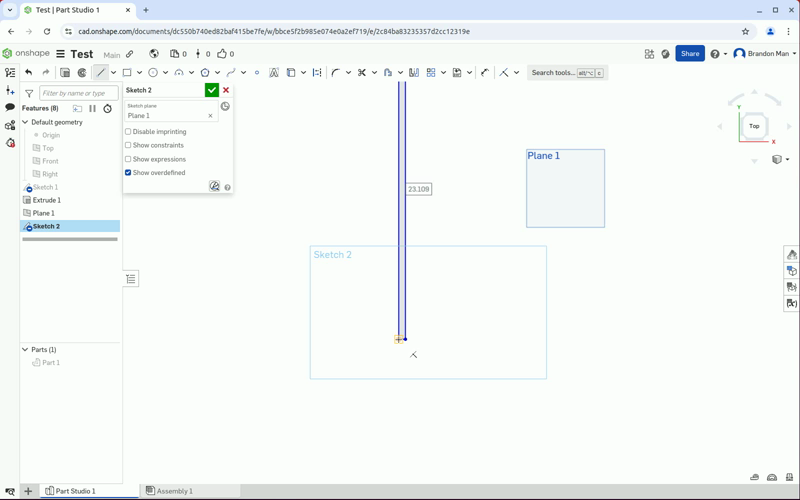
scroll(-6)
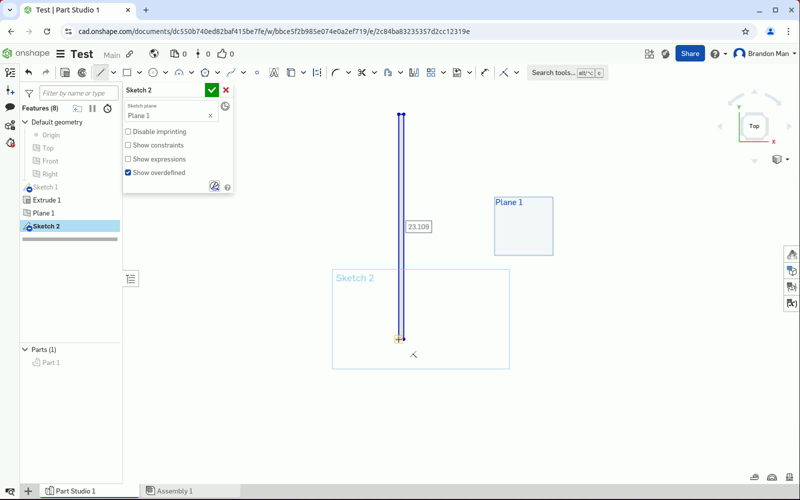
scroll(-6)
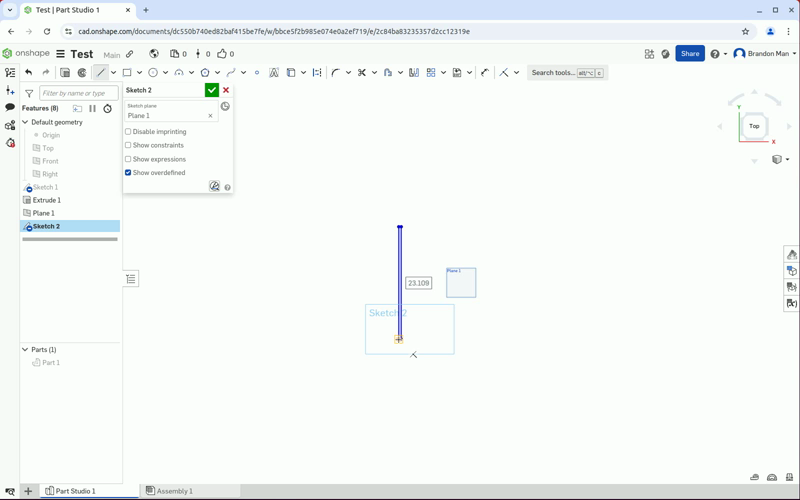
key(esc)
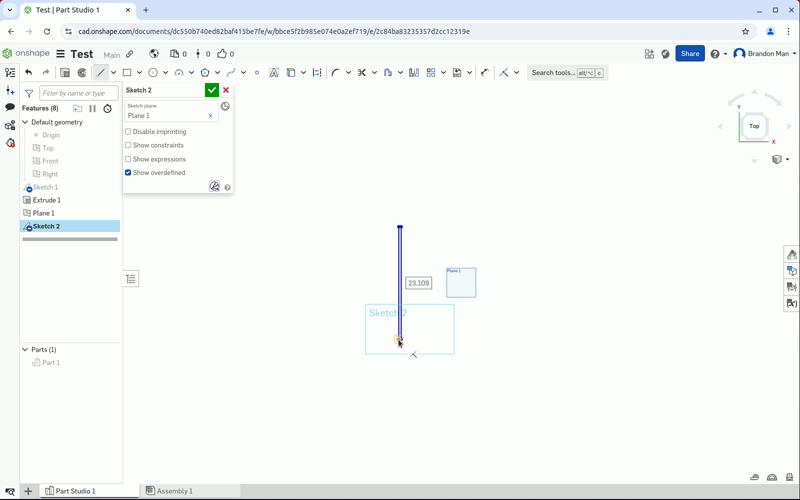
mouse_move(400, 259)
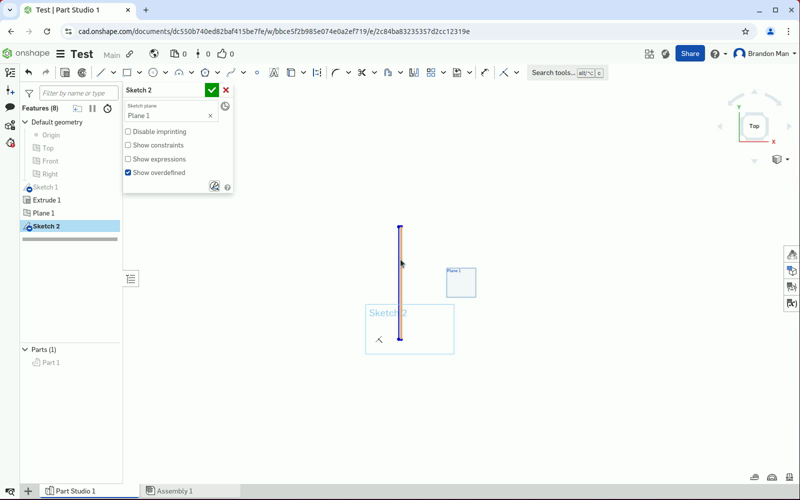
scroll(6)
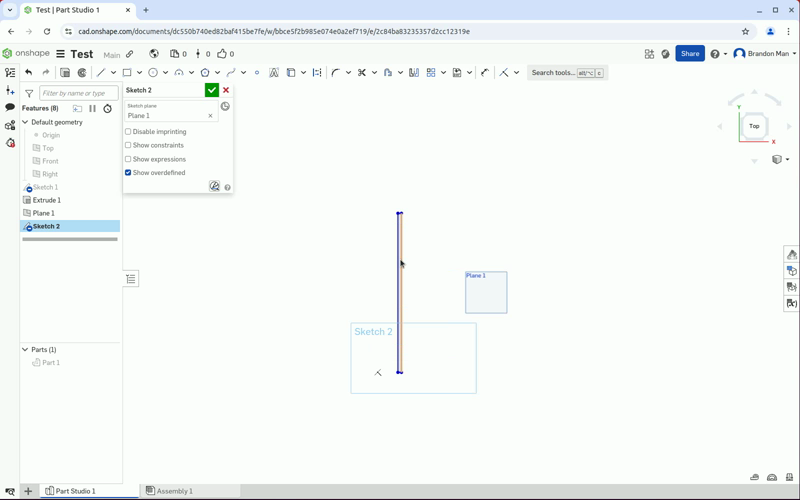
scroll(6)
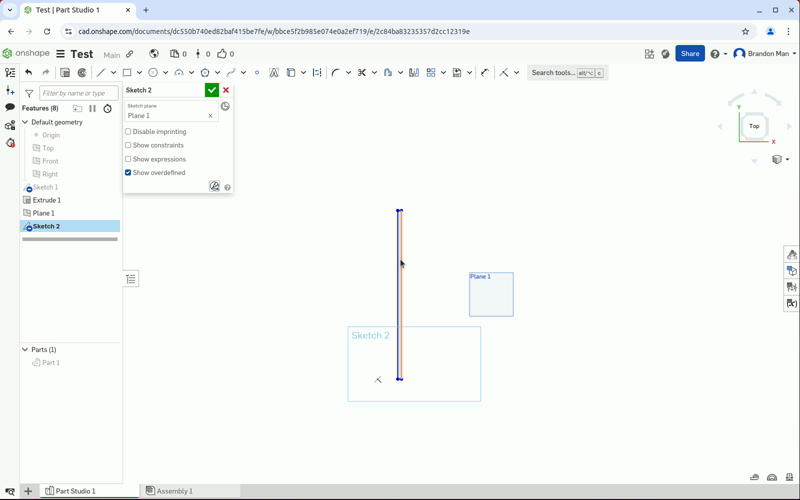
scroll(6)
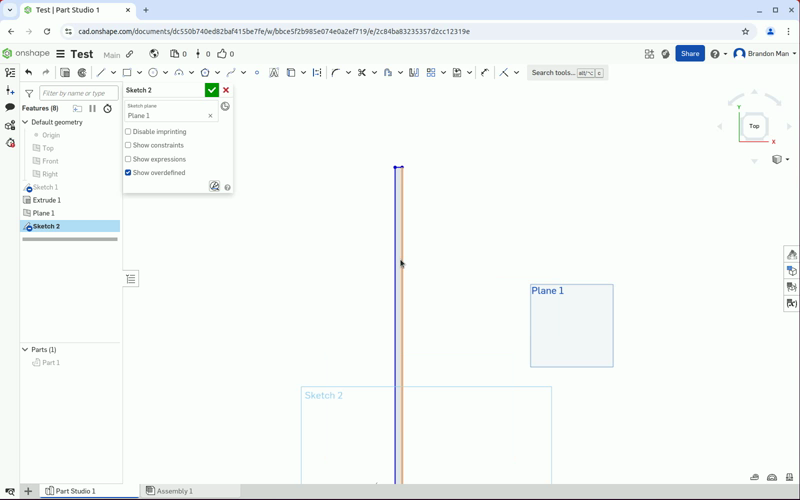
scroll(6)
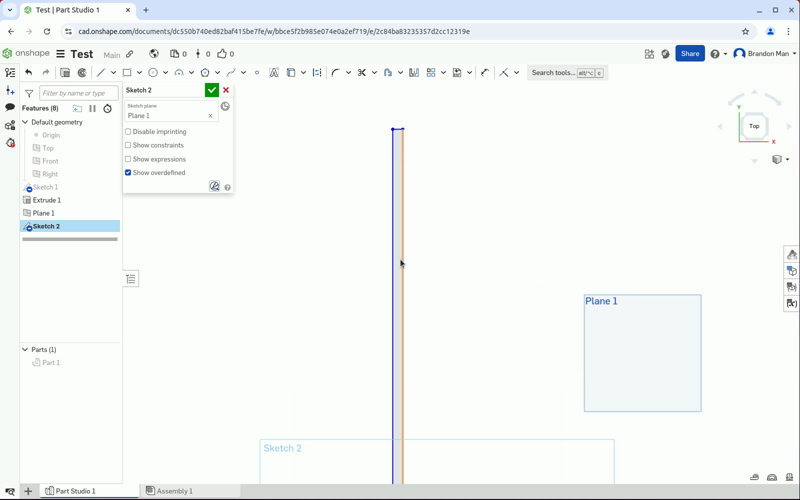
scroll(6)
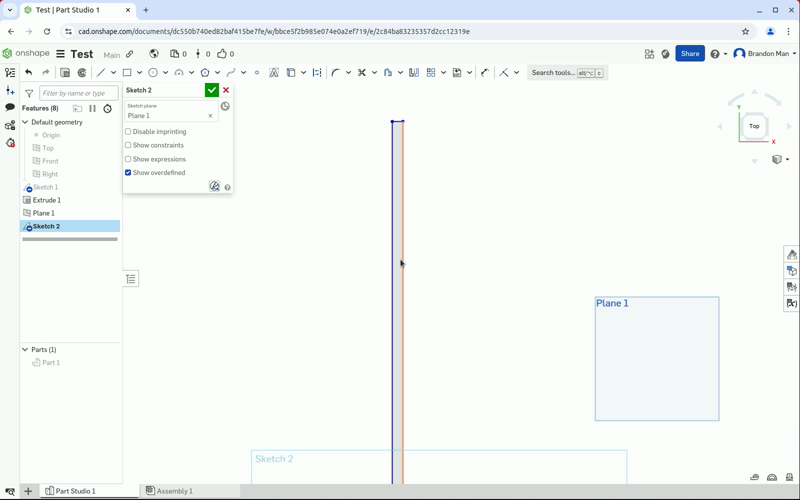
scroll(6)
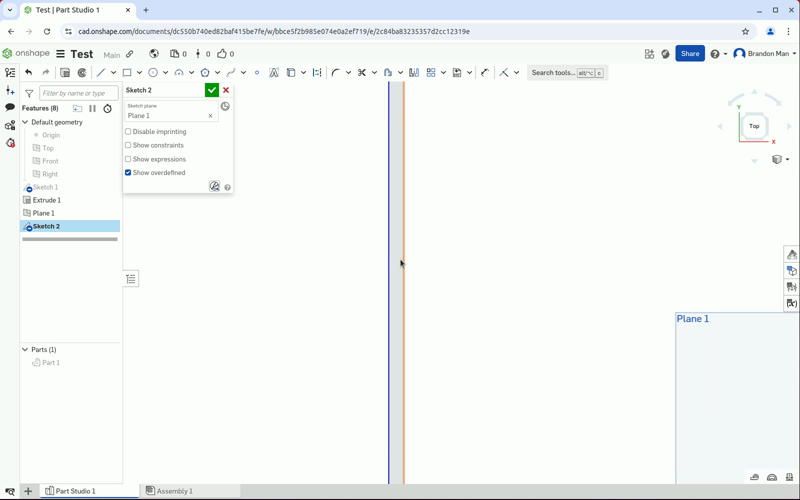
scroll(6)
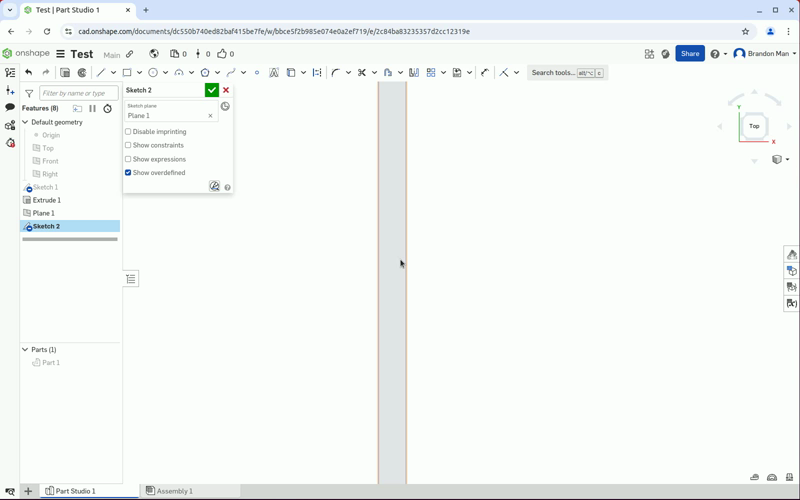
click(400, 259)
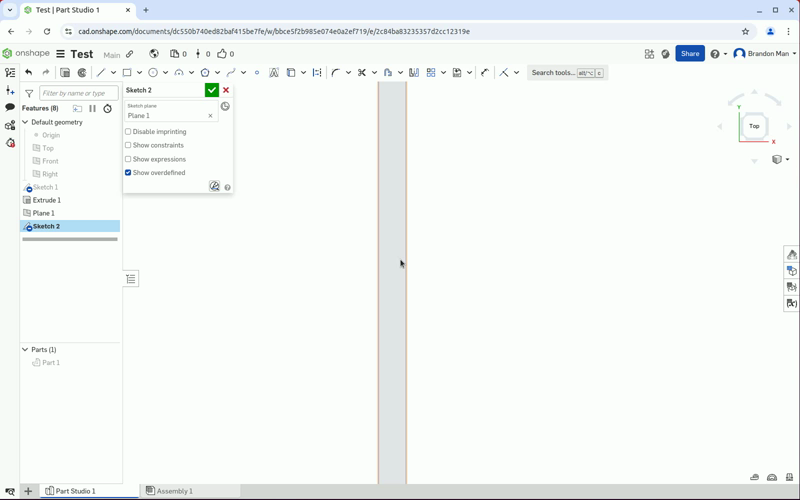
scroll(-6)
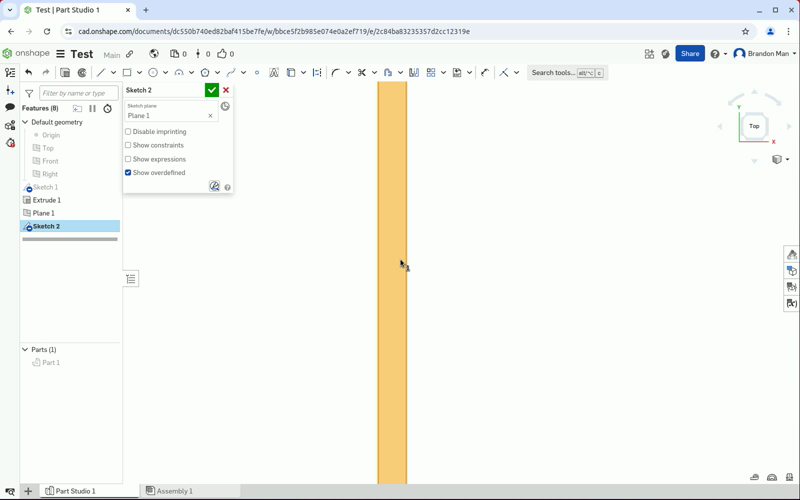
scroll(-6)
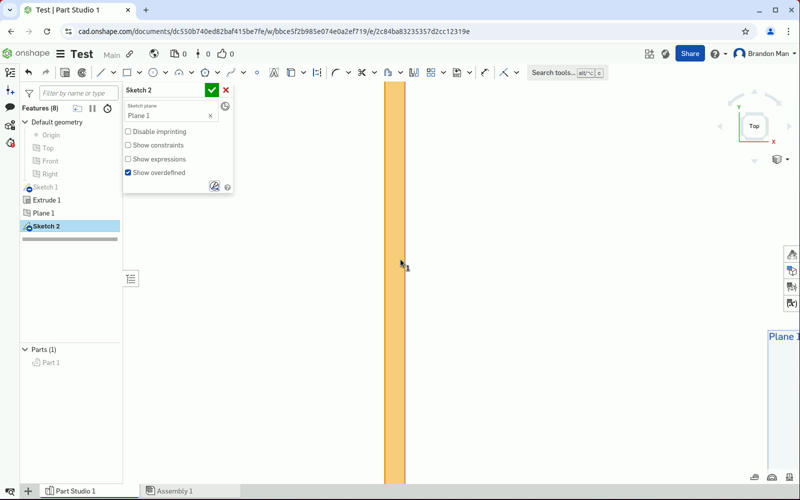
scroll(-6)
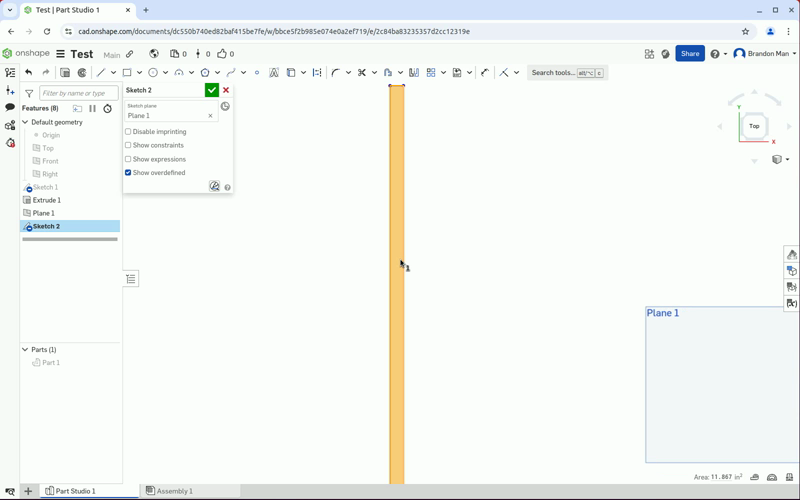
scroll(-6)
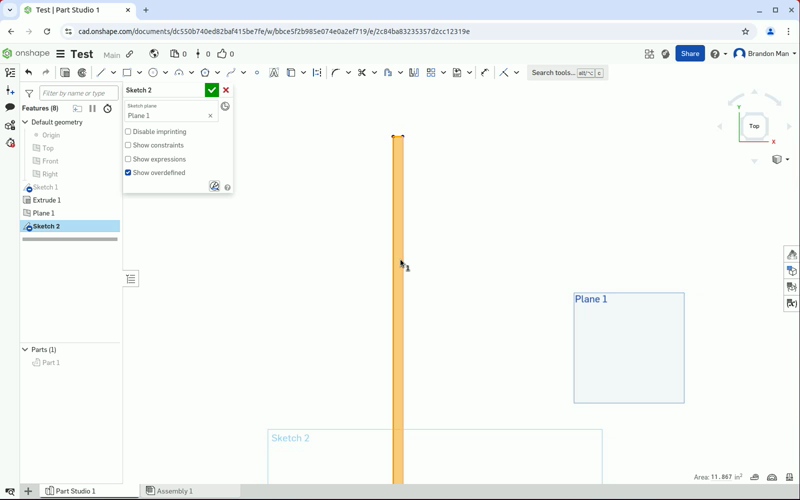
scroll(-6)
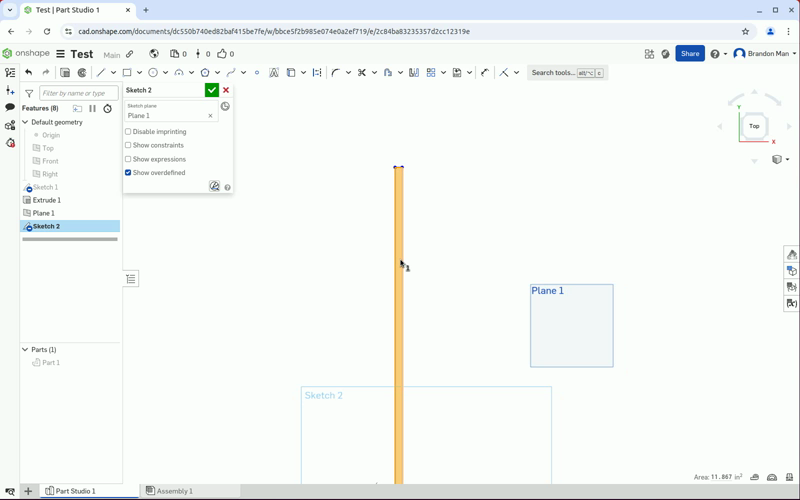
scroll(-6)
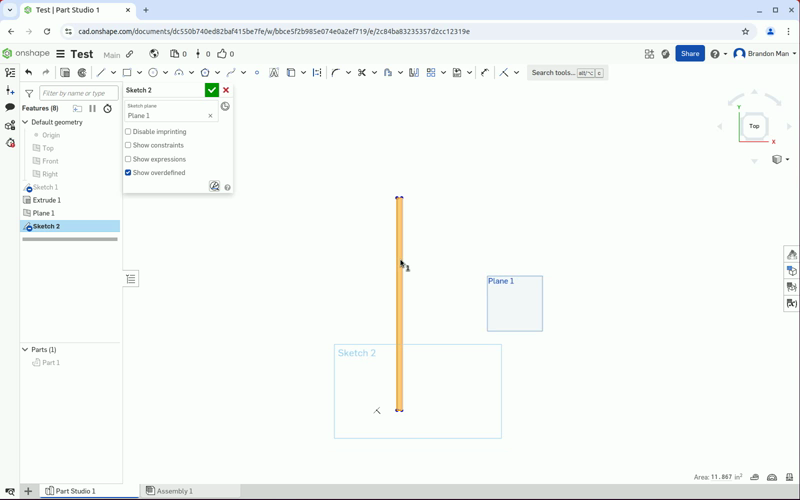
scroll(-6)
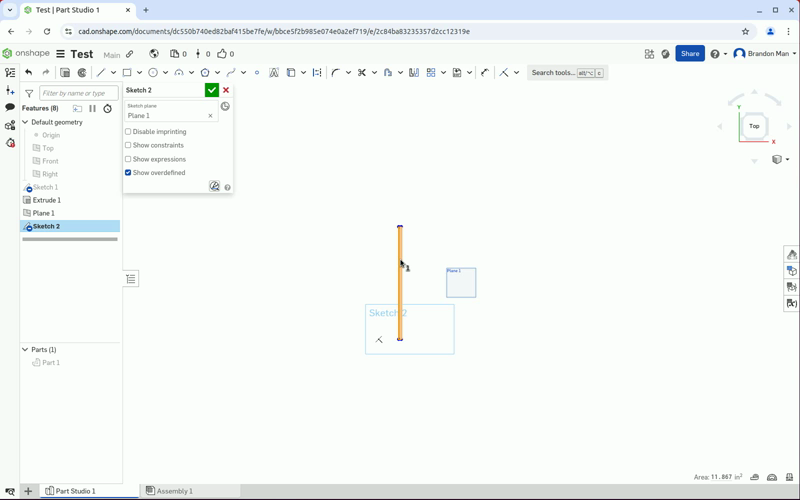
mouse_move(73, 352)
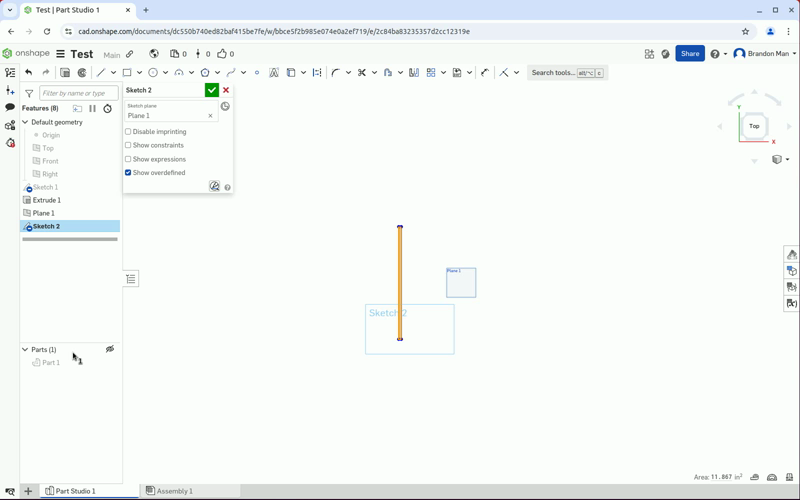
key(shift+y)
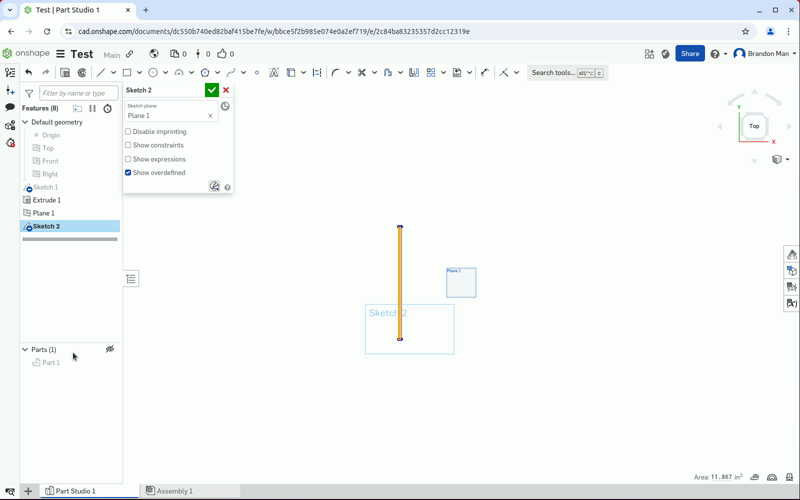
key(shift+e)
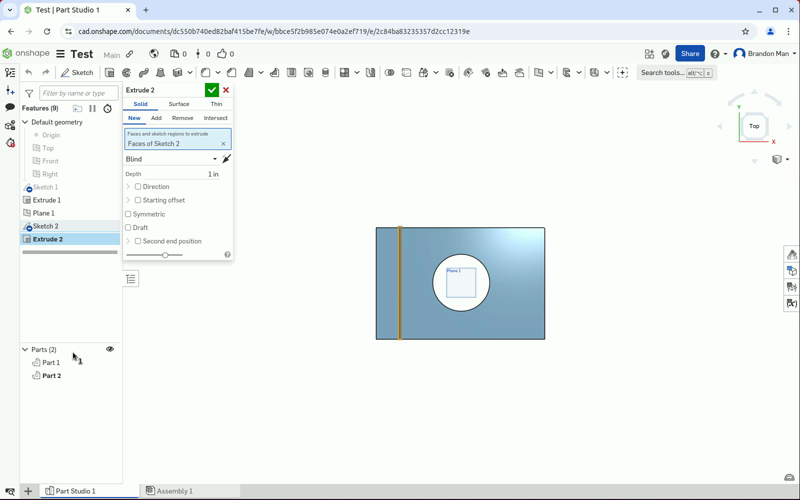
mouse_move(143, 106)
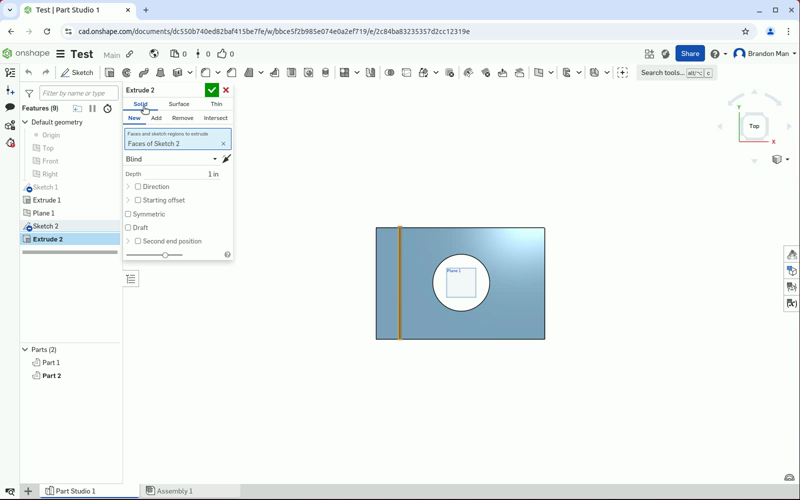
click(143, 106)
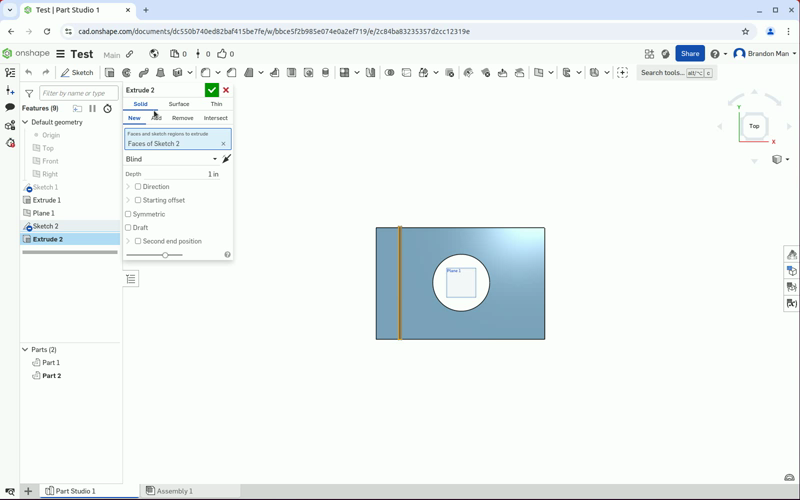
mouse_move(186, 120)
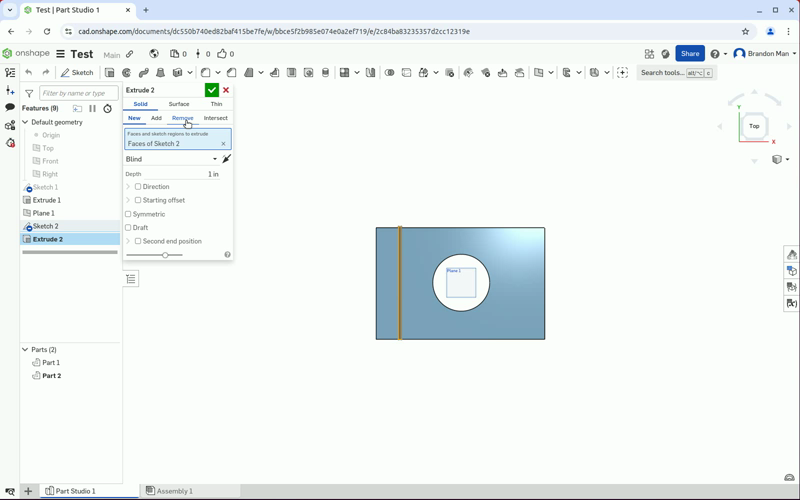
click(186, 120)
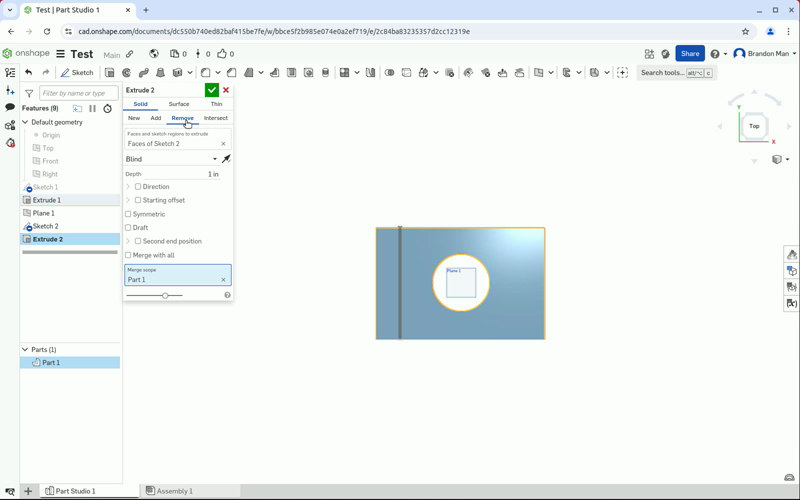
key(tab, 4)
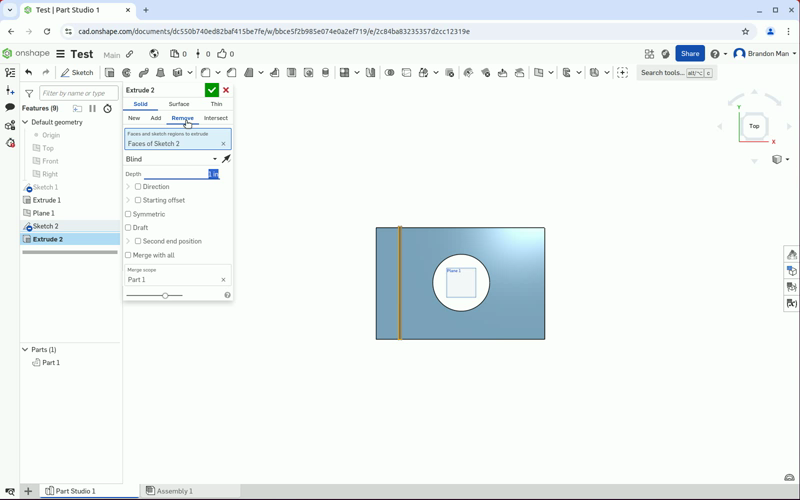
text(2.407)
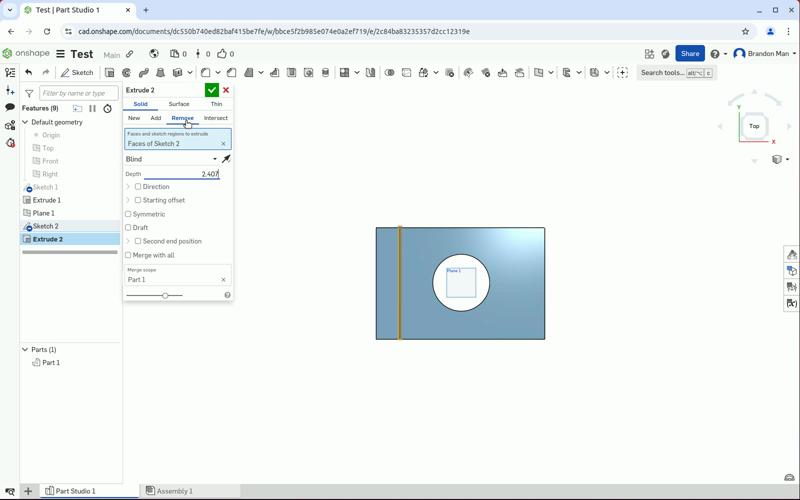
key(tab, 6)
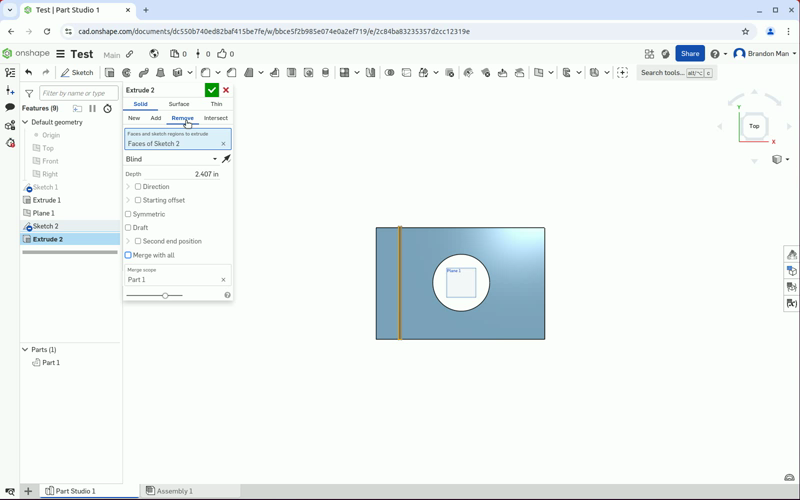
key(space)
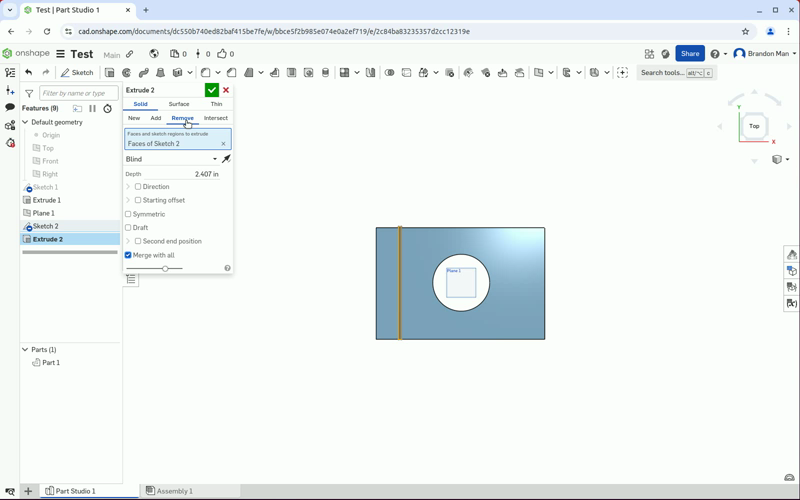
key(enter)
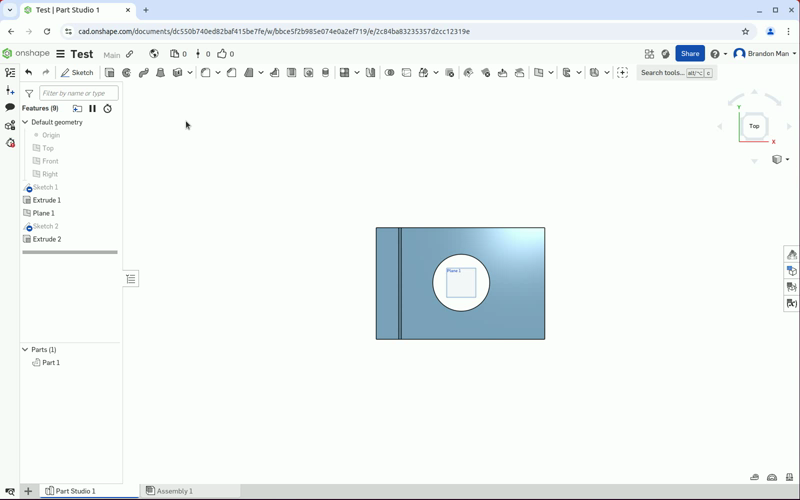
key(shift+h)
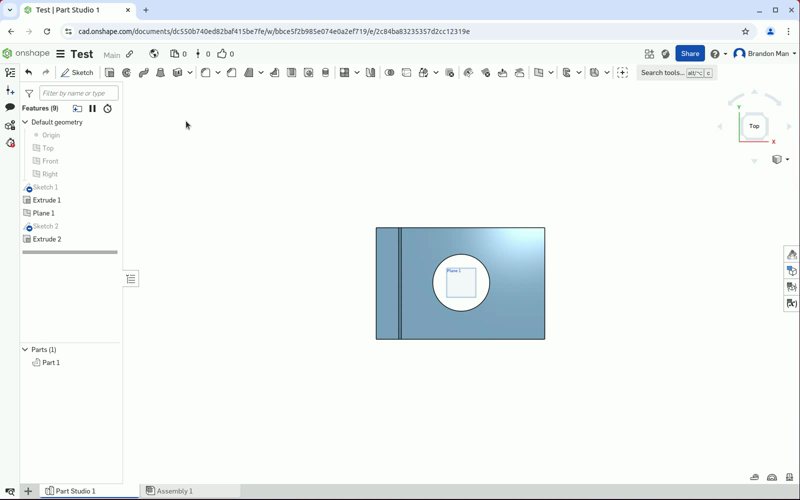
key(shift+h)
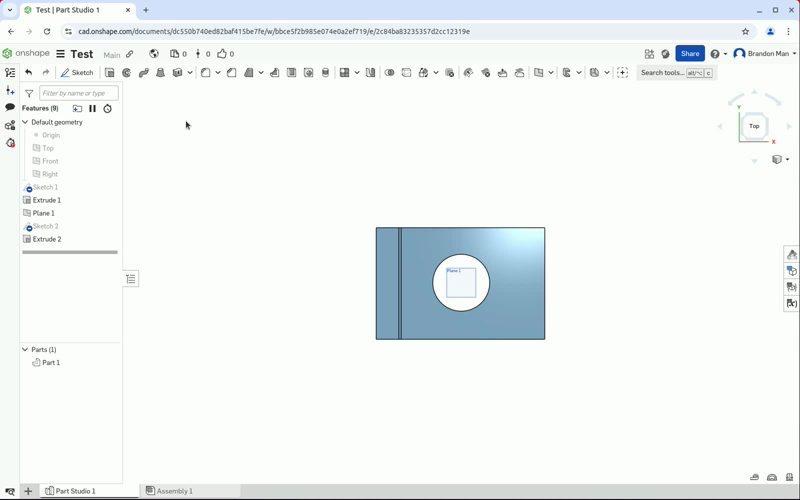
mouse_move(73, 189)
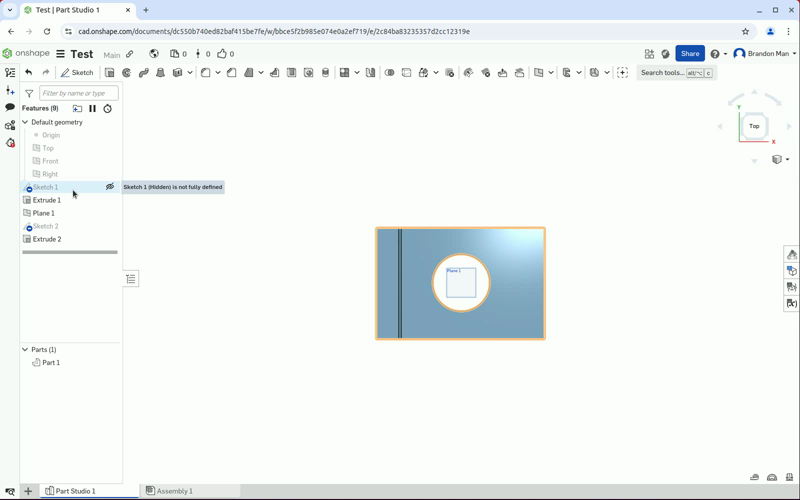
click(73, 189)
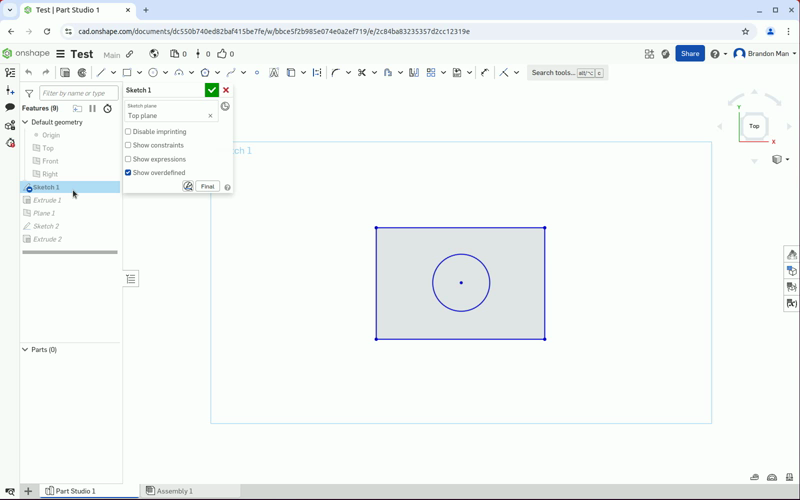
mouse_move(229, 92)
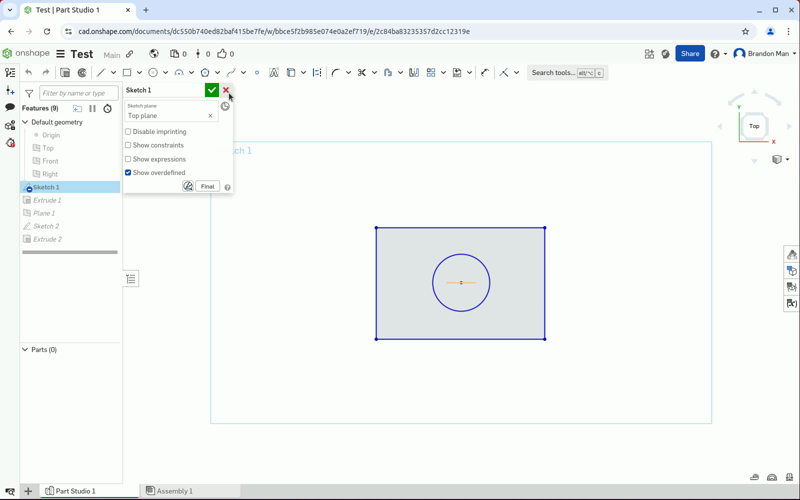
click(229, 92)
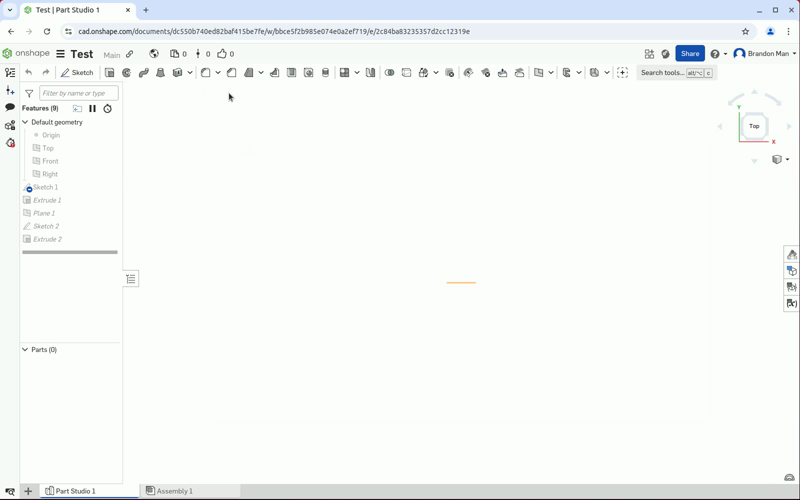
key(shift+s)
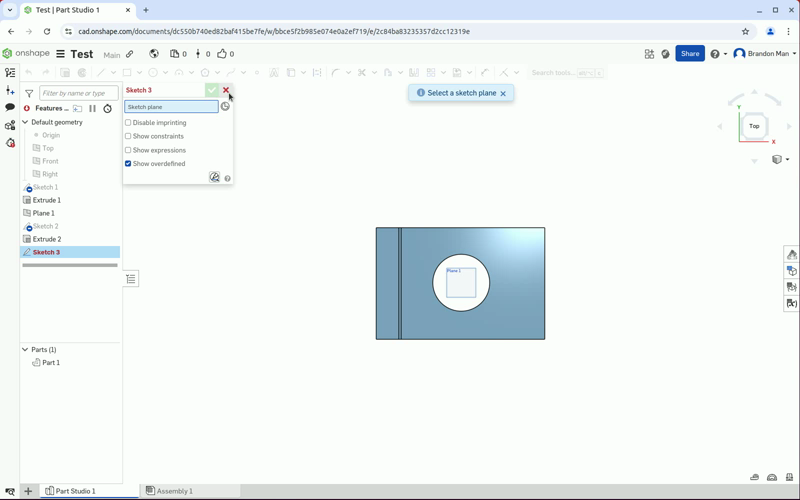
mouse_move(73, 215)
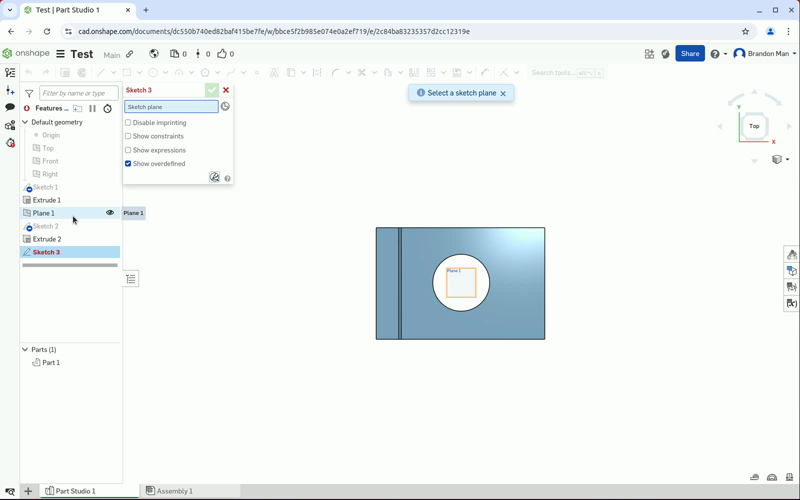
click(73, 215)
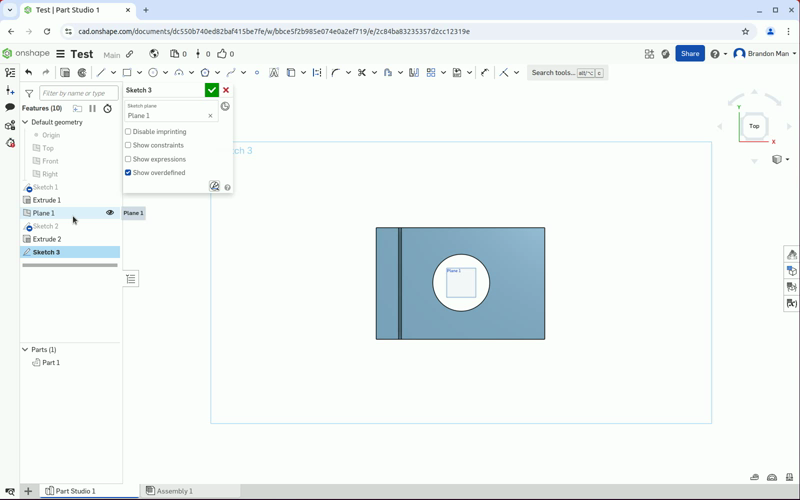
mouse_move(73, 352)
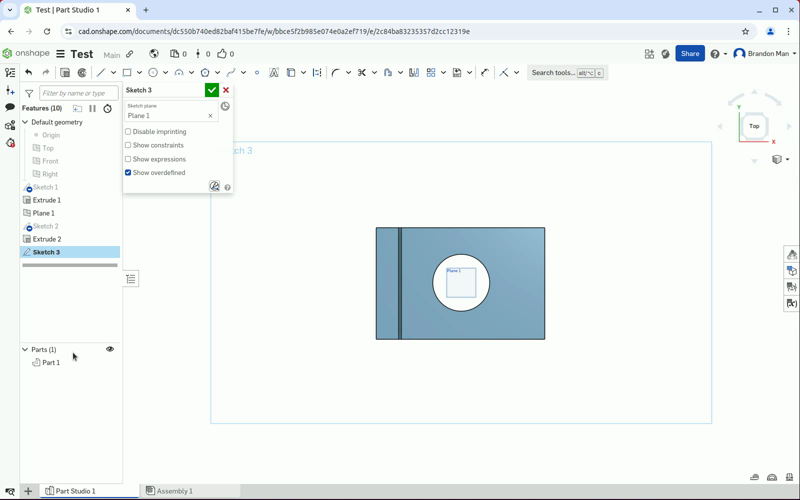
key(y)
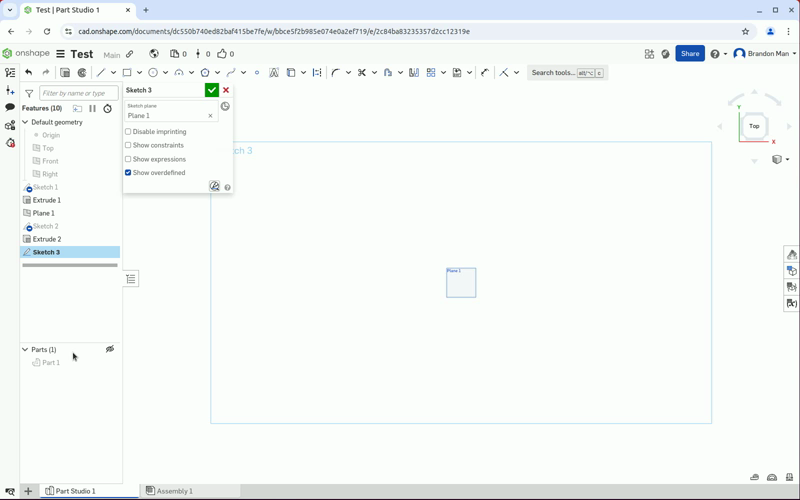
key(l)
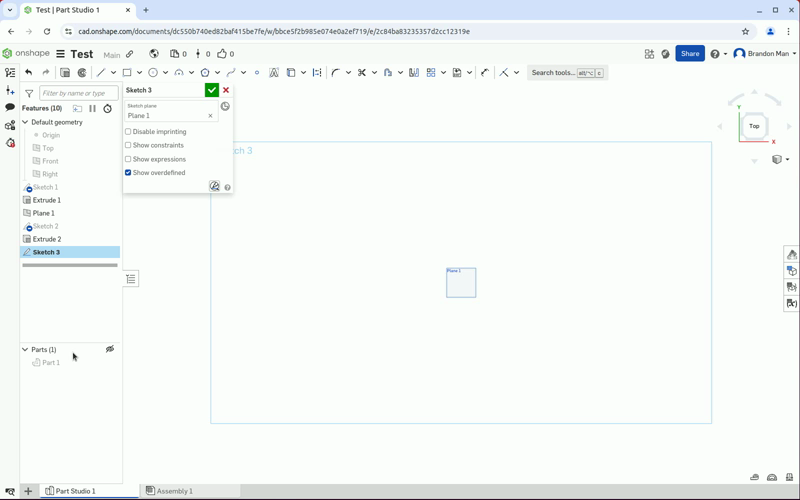
key_down(shift)
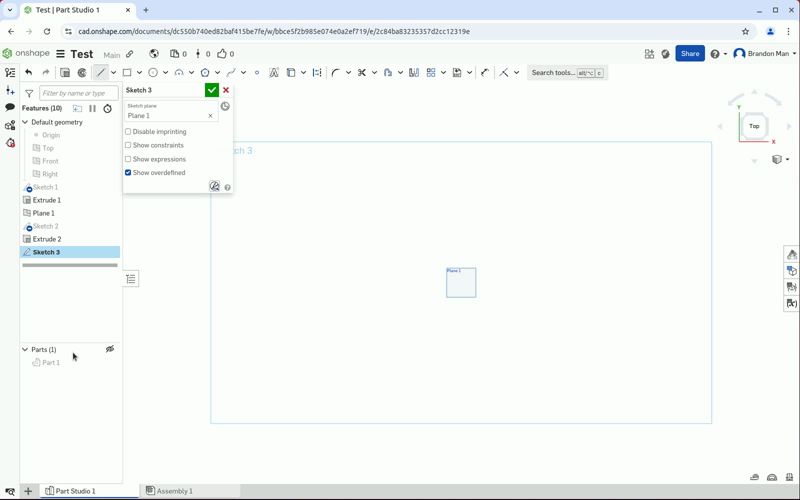
mouse_move(446, 339)
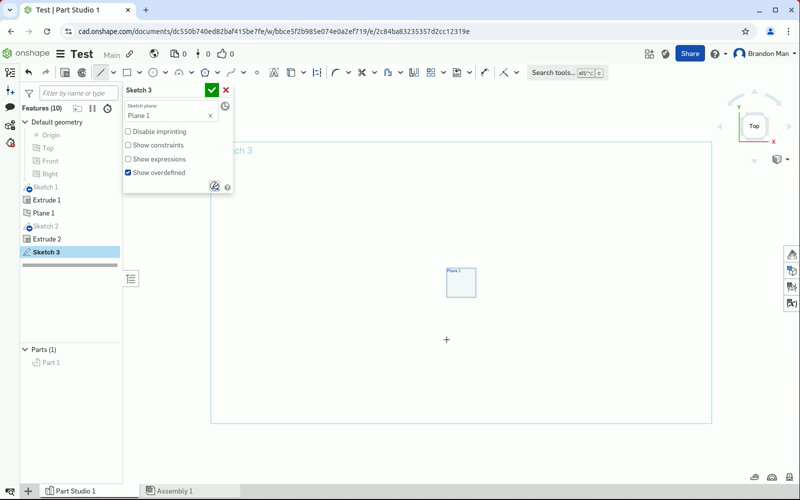
click(446, 339)
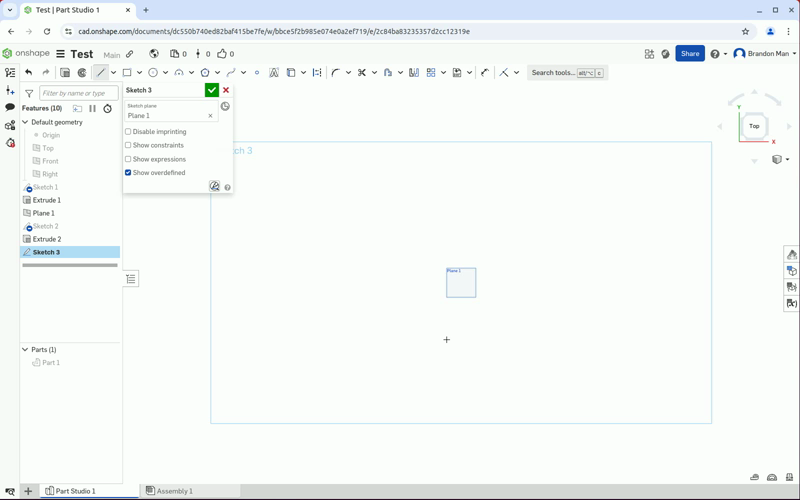
key_up(shift)
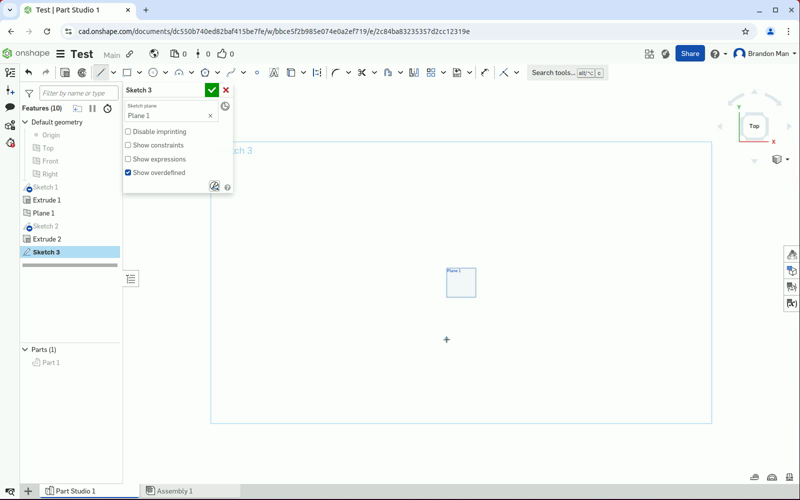
key_down(shift)
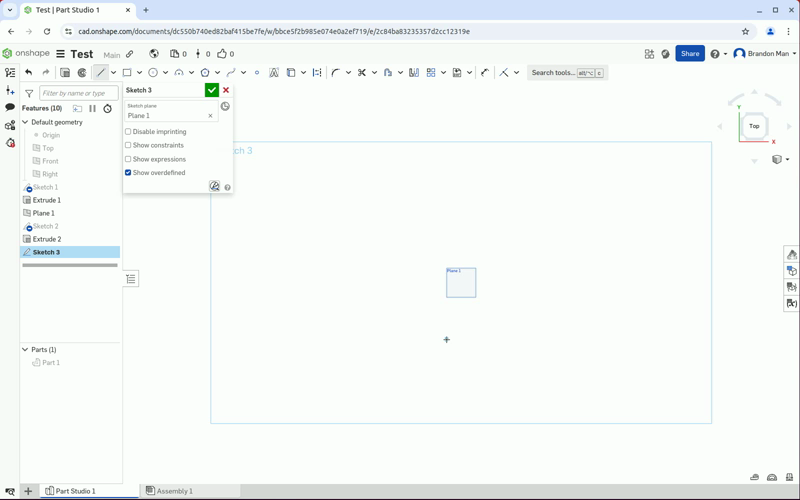
mouse_move(476, 339)
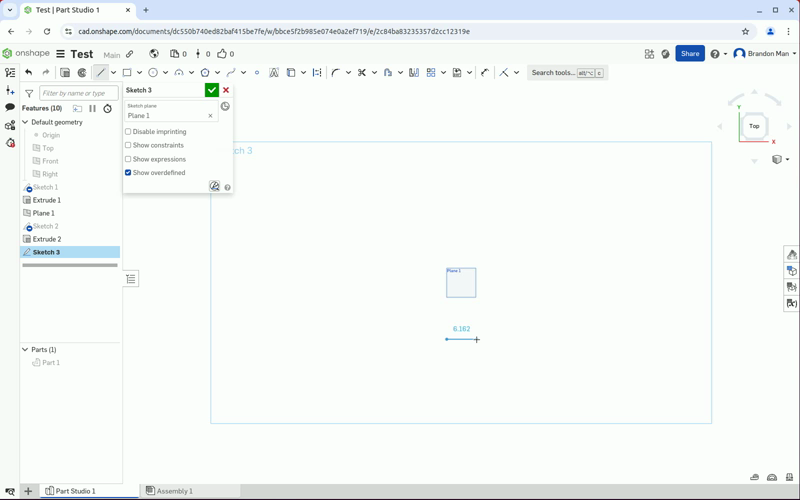
mouse_move(475, 339)
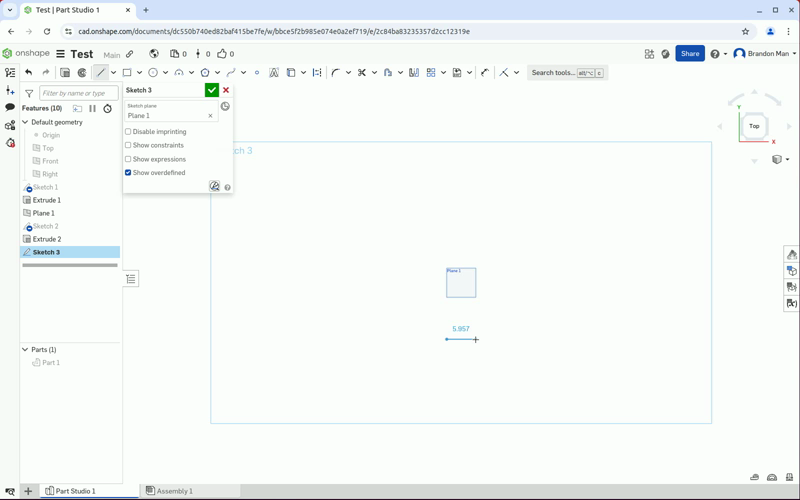
click(475, 339)
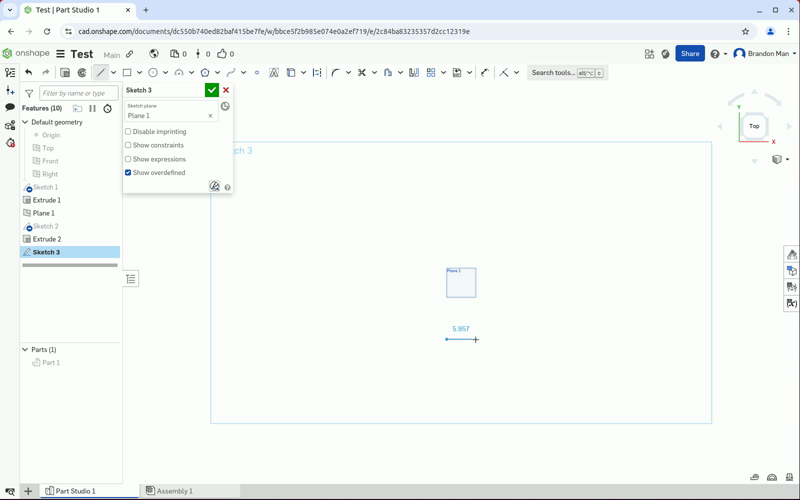
key_up(shift)
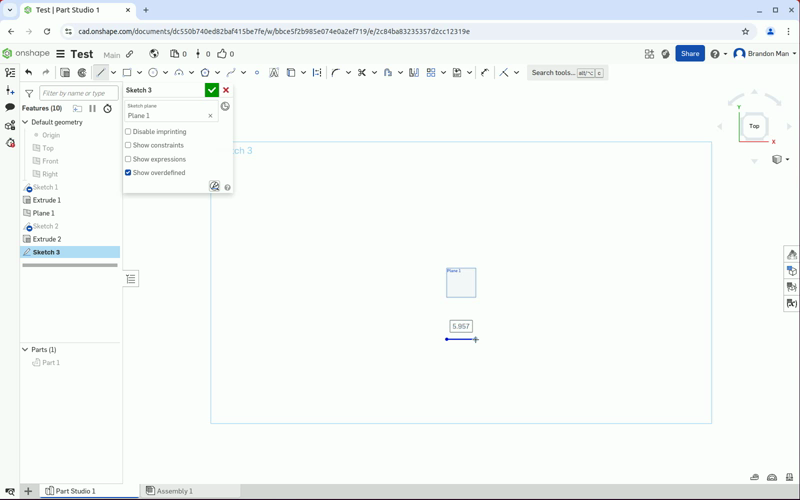
key_down(shift)
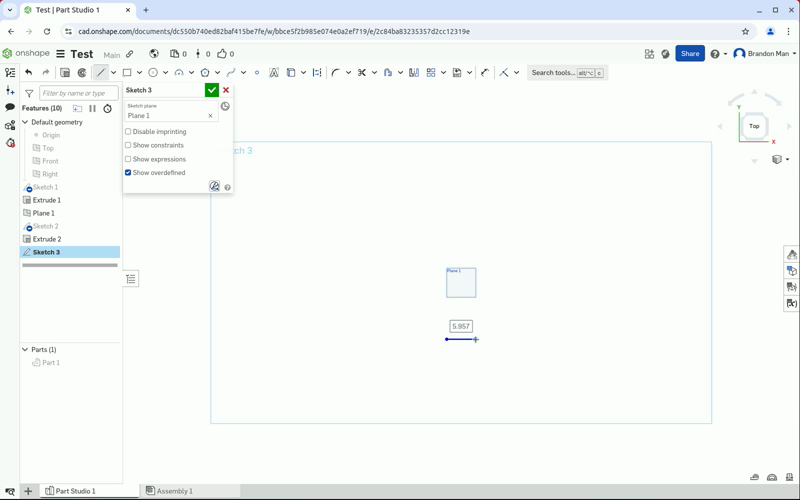
mouse_move(505, 339)
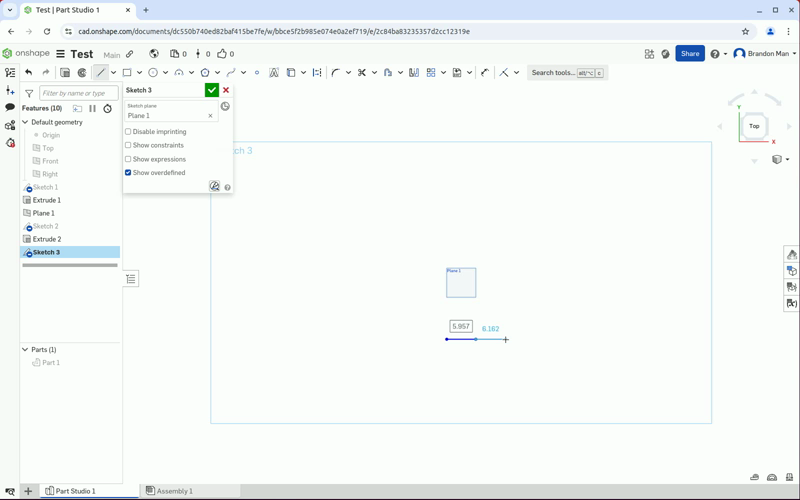
mouse_move(475, 306)
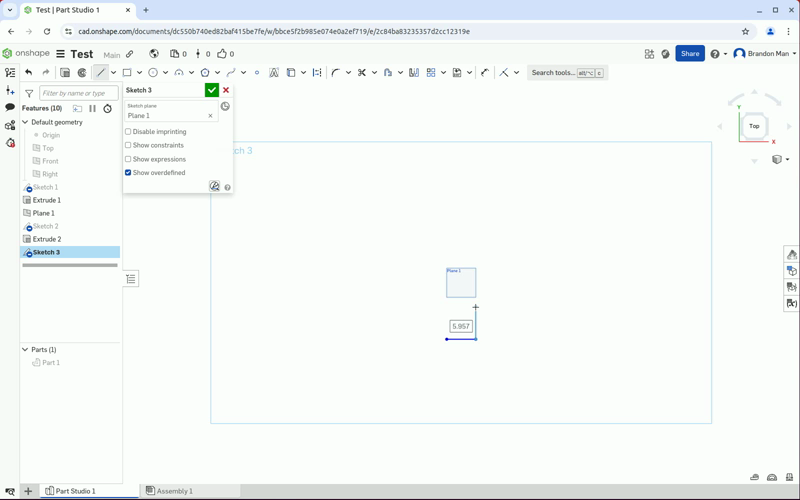
click(475, 306)
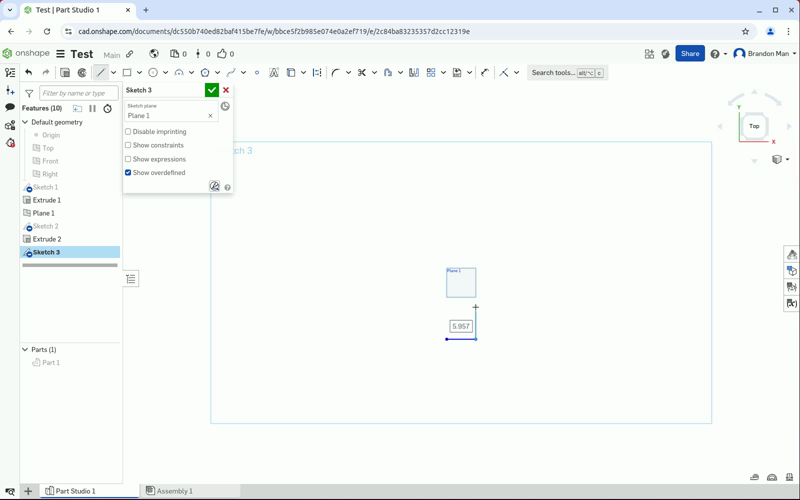
key_up(shift)
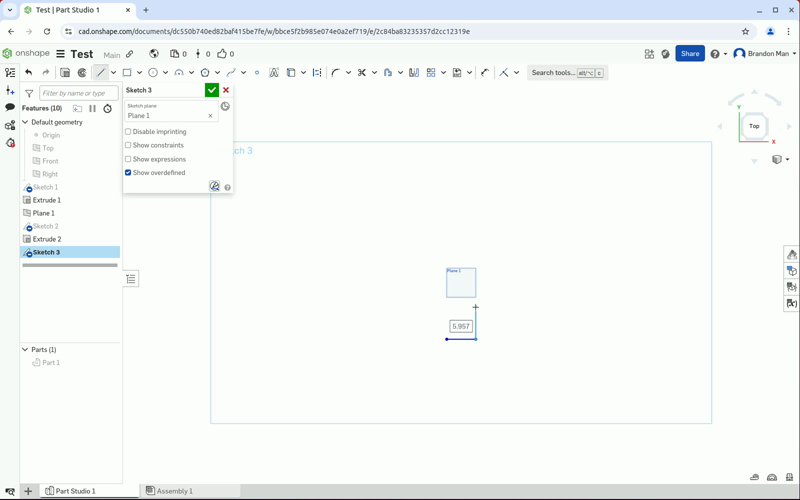
key(esc)
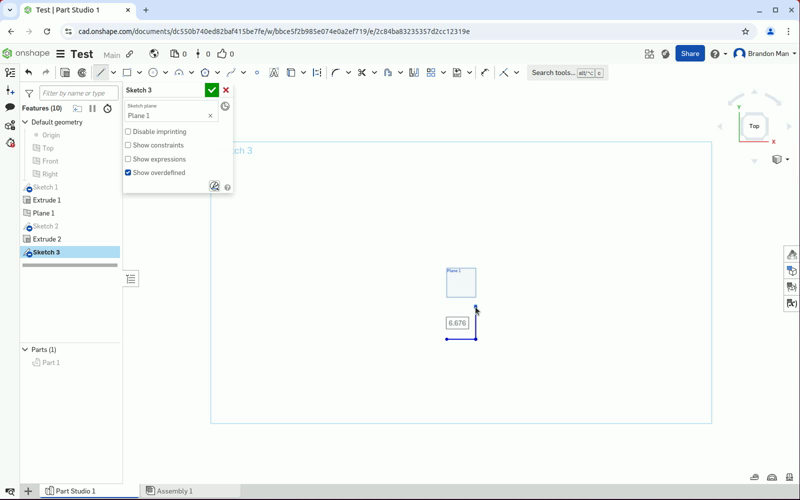
key(a)
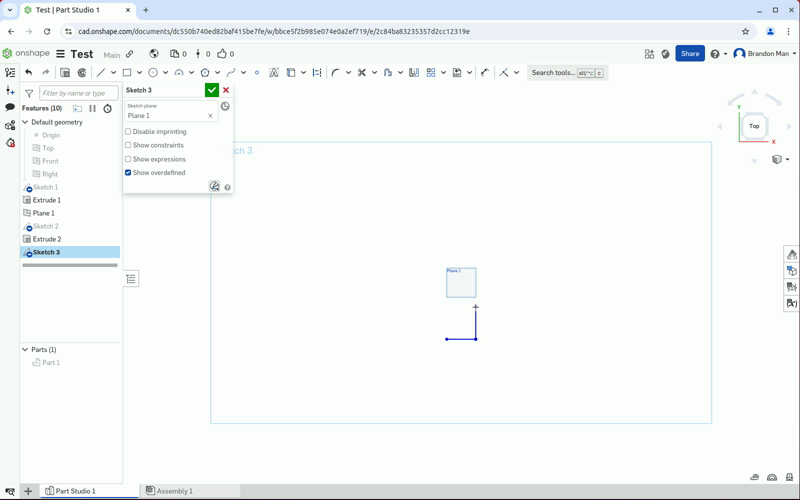
mouse_move(475, 306)
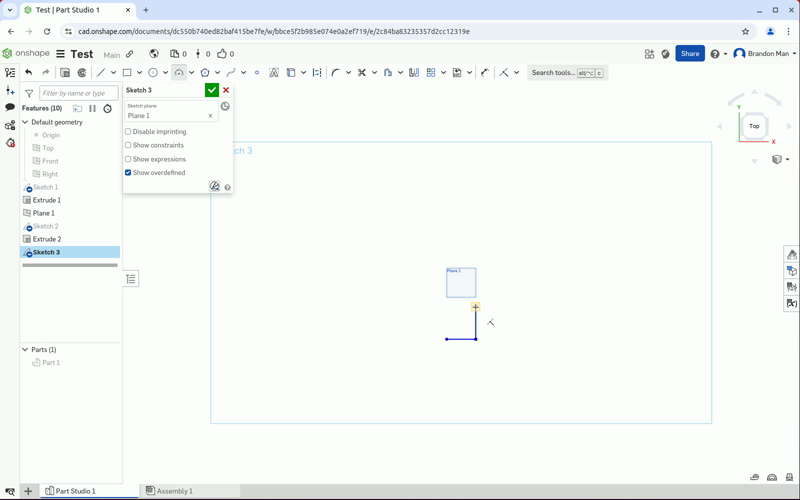
click(475, 306)
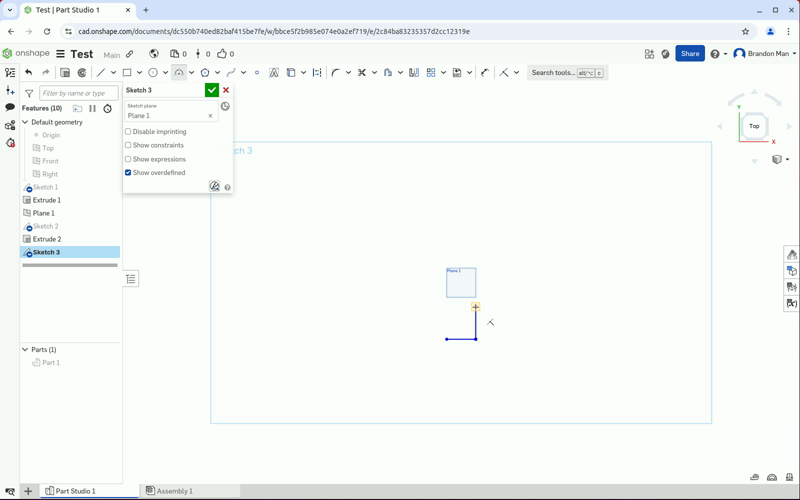
key_down(shift)
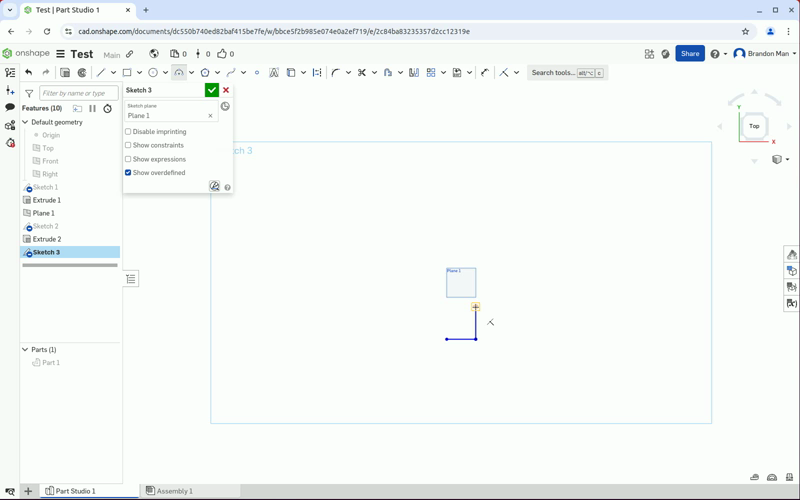
mouse_move(446, 306)
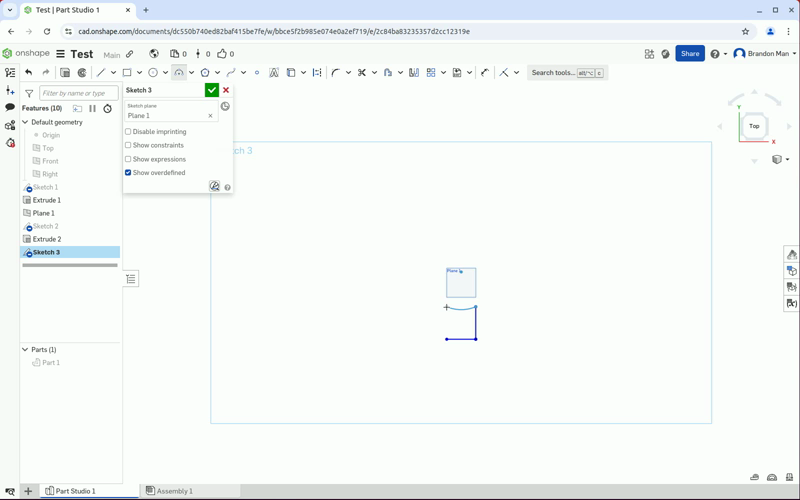
click(446, 306)
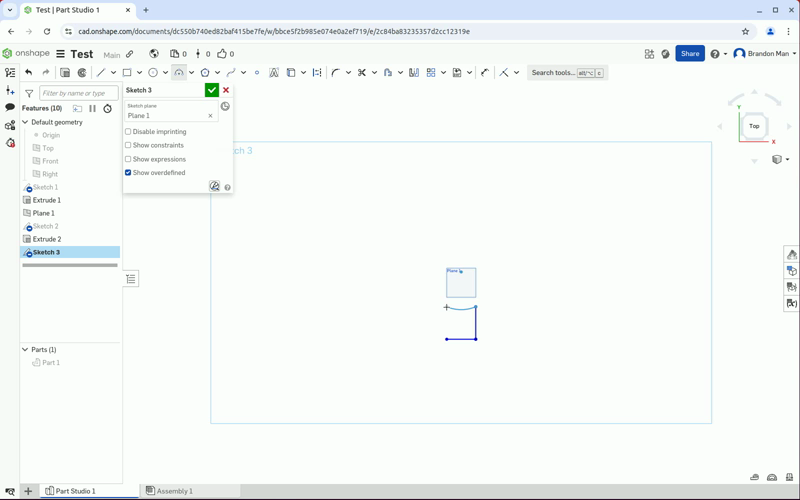
mouse_move(461, 310)
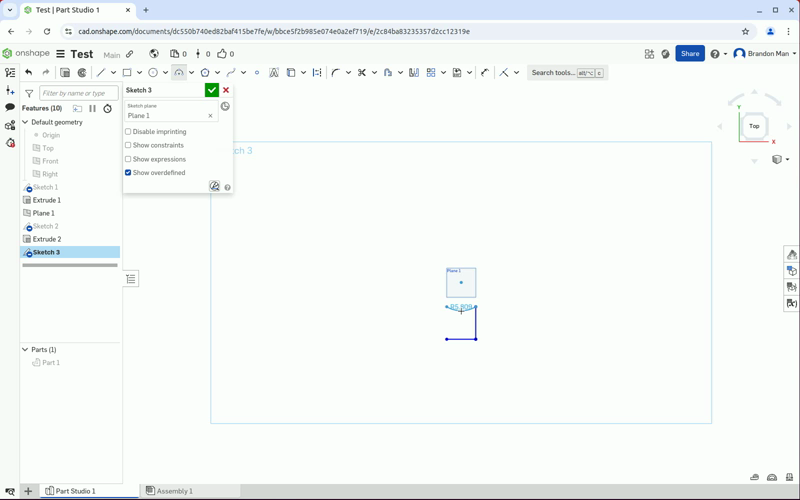
click(461, 310)
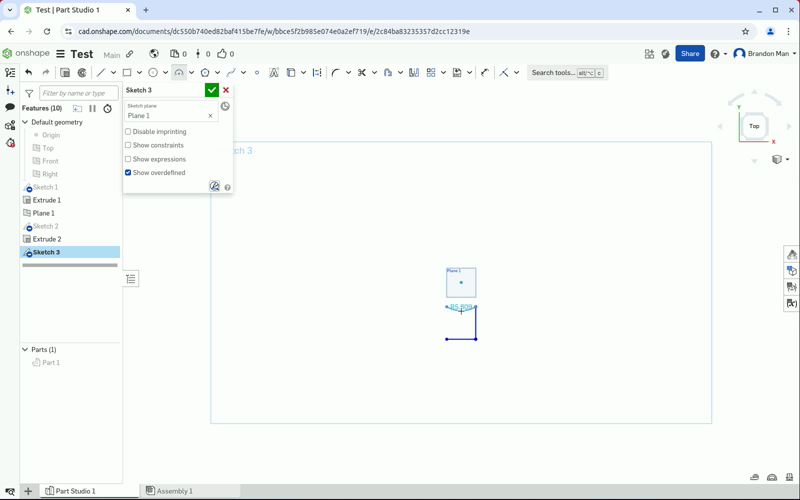
key_up(shift)
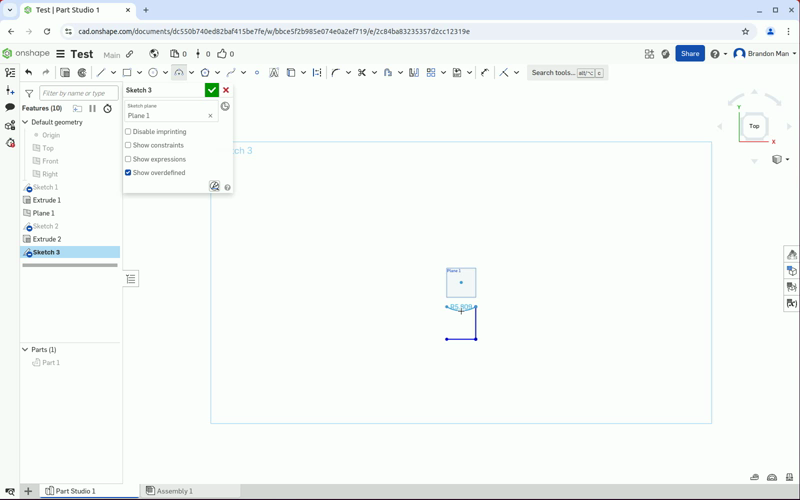
key(esc)
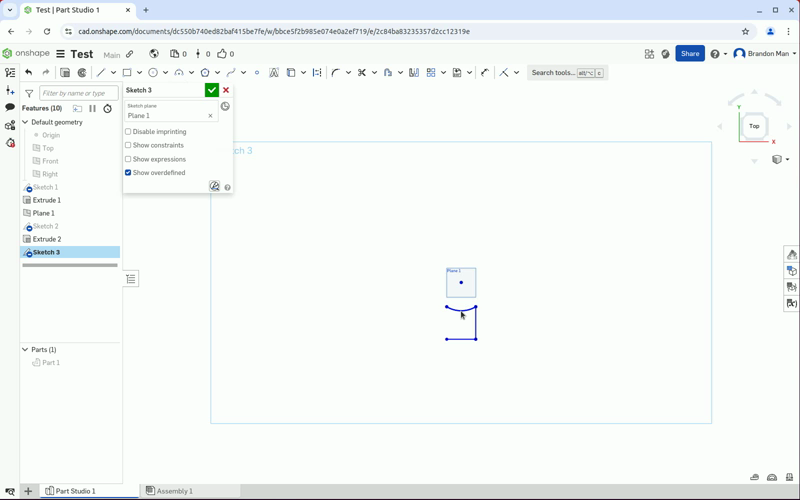
key(l)
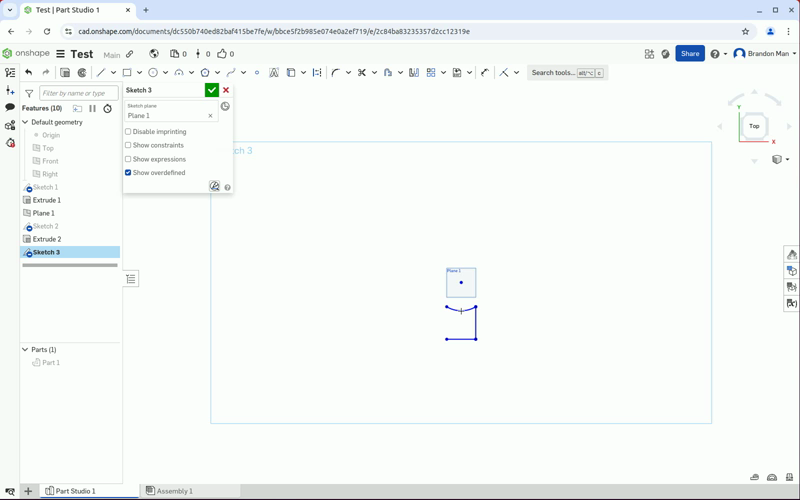
mouse_move(446, 306)
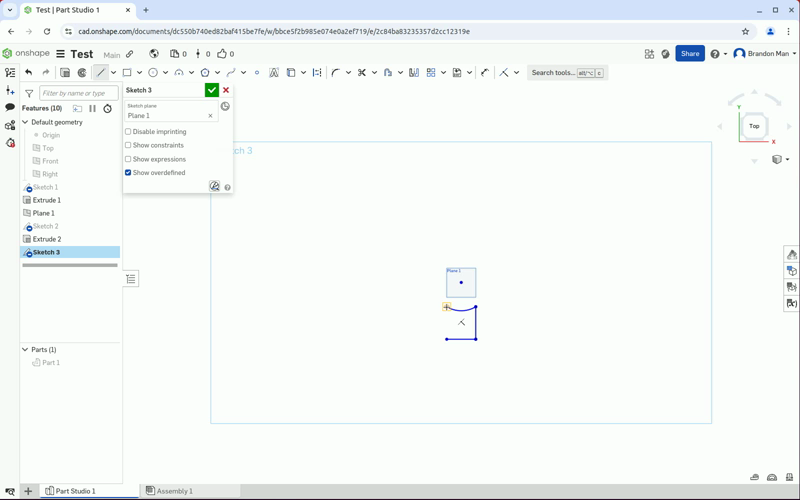
click(446, 306)
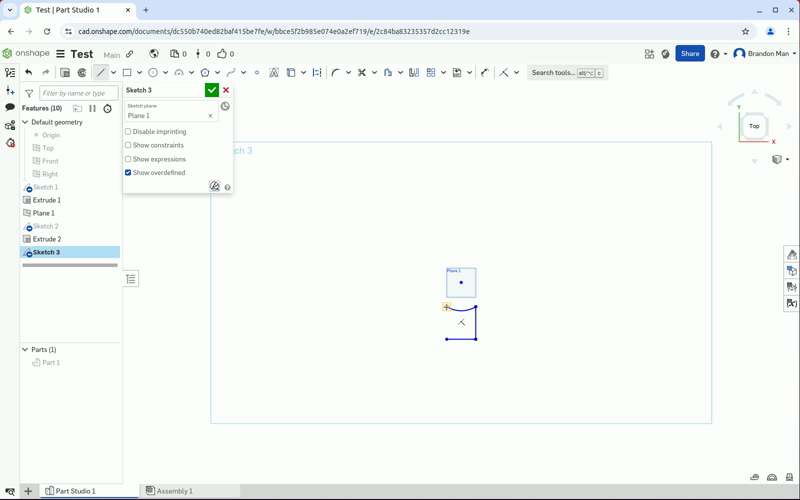
mouse_move(476, 306)
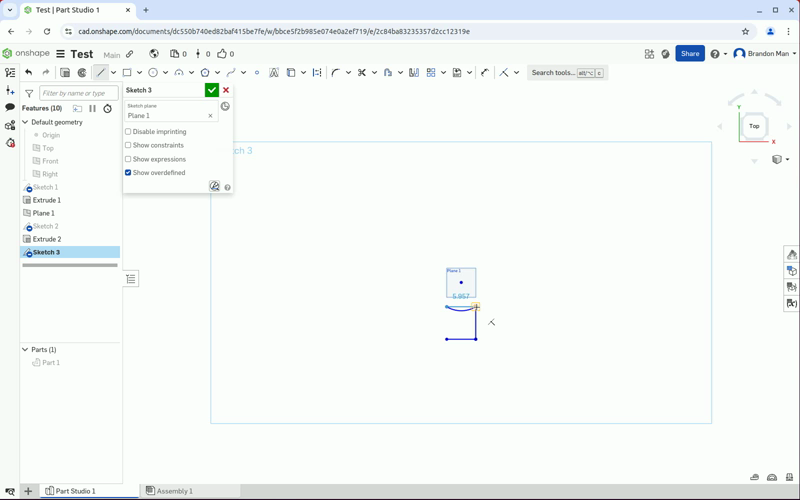
key_down(shift)
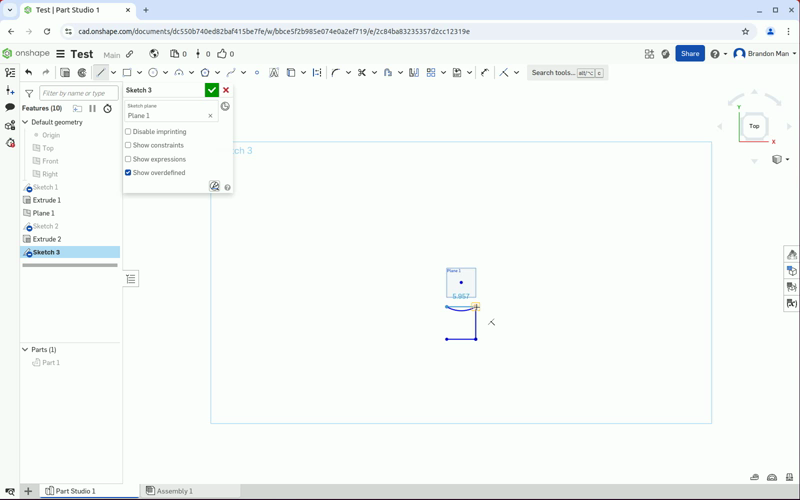
mouse_move(446, 339)
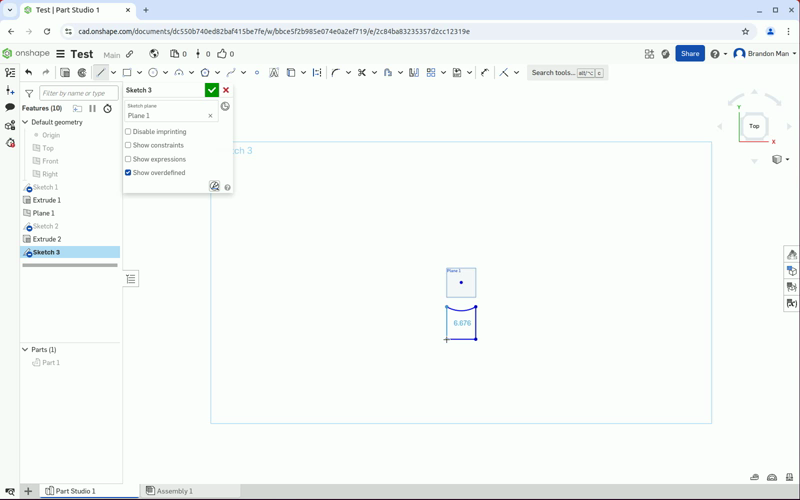
key_up(shift)
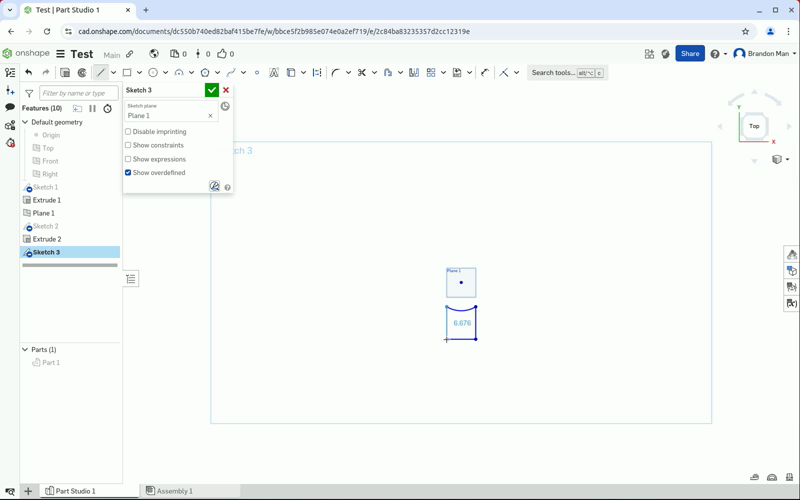
click(446, 339)
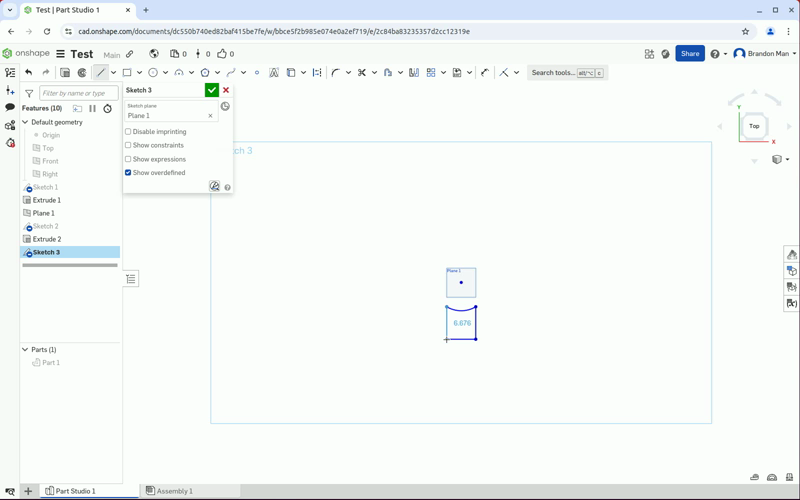
key(esc)
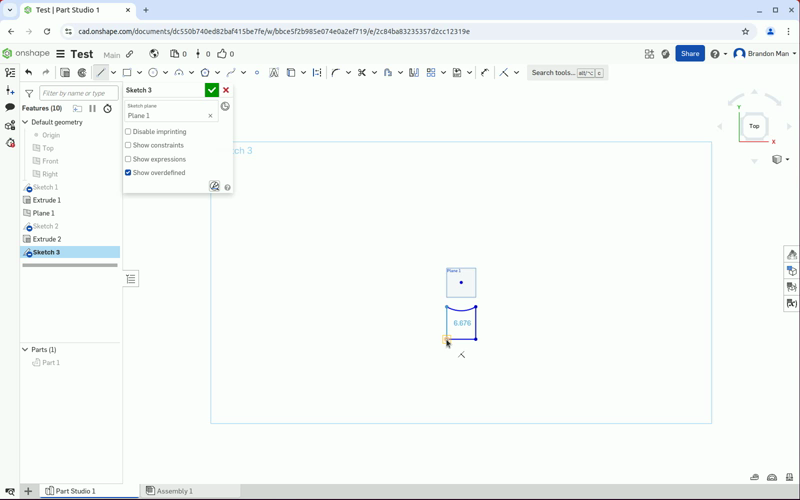
mouse_move(453, 322)
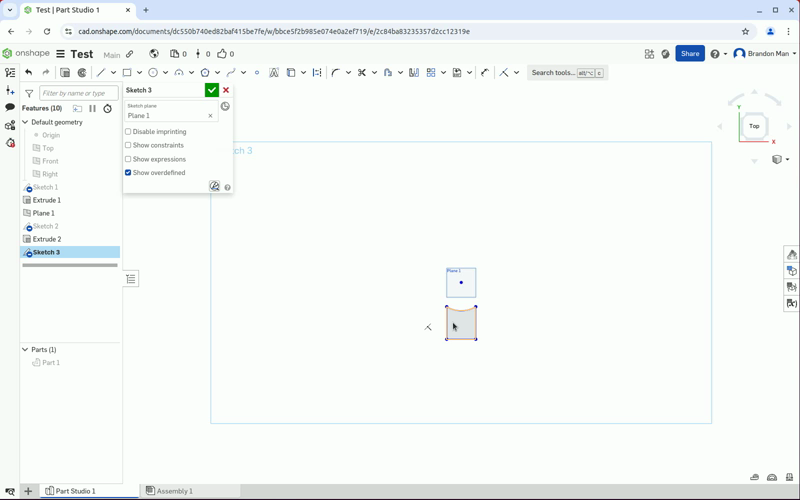
scroll(6)
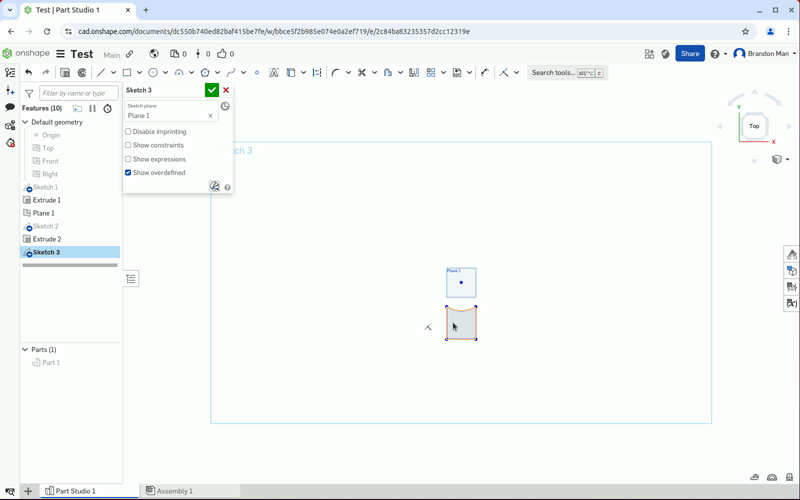
scroll(6)
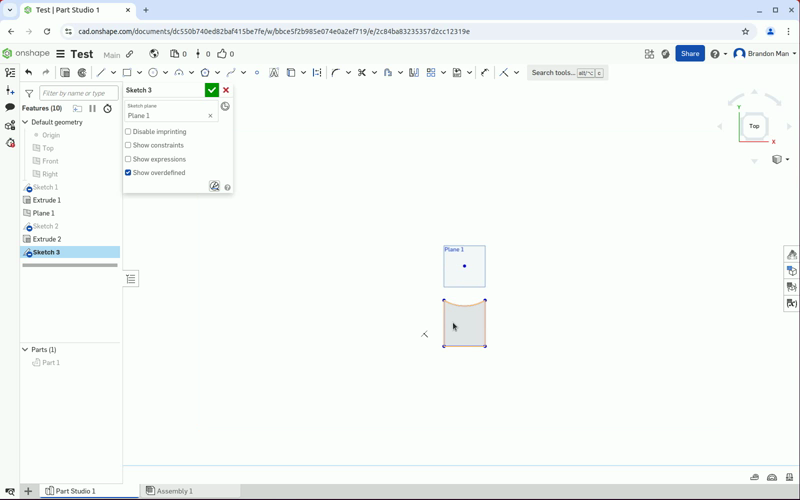
scroll(6)
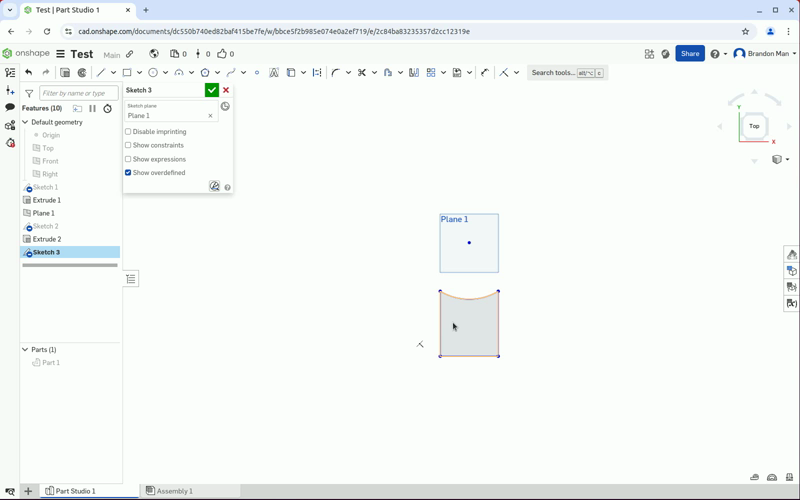
scroll(6)
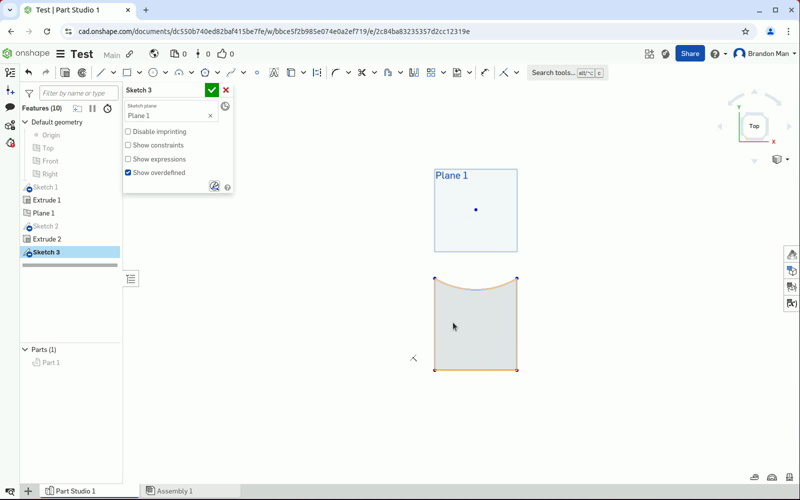
scroll(6)
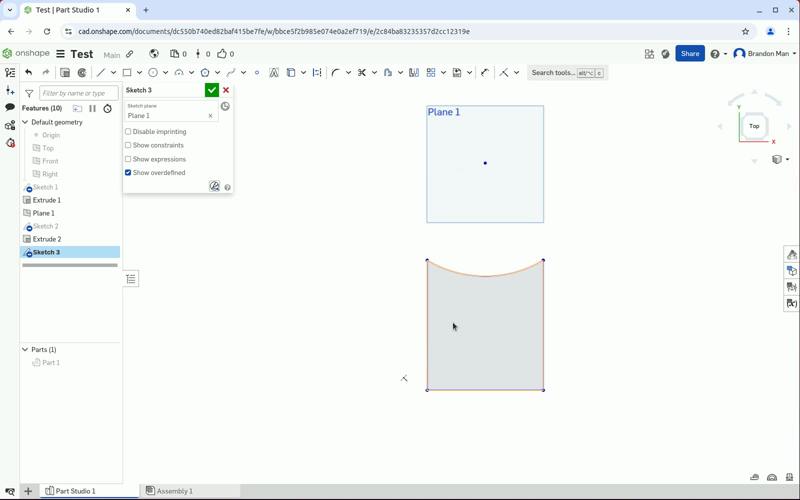
scroll(6)
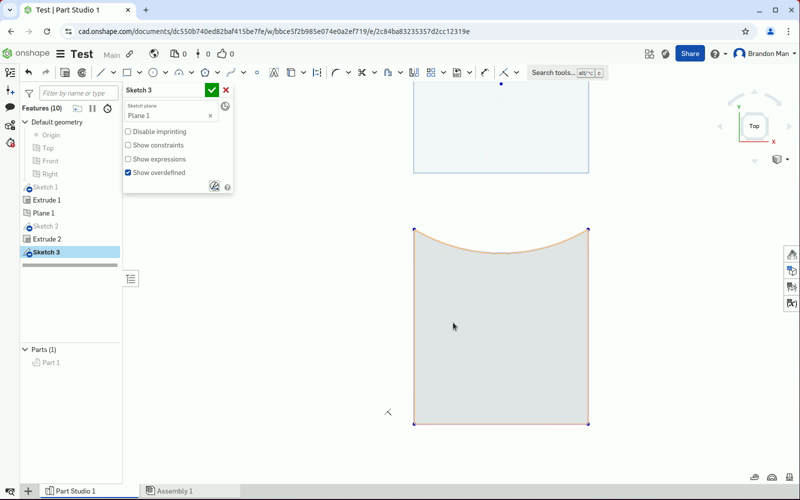
scroll(6)
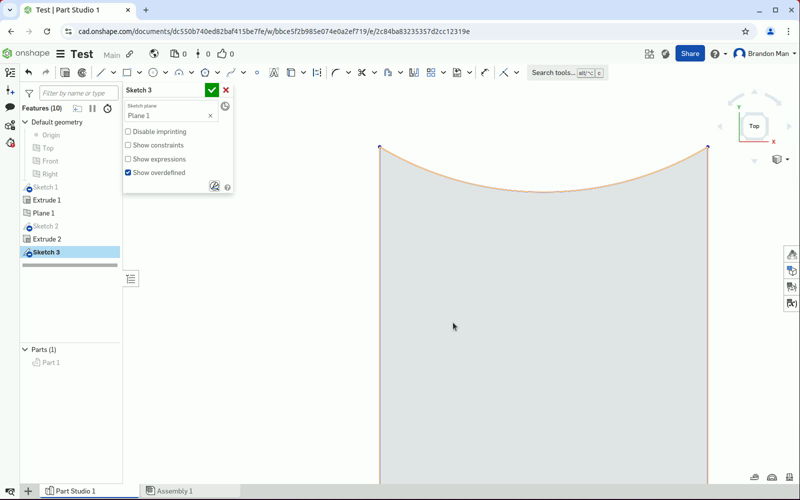
click(453, 322)
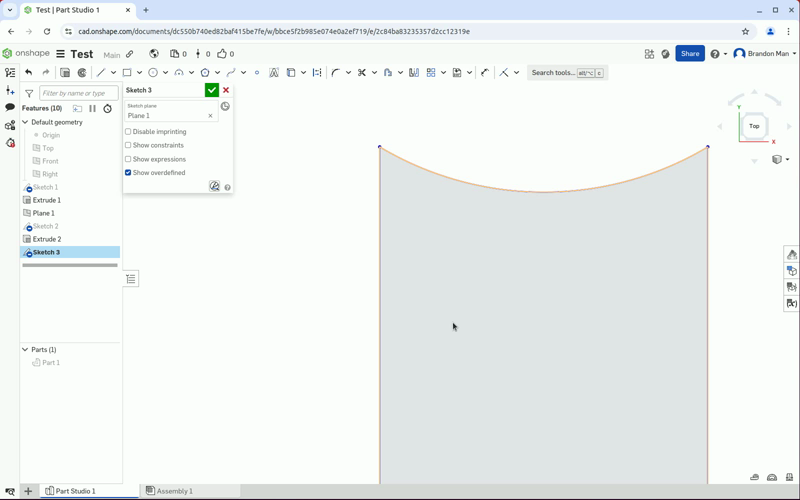
scroll(-6)
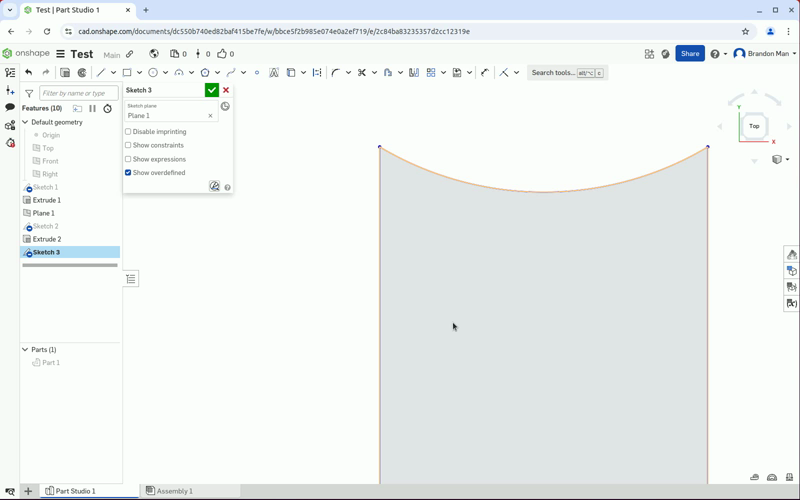
scroll(-6)
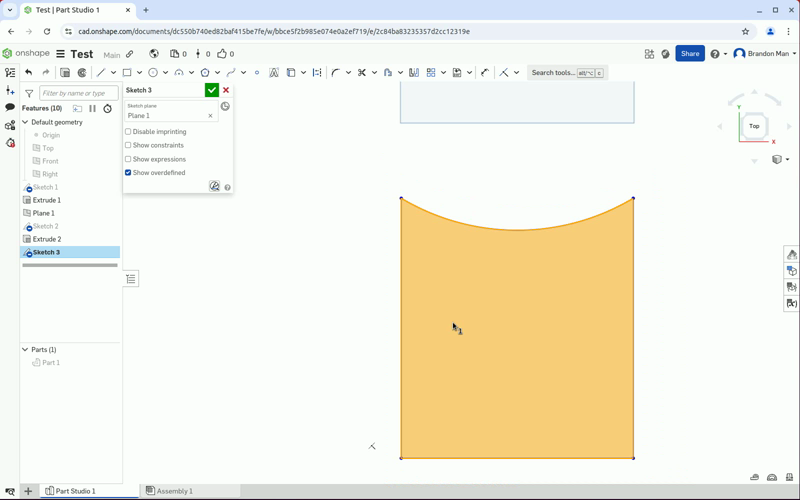
scroll(-6)
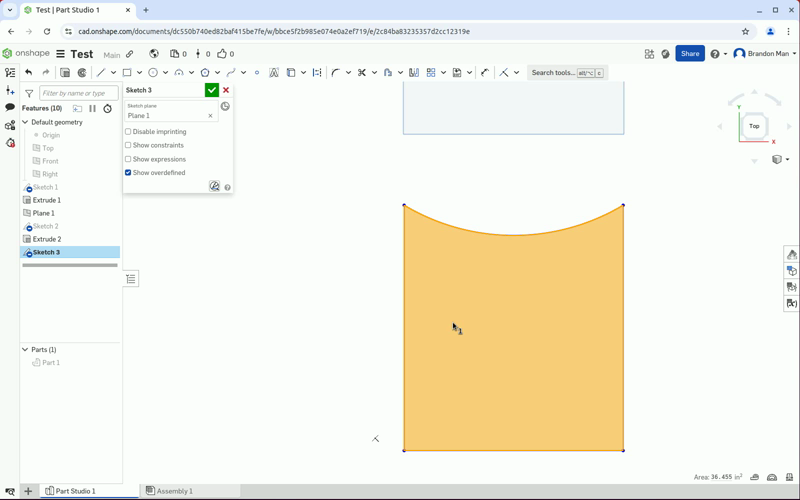
scroll(-6)
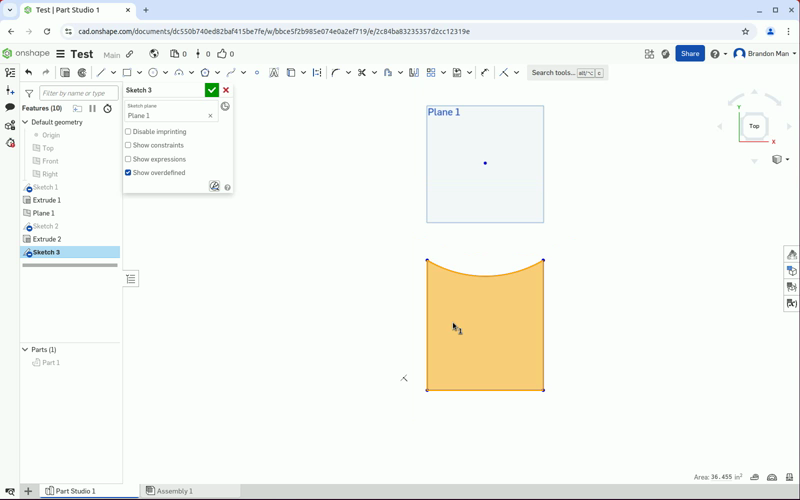
scroll(-6)
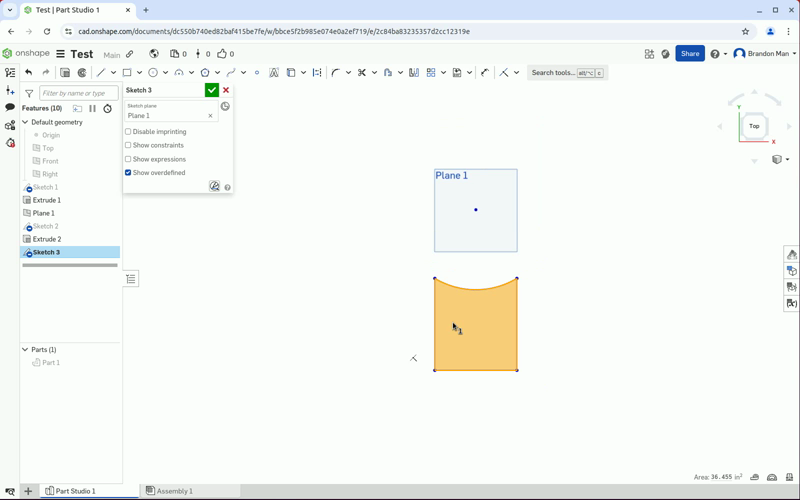
scroll(-6)
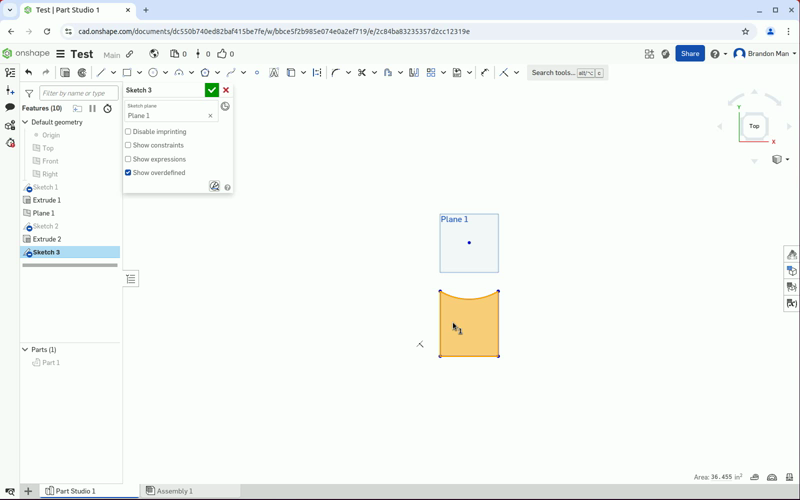
scroll(-6)
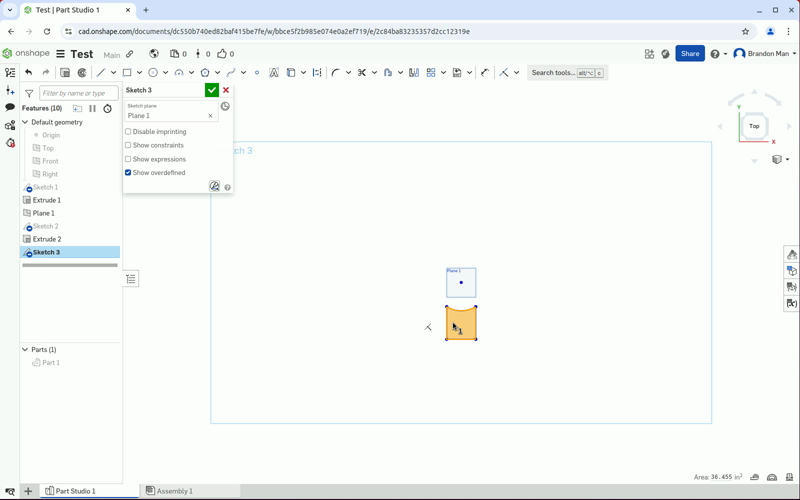
mouse_move(73, 352)
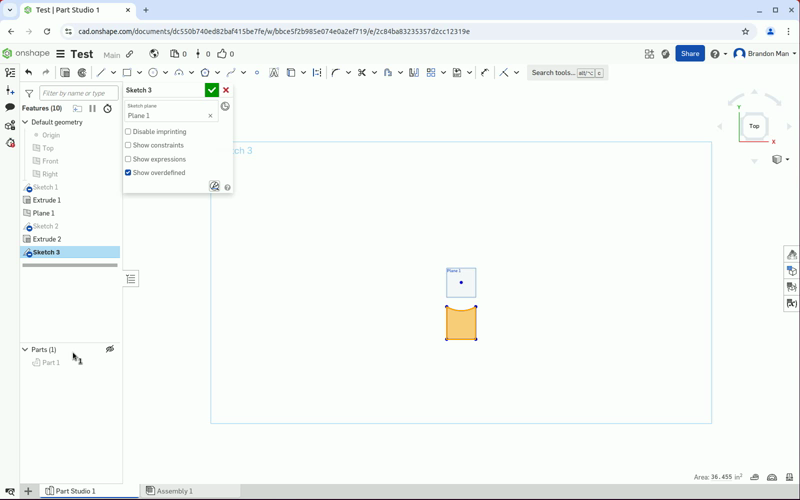
key(shift+y)
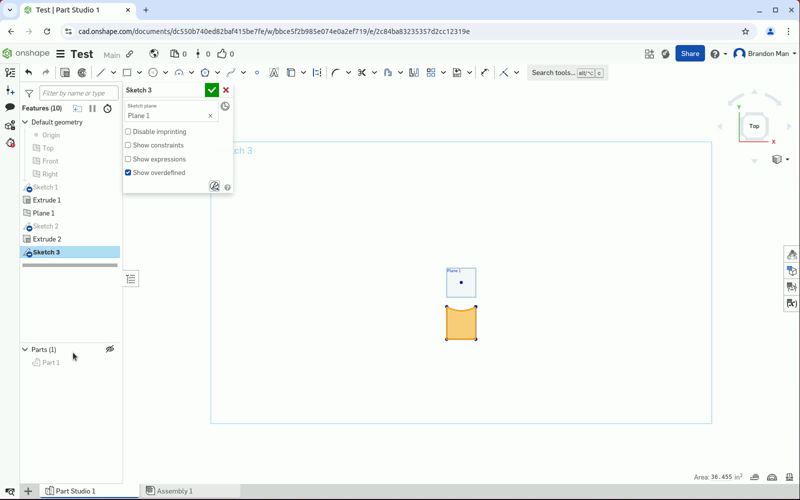
key(shift+e)
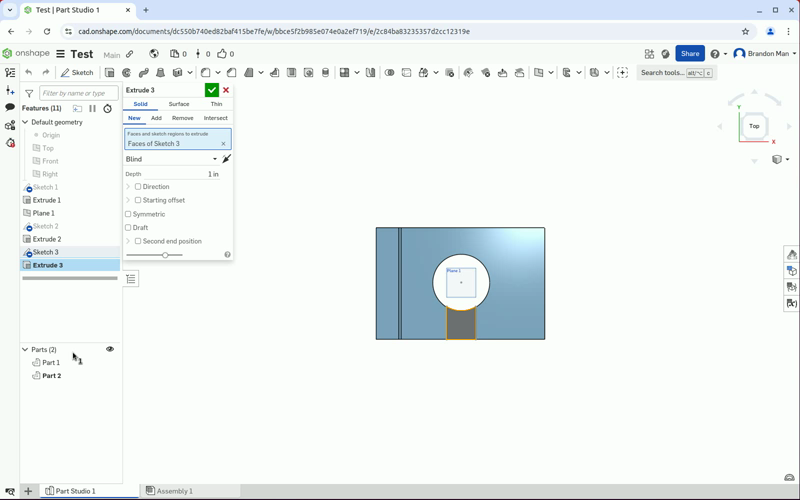
mouse_move(143, 106)
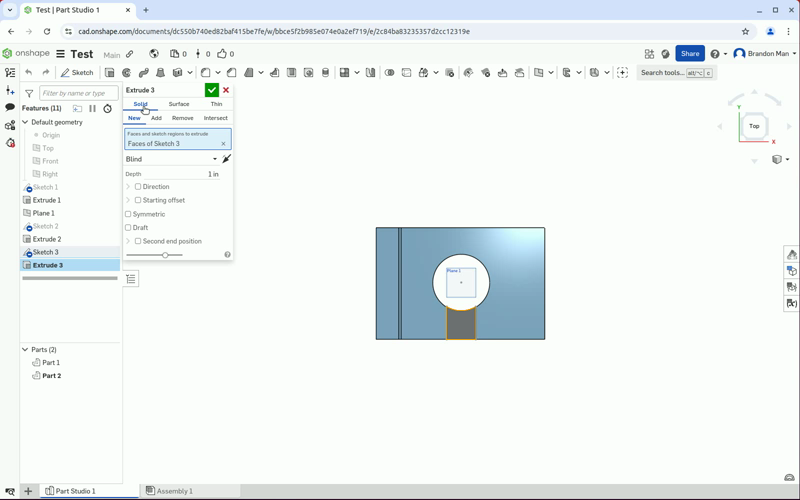
click(143, 106)
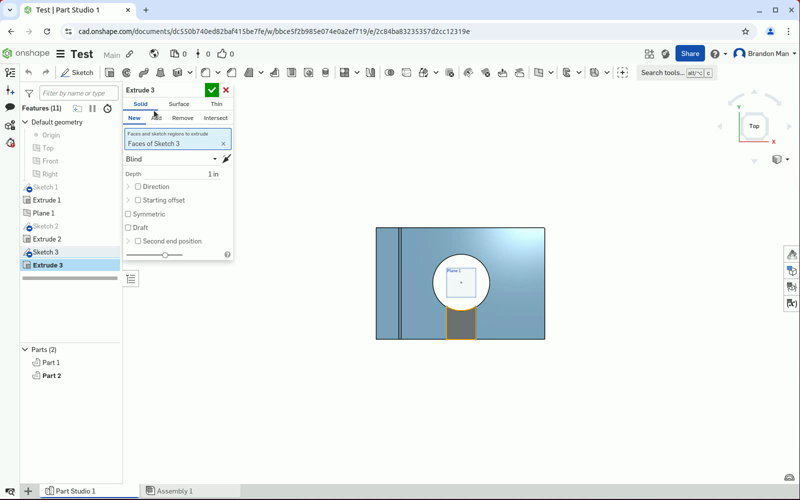
mouse_move(186, 120)
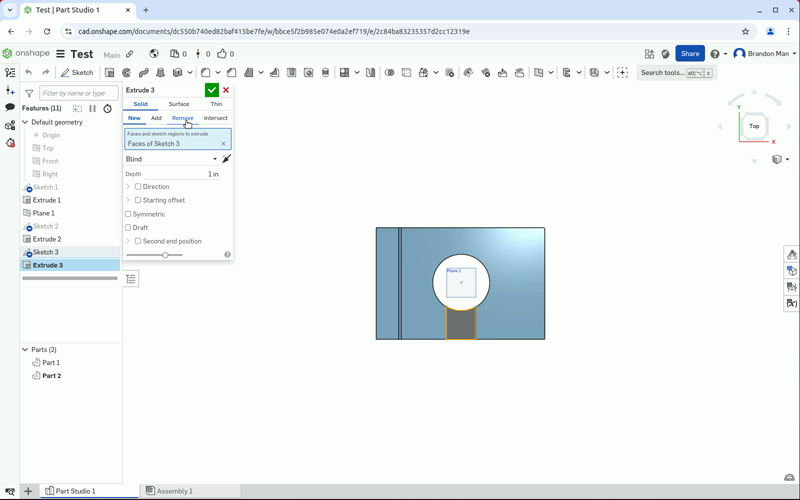
click(186, 120)
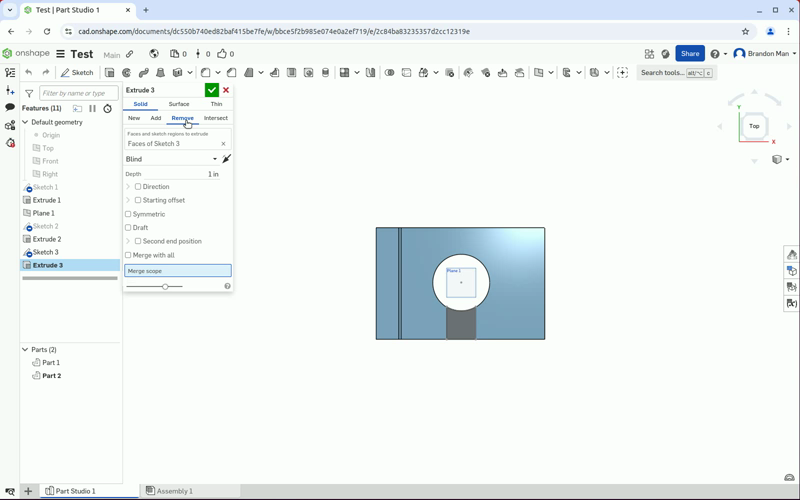
key(tab, 4)
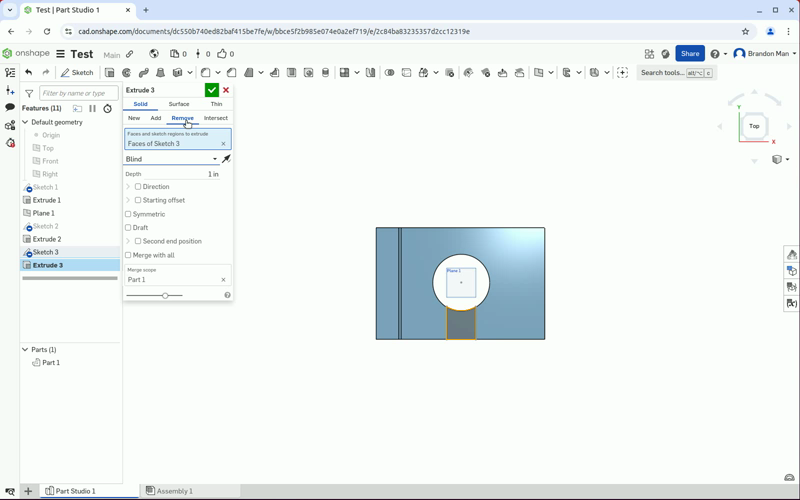
text(2.407)
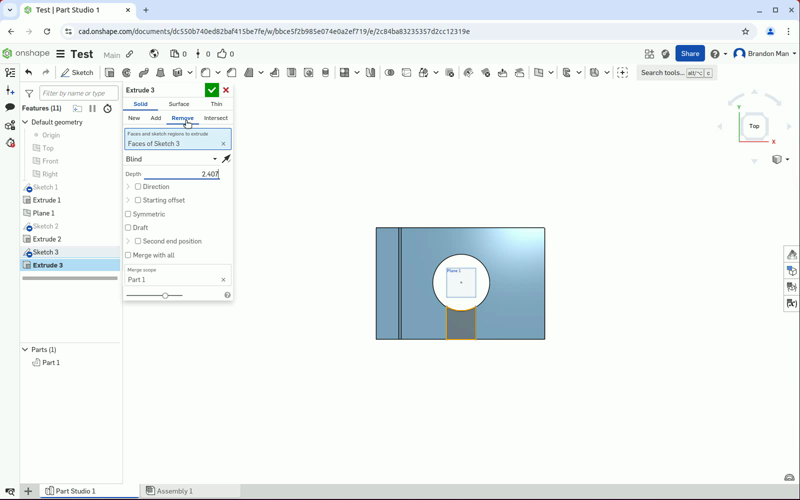
key(tab, 6)
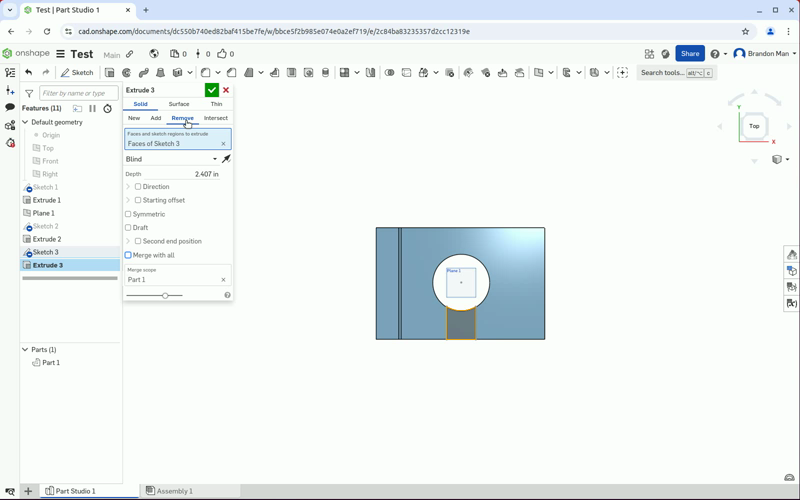
key(space)
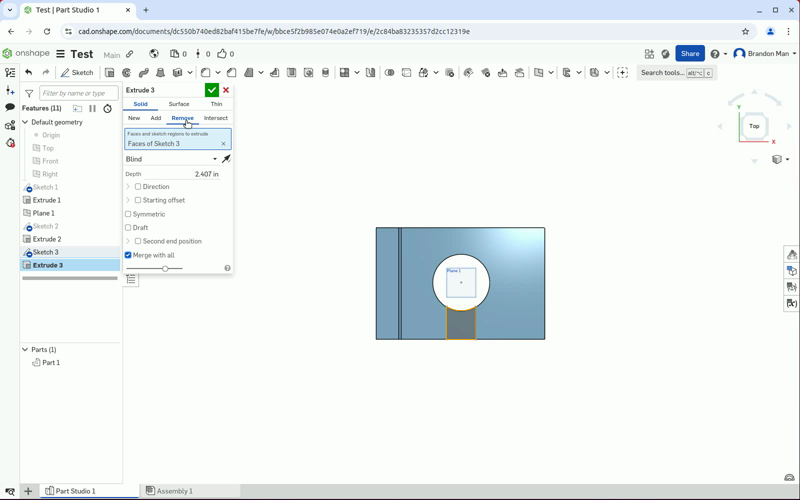
key(enter)
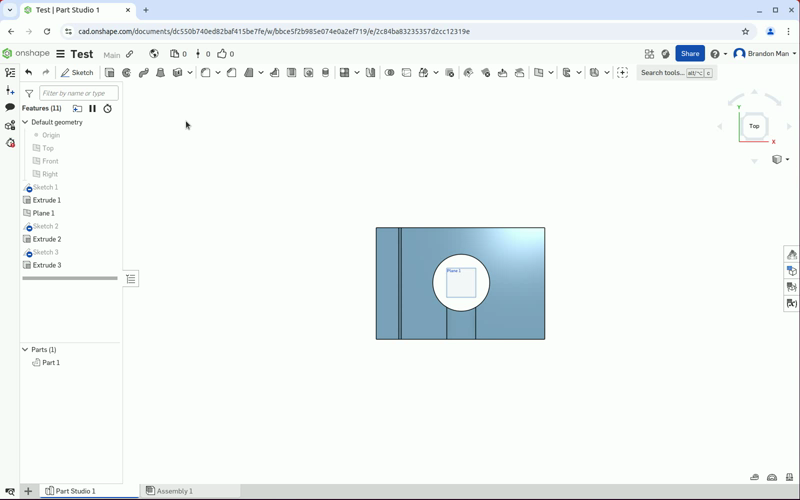
key(shift+h)
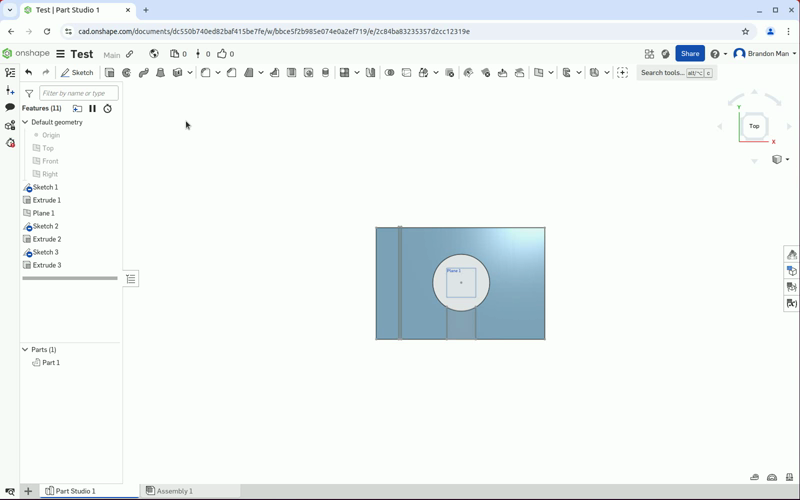
key(shift+h)
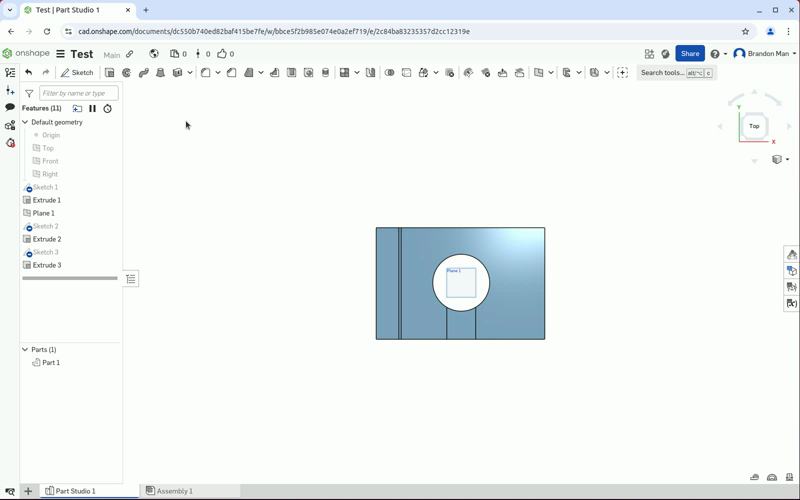
mouse_move(73, 189)
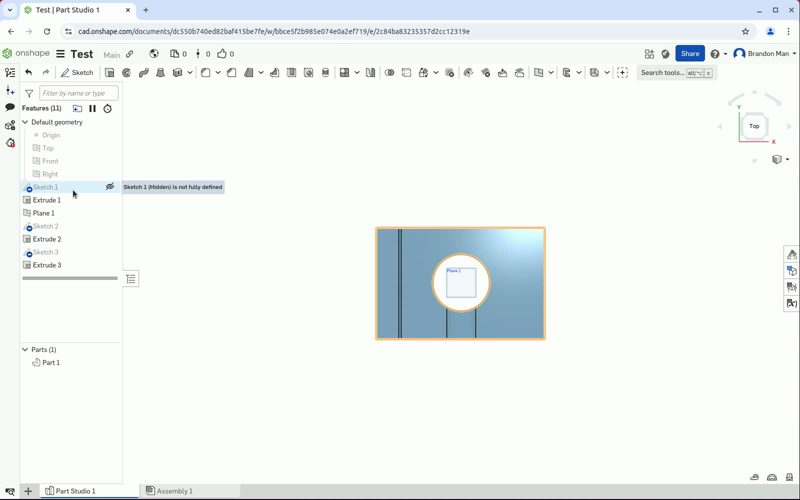
click(73, 189)
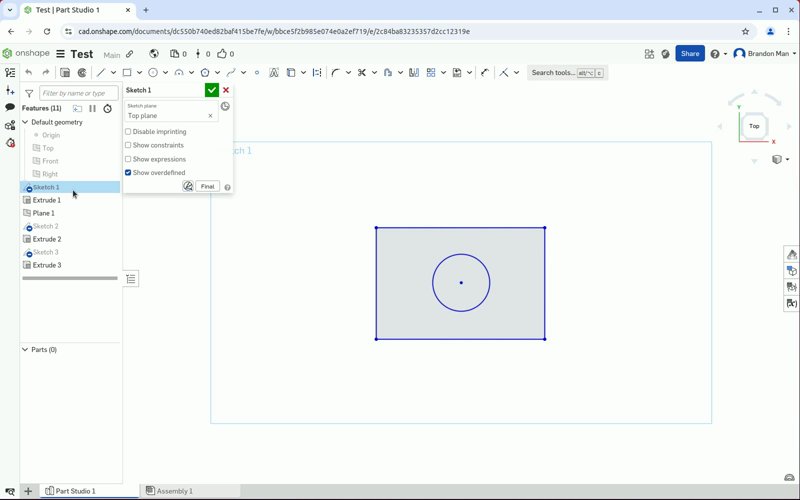
mouse_move(229, 92)
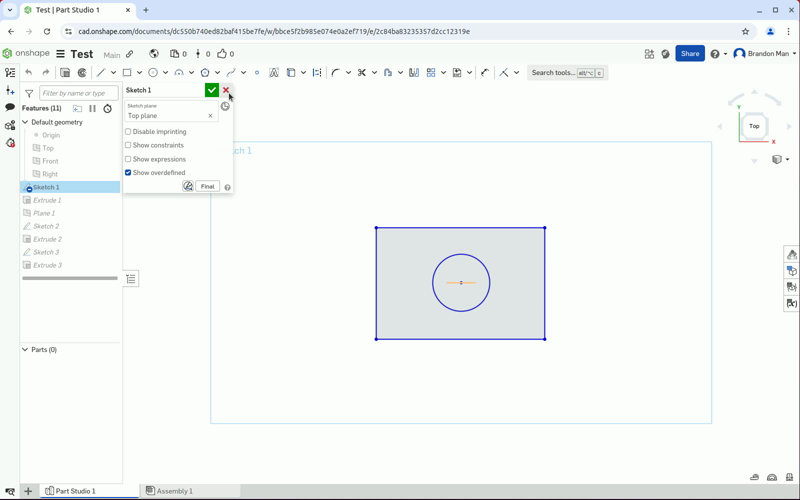
click(229, 92)
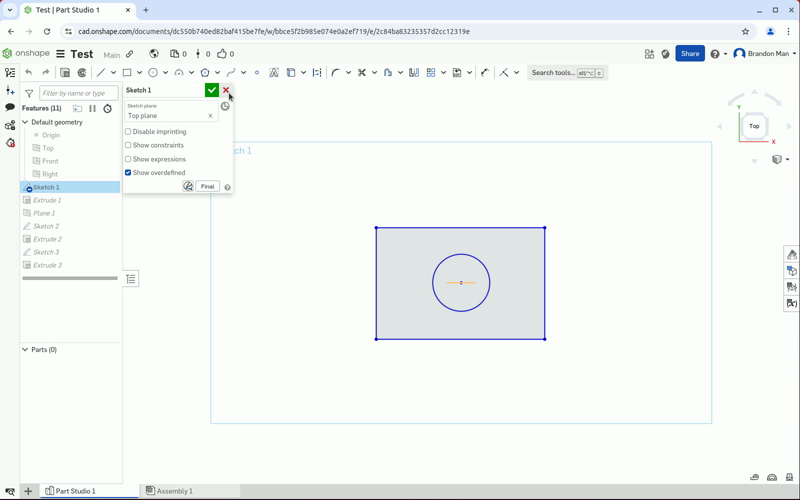
key(shift+s)
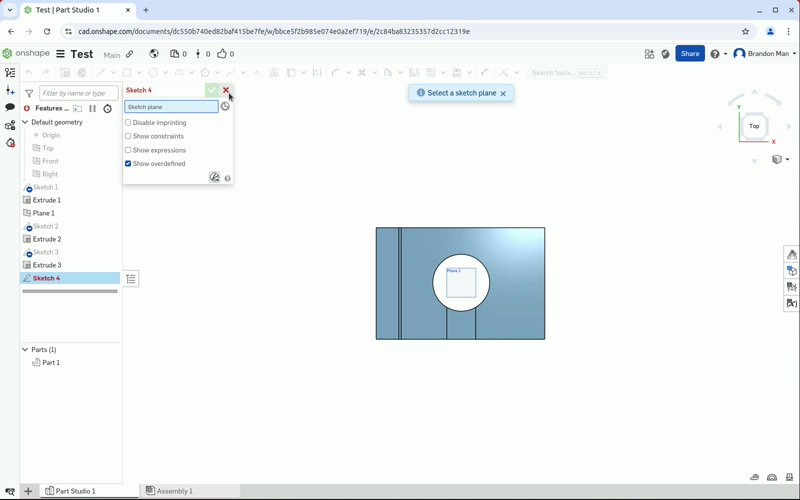
mouse_move(73, 215)
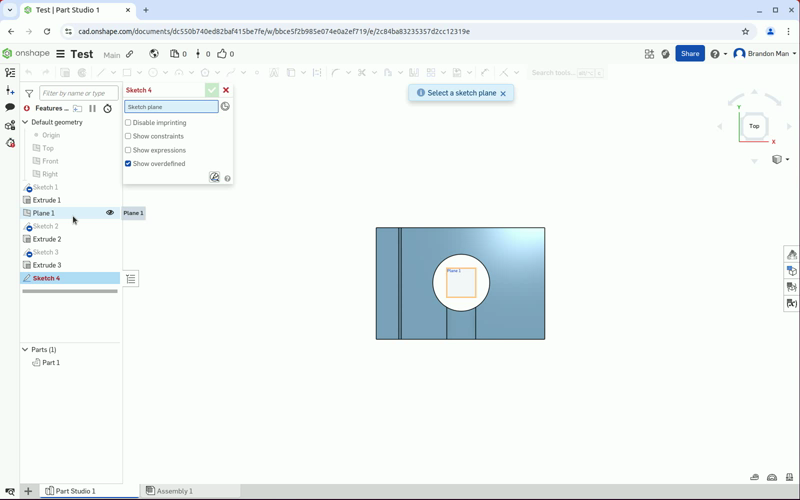
click(73, 215)
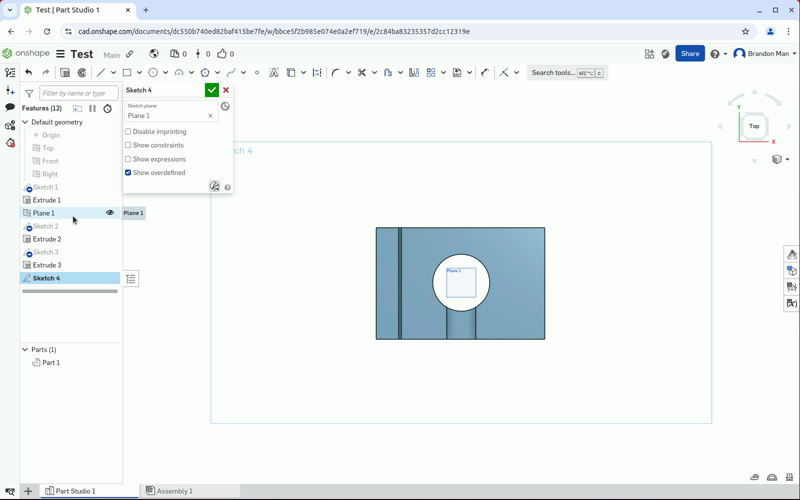
mouse_move(73, 352)
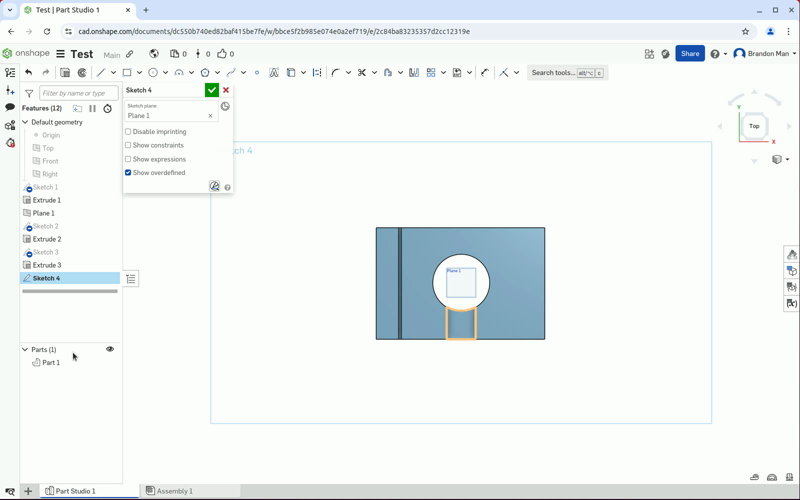
key(y)
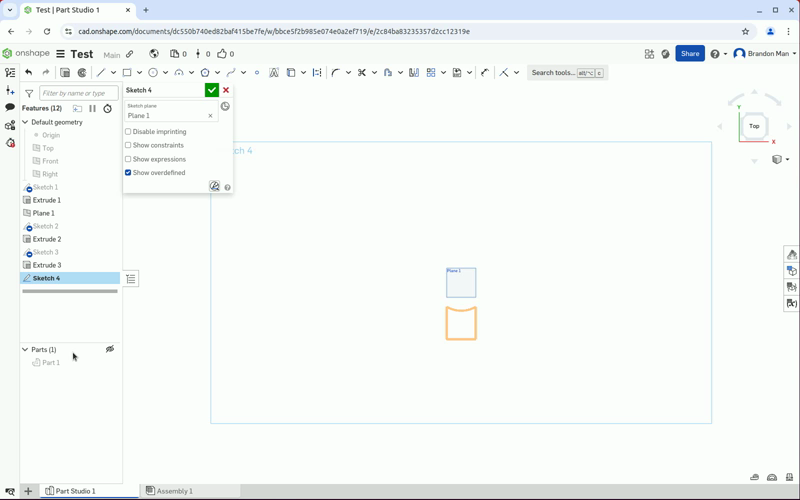
key(a)
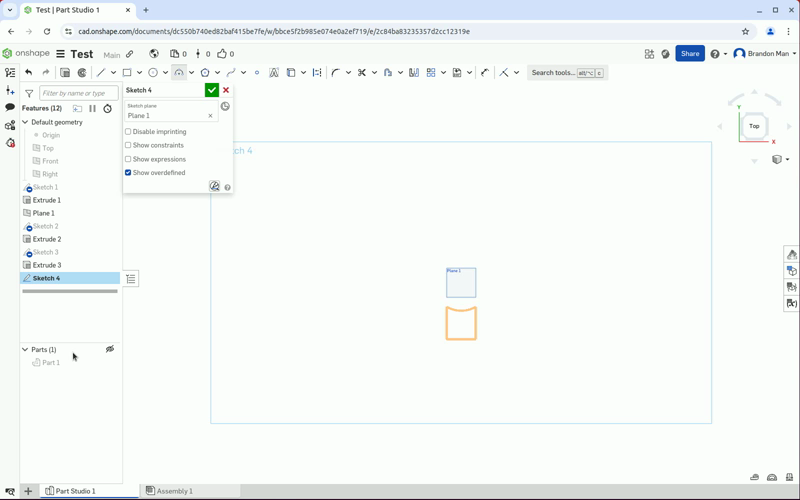
key_down(shift)
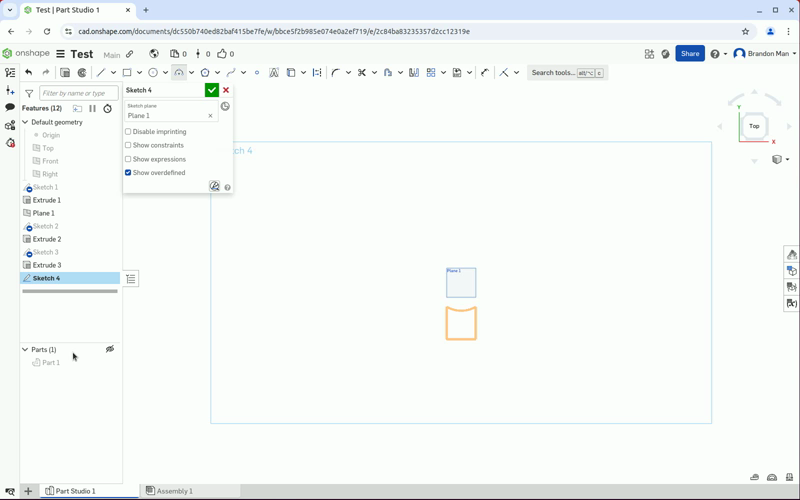
mouse_move(446, 258)
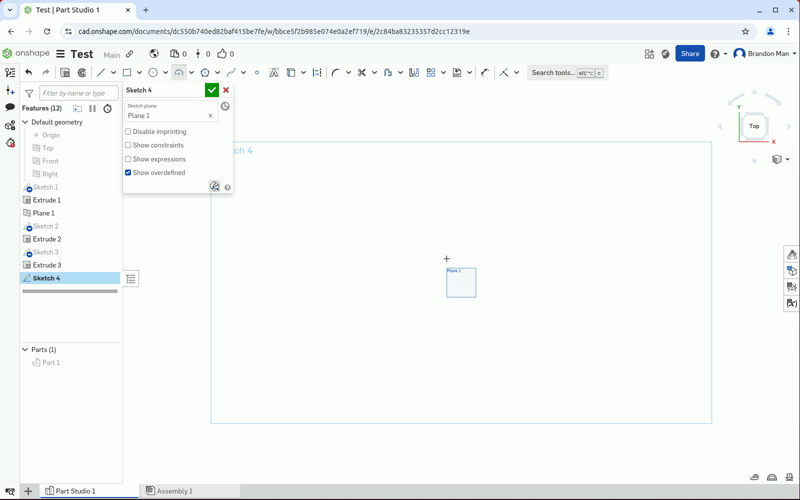
click(446, 258)
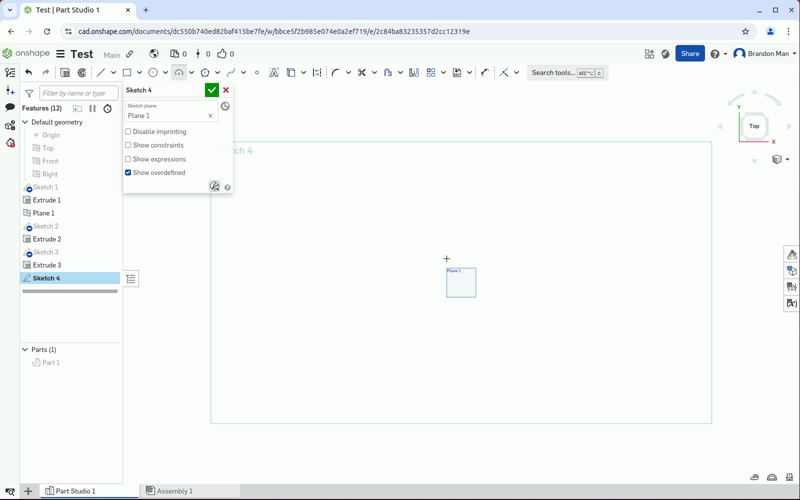
key_up(shift)
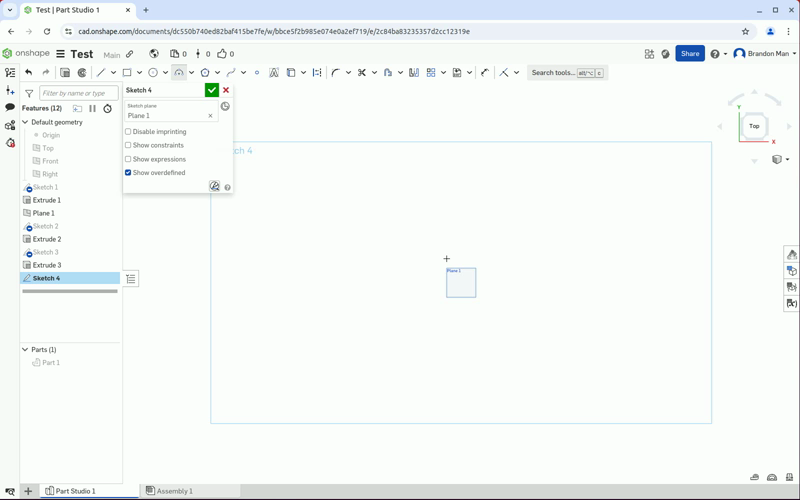
key_down(shift)
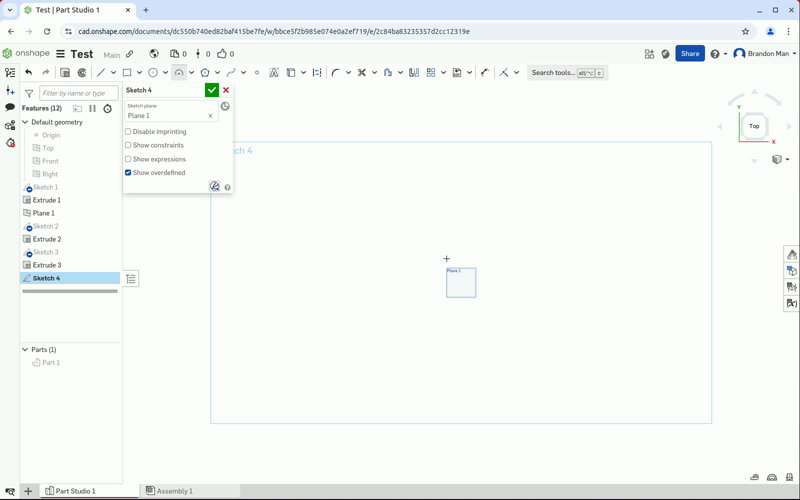
mouse_move(475, 258)
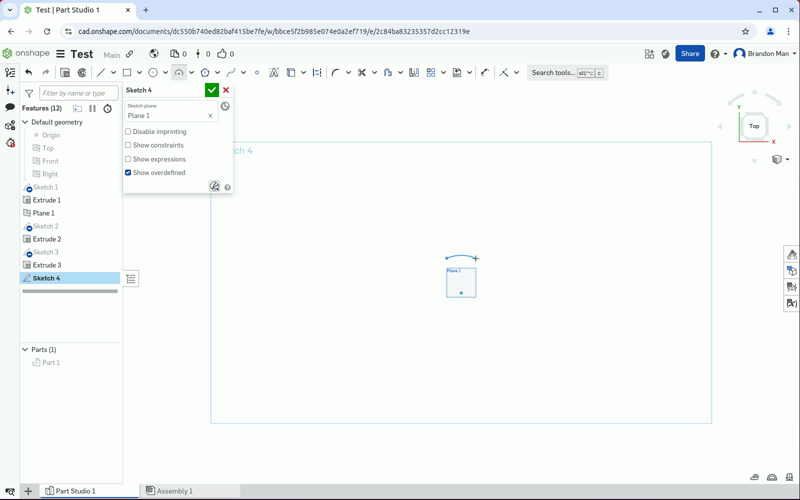
click(475, 258)
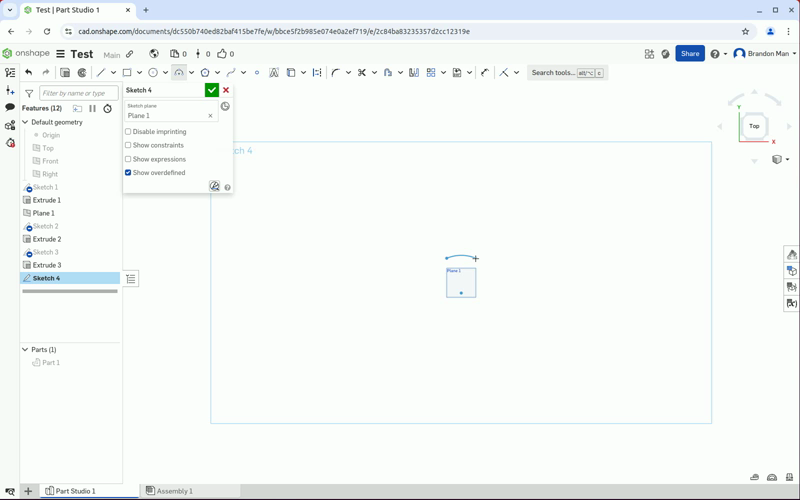
mouse_move(461, 254)
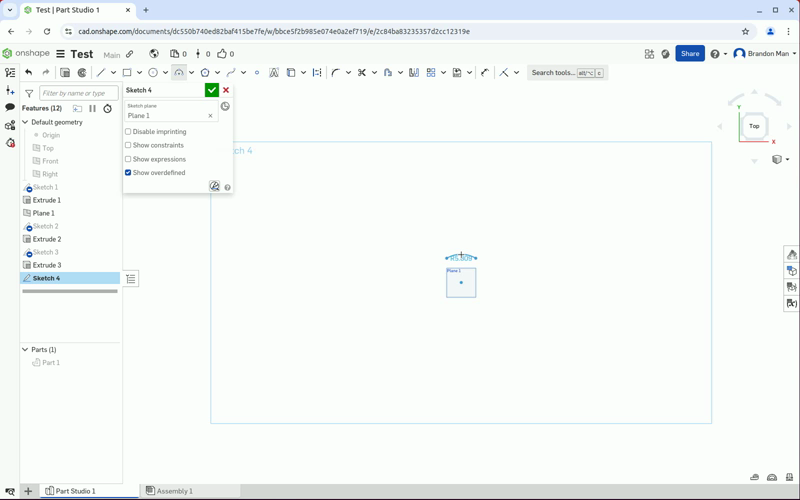
click(461, 254)
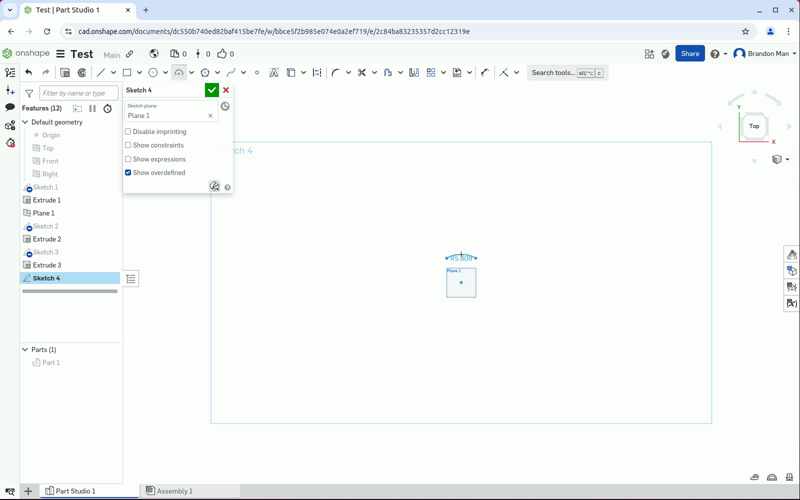
key_up(shift)
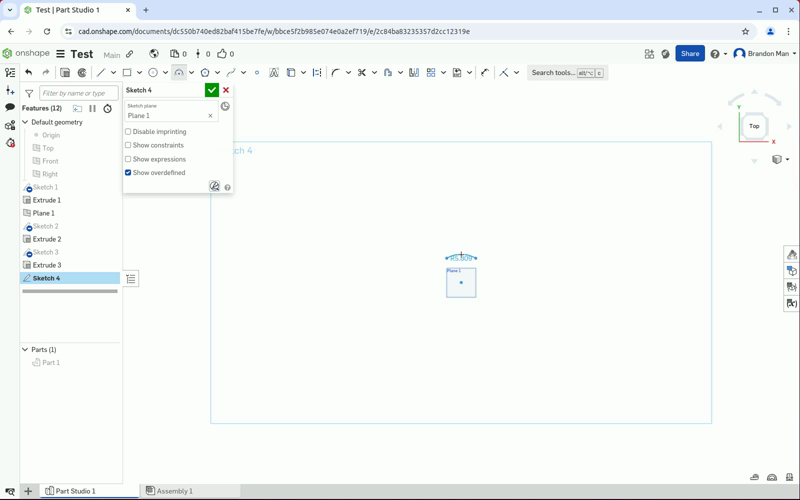
key(esc)
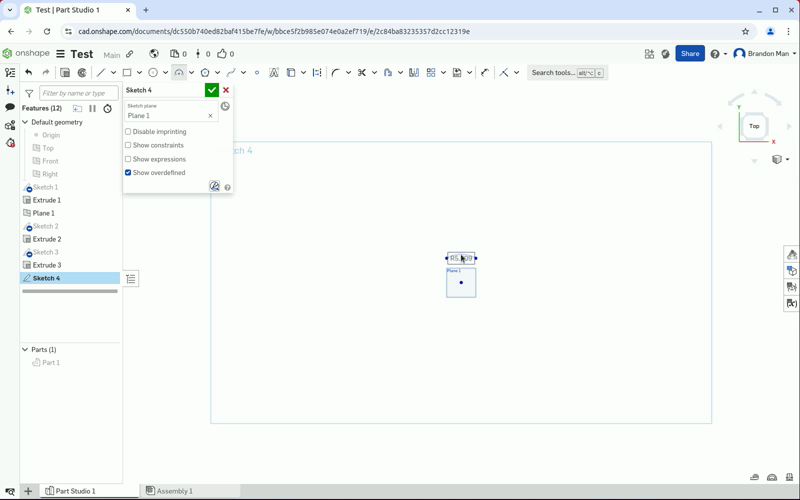
key(l)
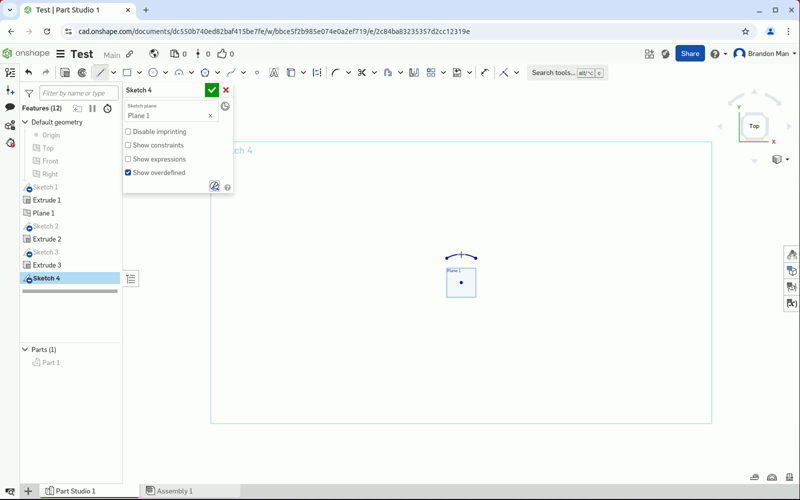
mouse_move(475, 258)
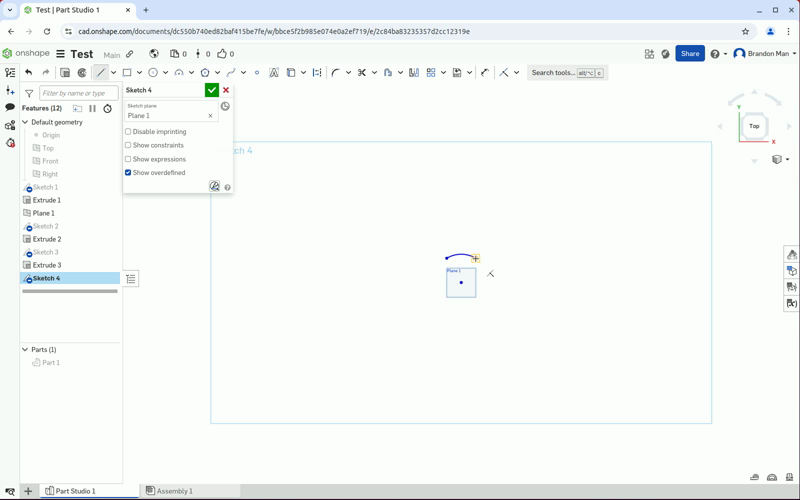
click(475, 258)
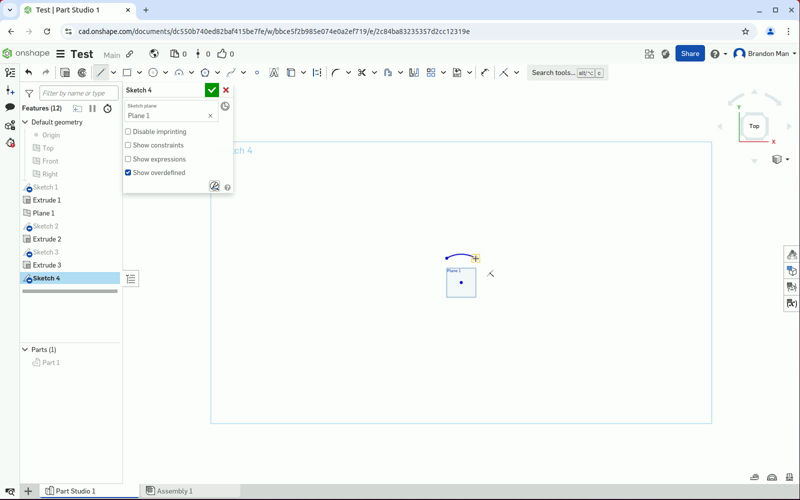
key_down(shift)
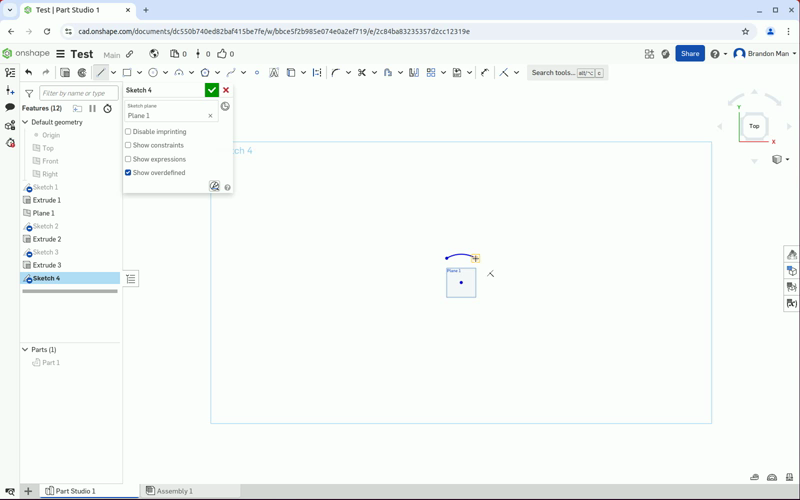
mouse_move(505, 258)
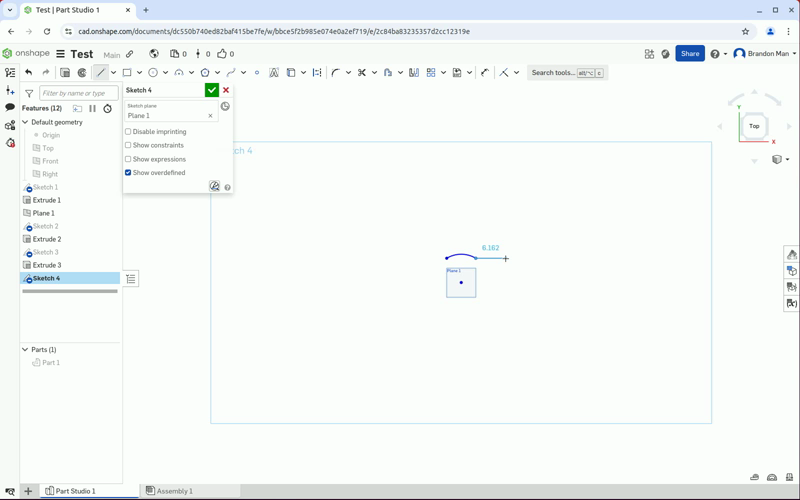
mouse_move(475, 225)
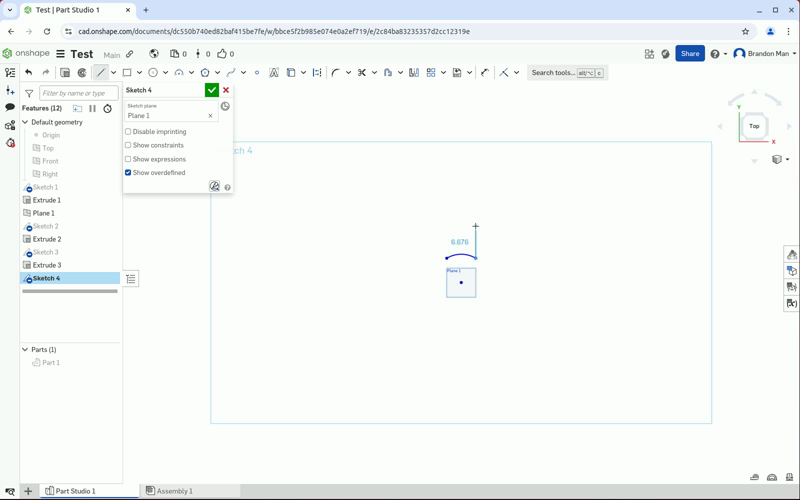
click(475, 225)
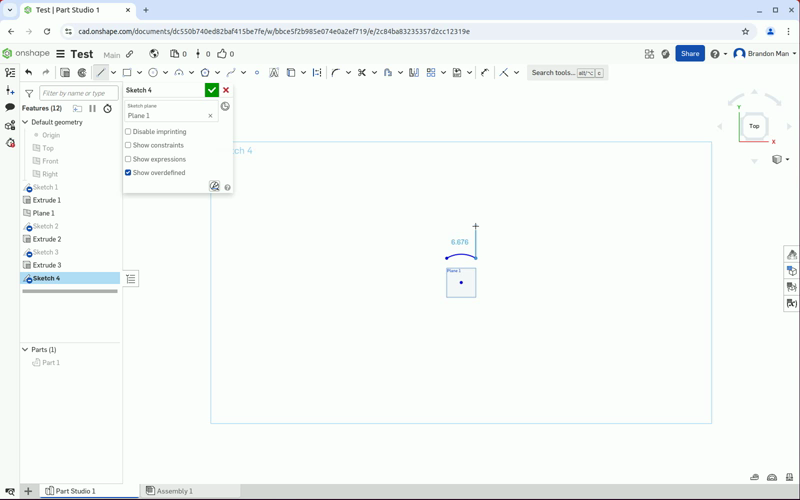
key_up(shift)
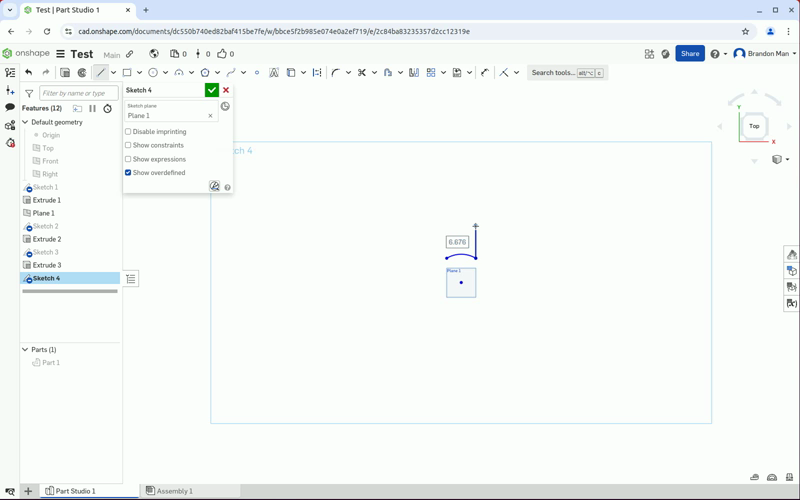
key_down(shift)
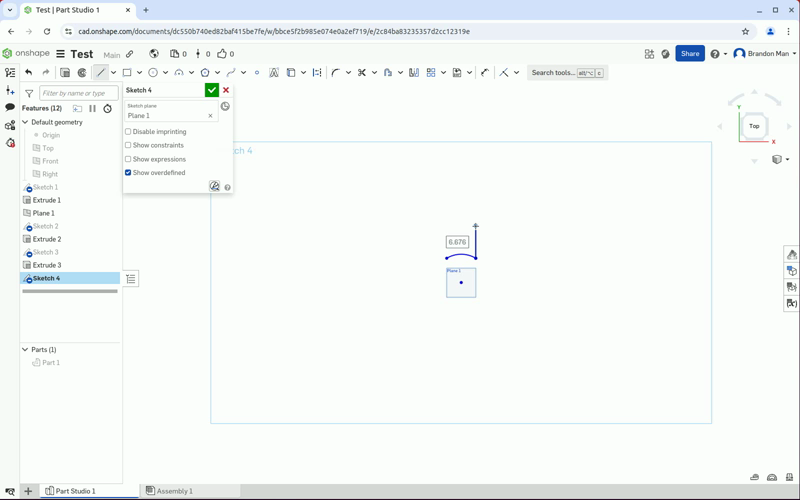
mouse_move(505, 225)
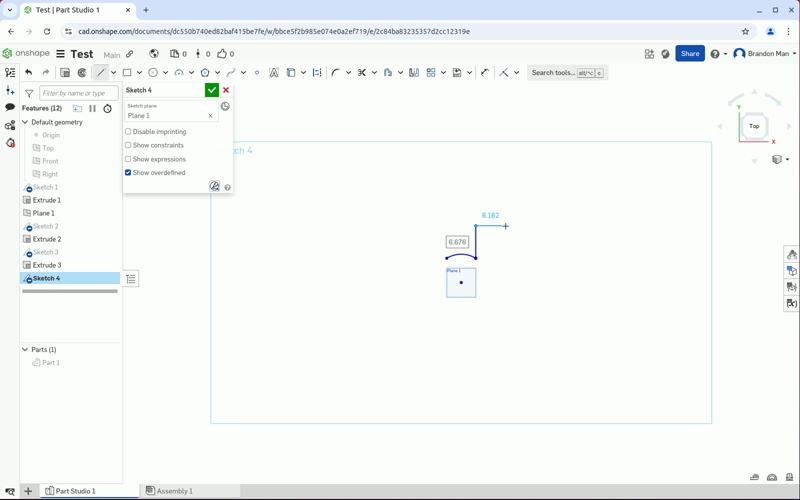
mouse_move(446, 225)
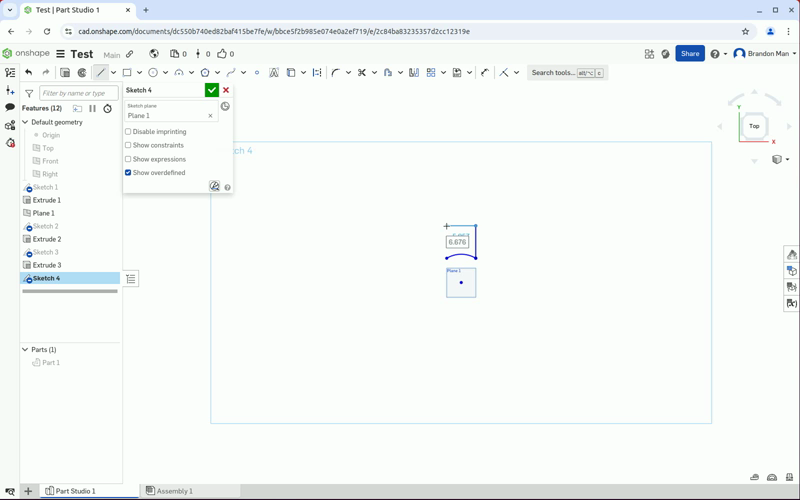
click(446, 225)
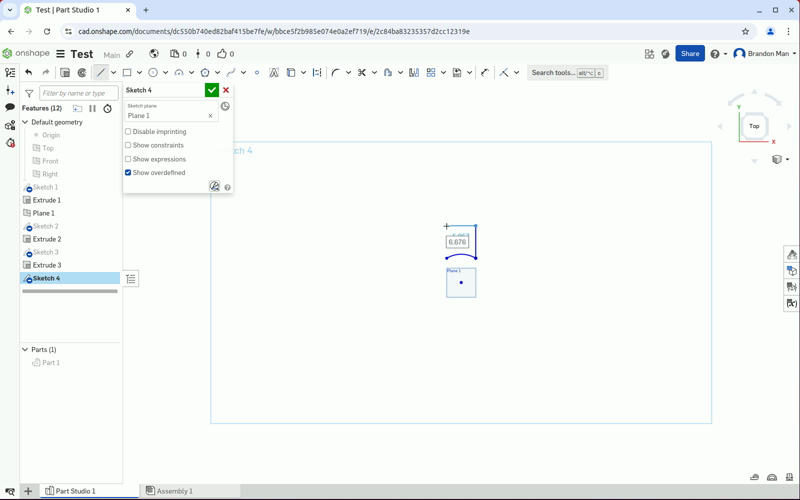
key_up(shift)
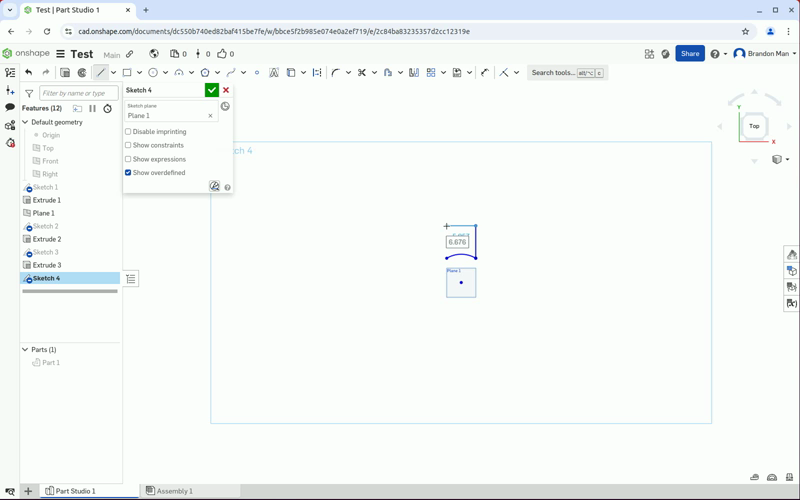
mouse_move(476, 225)
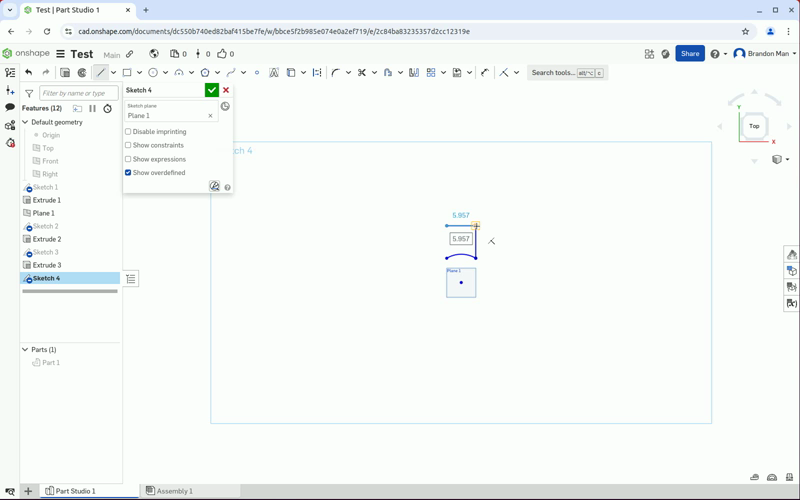
key_down(shift)
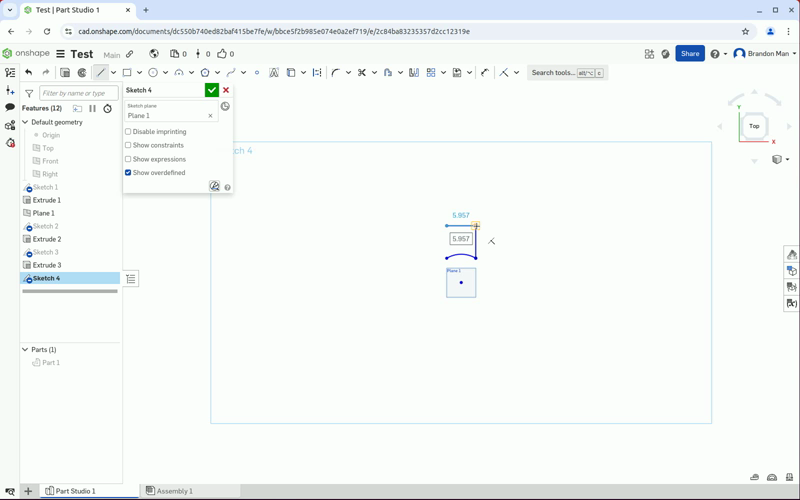
mouse_move(446, 258)
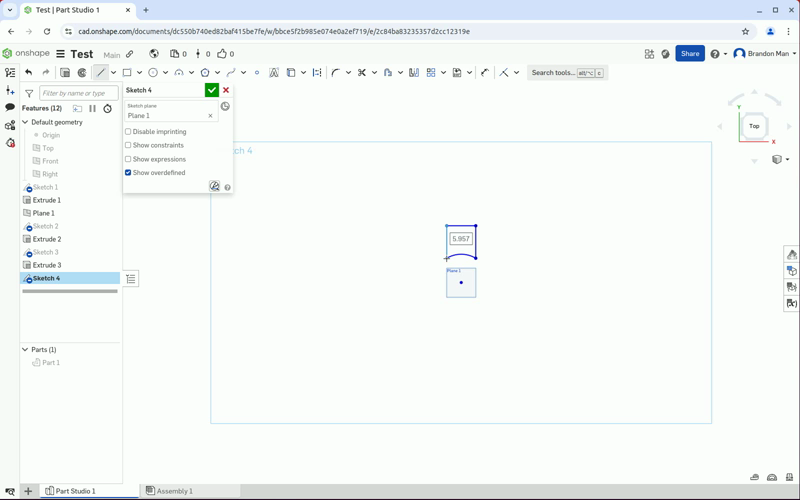
key_up(shift)
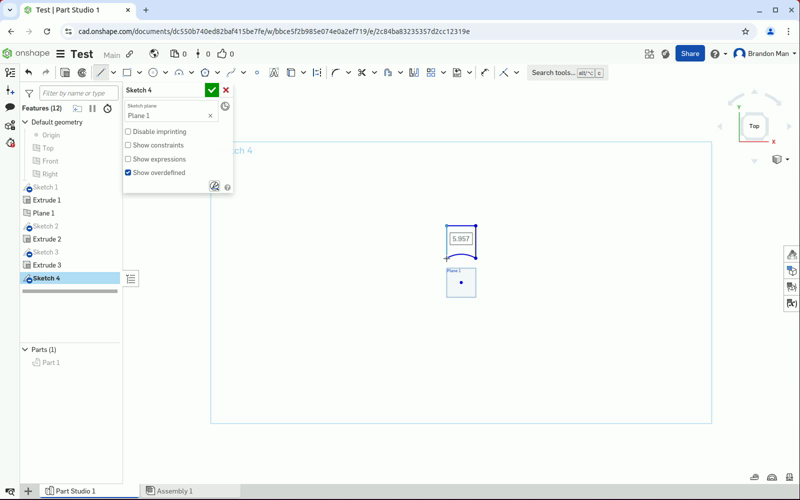
click(446, 258)
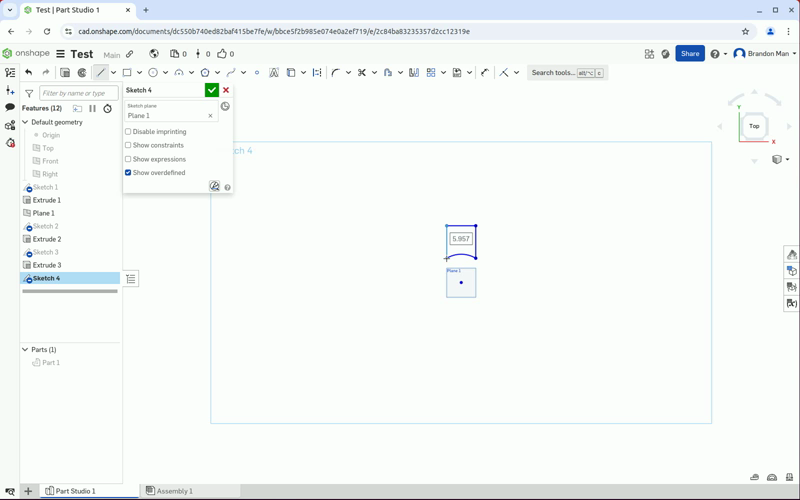
key(esc)
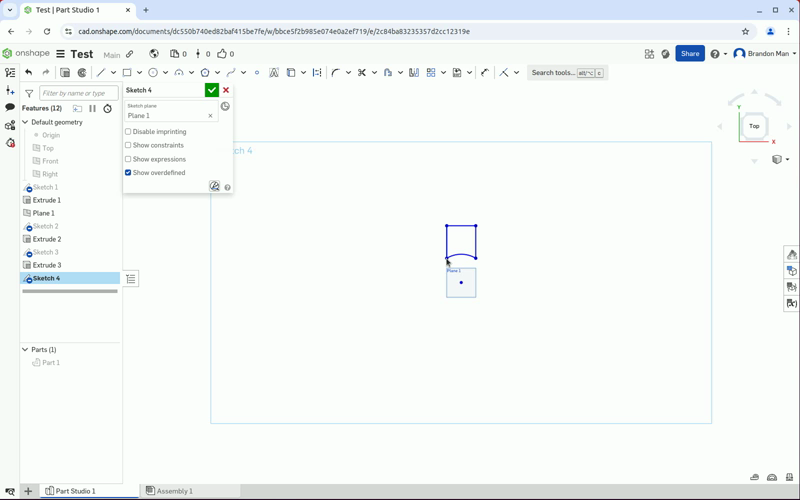
mouse_move(454, 248)
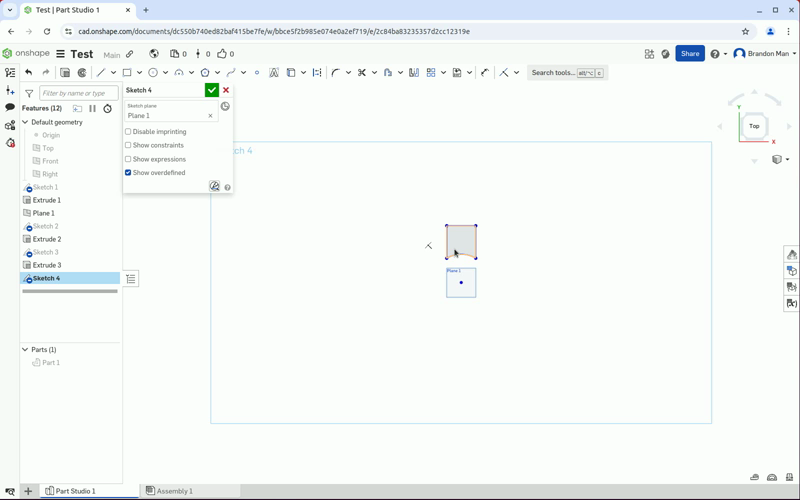
scroll(6)
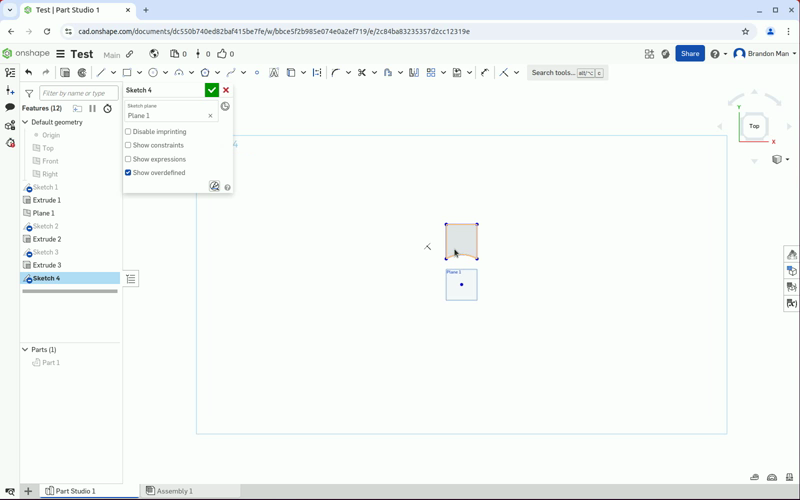
scroll(6)
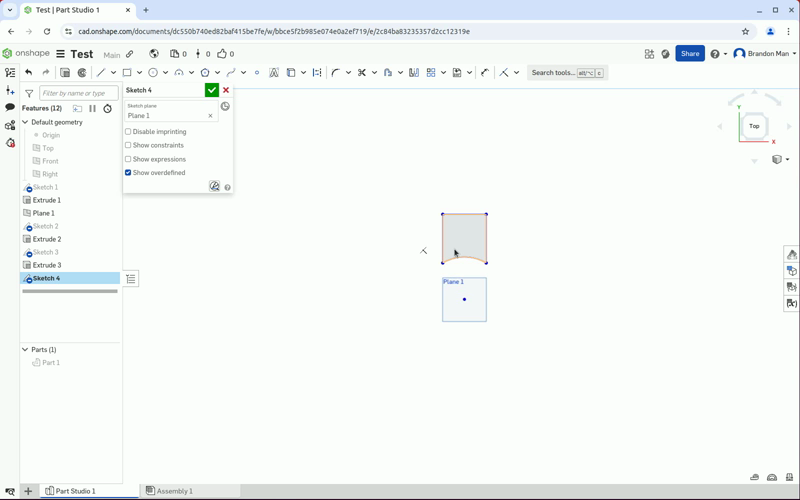
scroll(6)
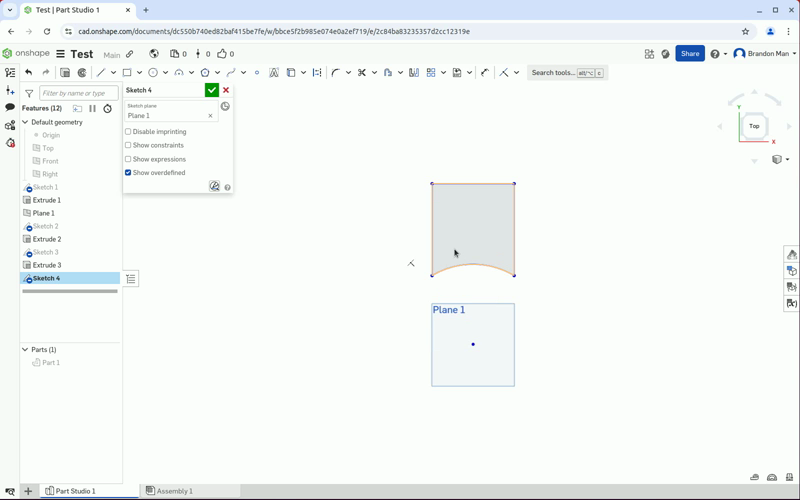
scroll(6)
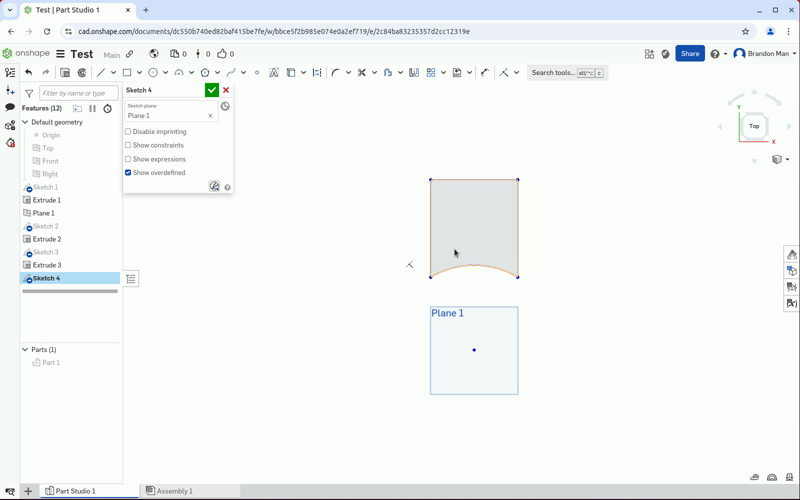
scroll(6)
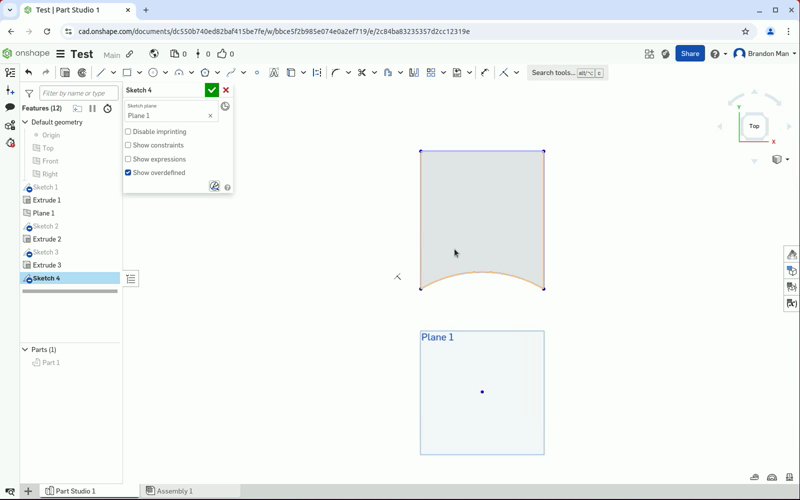
scroll(6)
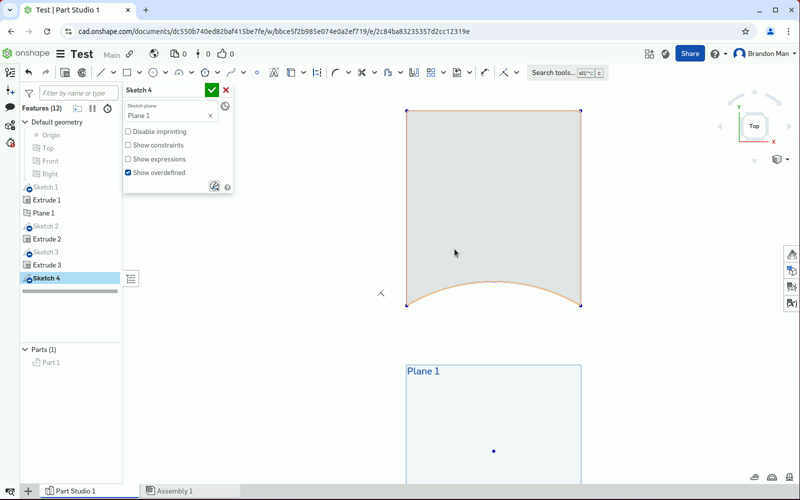
scroll(6)
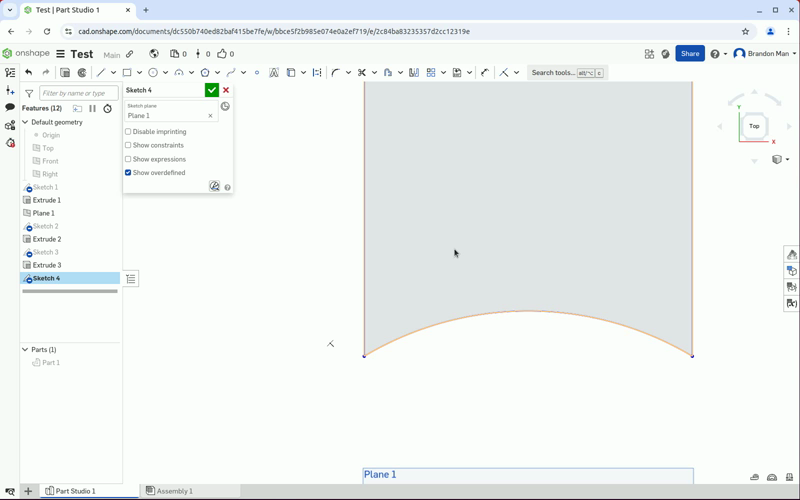
click(454, 248)
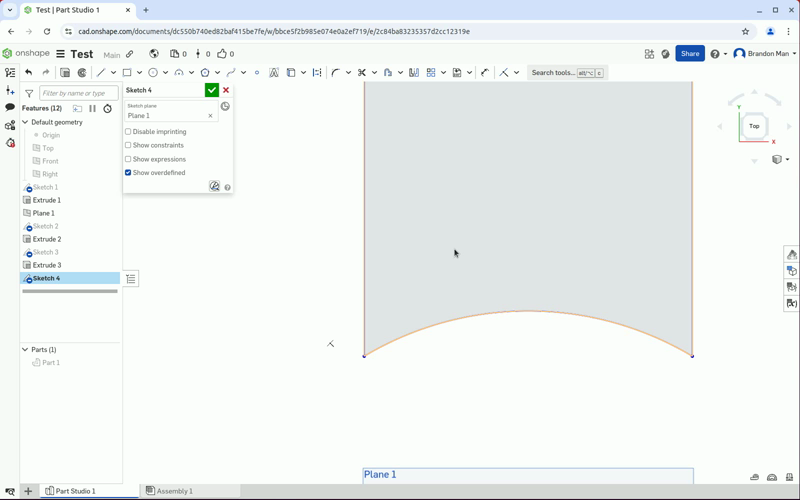
scroll(-6)
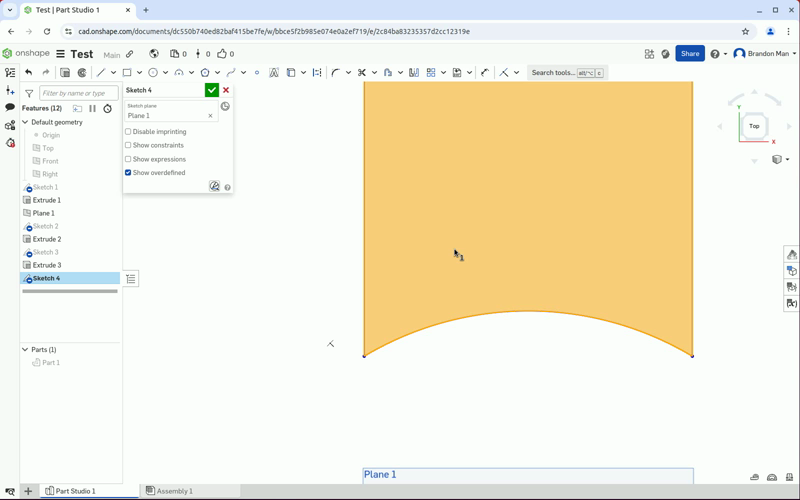
scroll(-6)
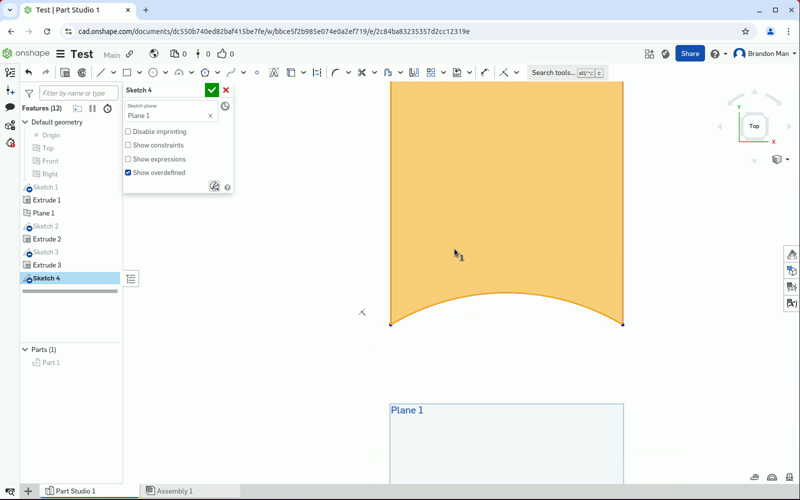
scroll(-6)
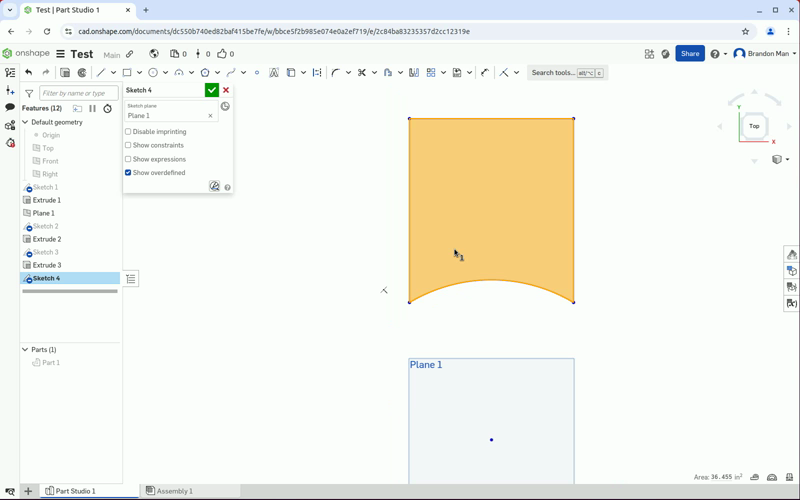
scroll(-6)
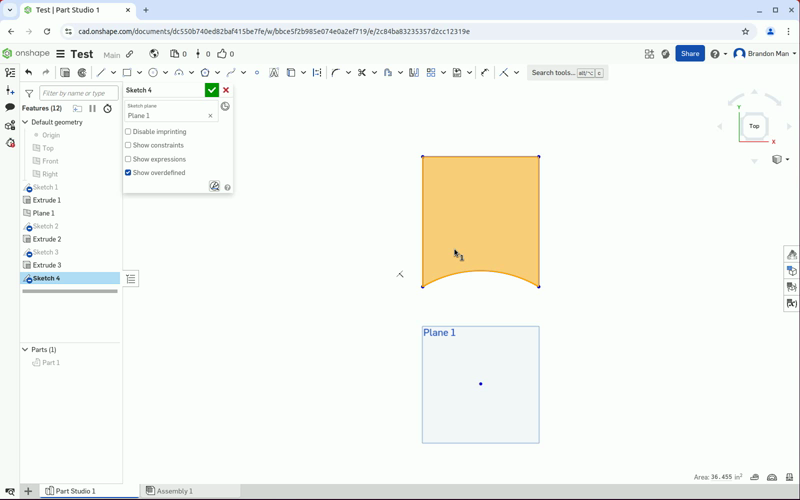
scroll(-6)
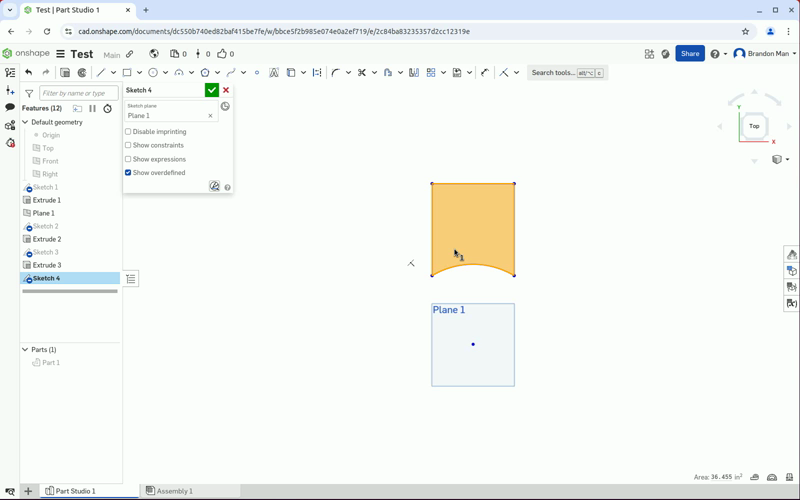
scroll(-6)
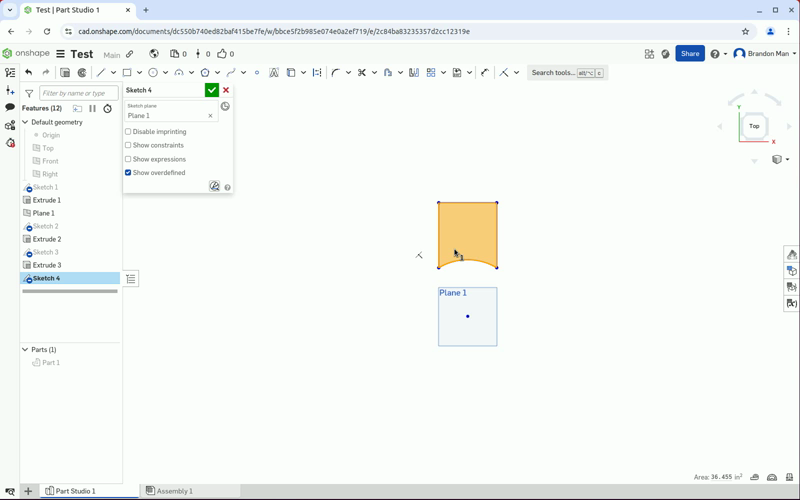
scroll(-6)
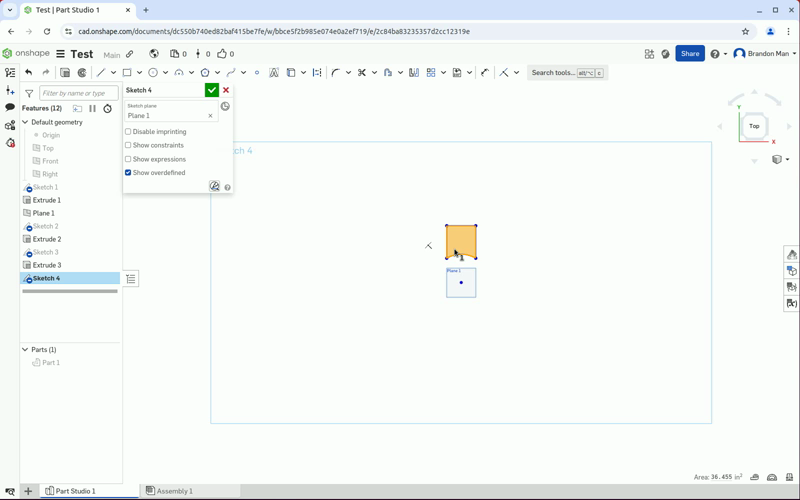
mouse_move(73, 352)
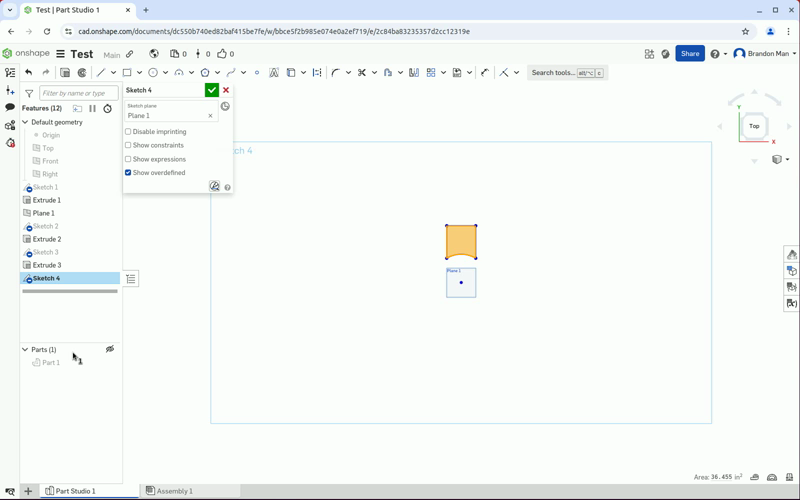
key(shift+y)
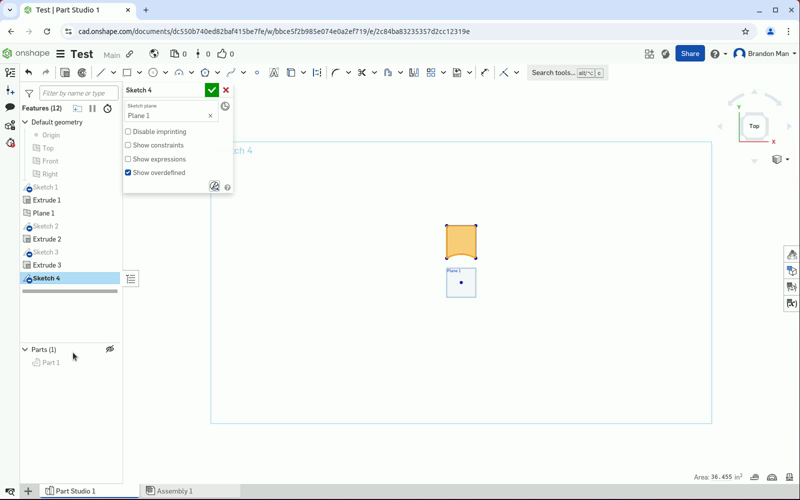
key(shift+e)
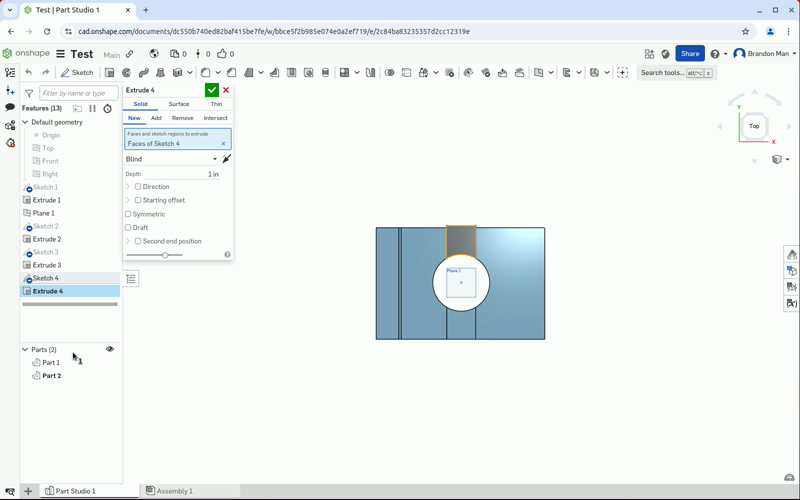
mouse_move(143, 106)
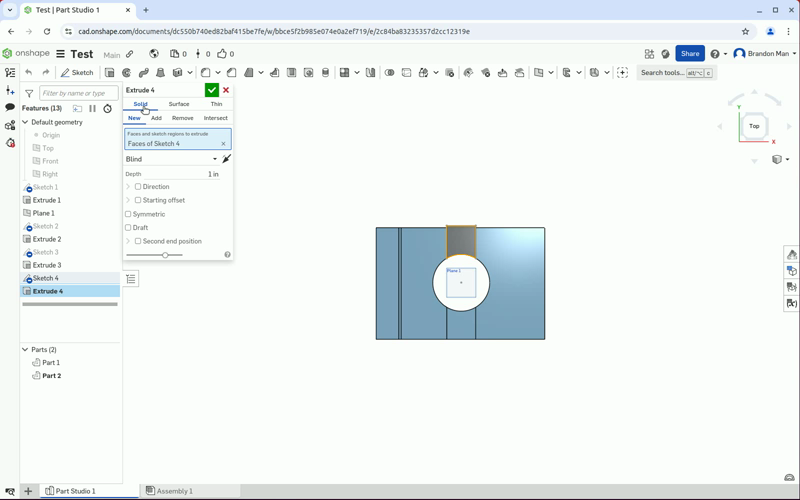
click(143, 106)
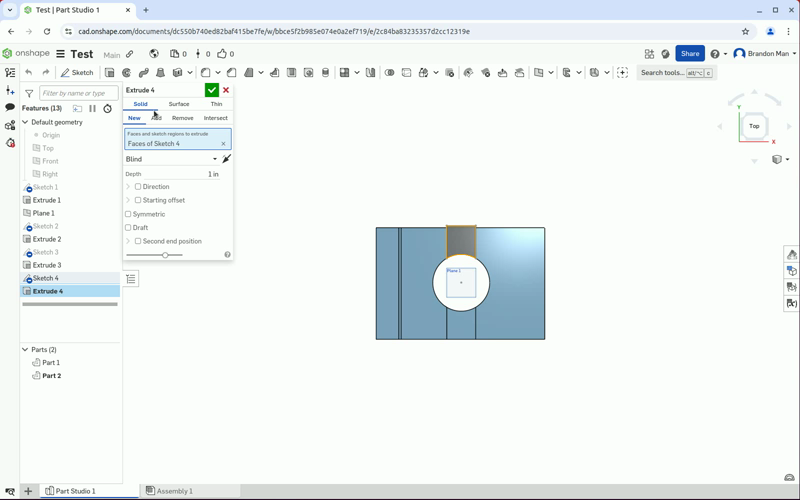
mouse_move(186, 120)
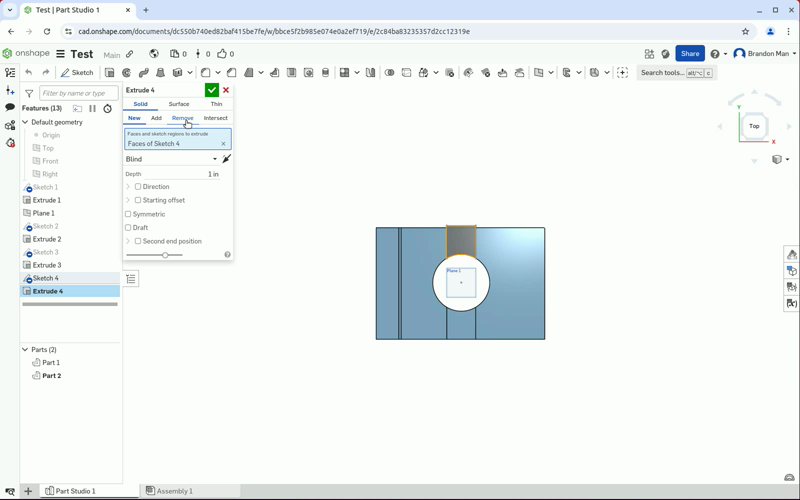
click(186, 120)
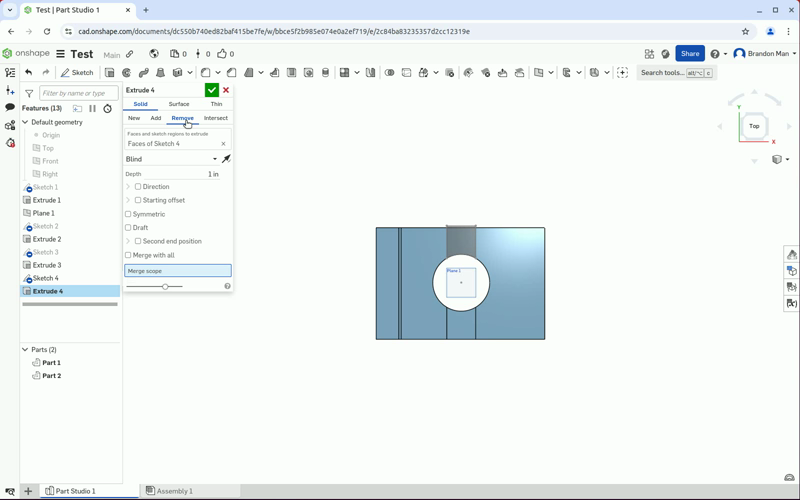
key(tab, 4)
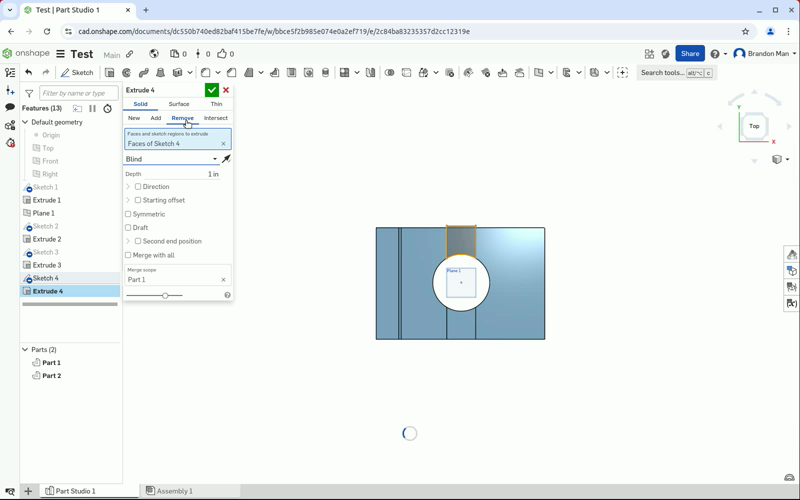
text(2.407)
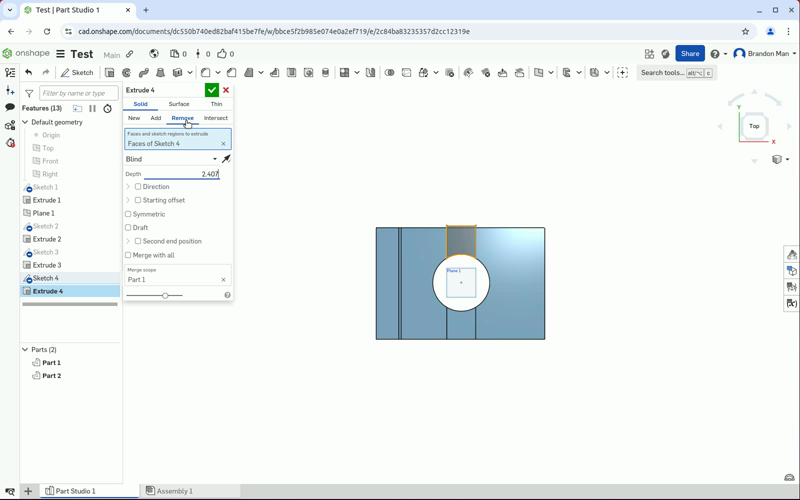
key(tab, 6)
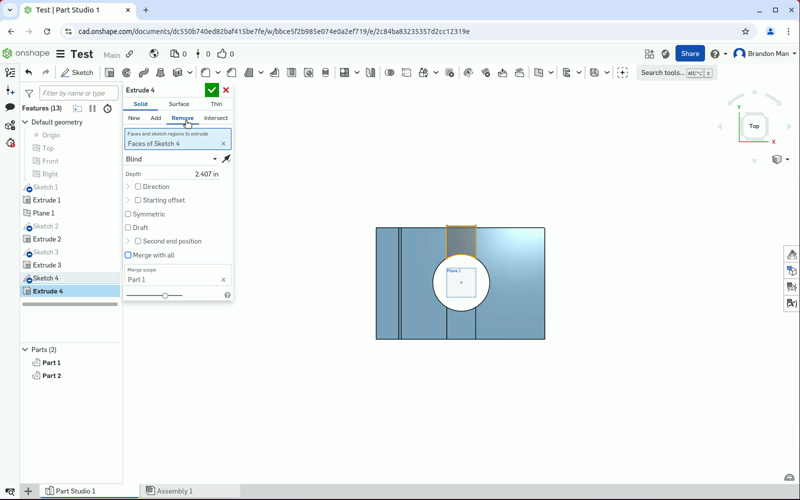
key(space)
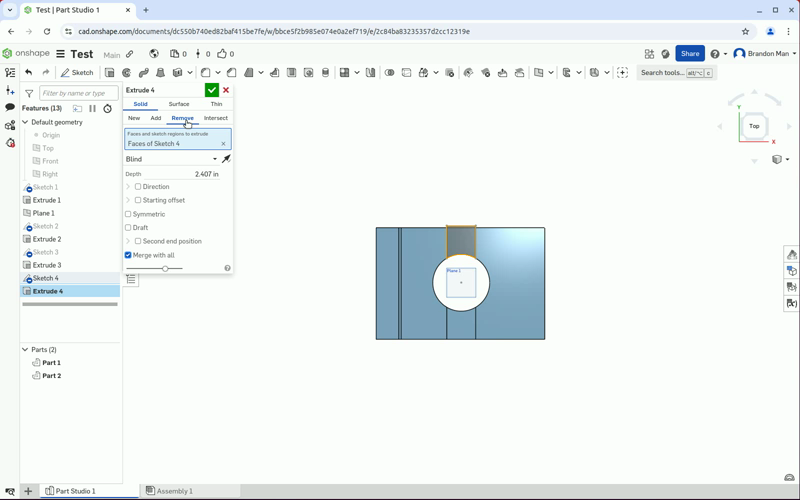
key(enter)
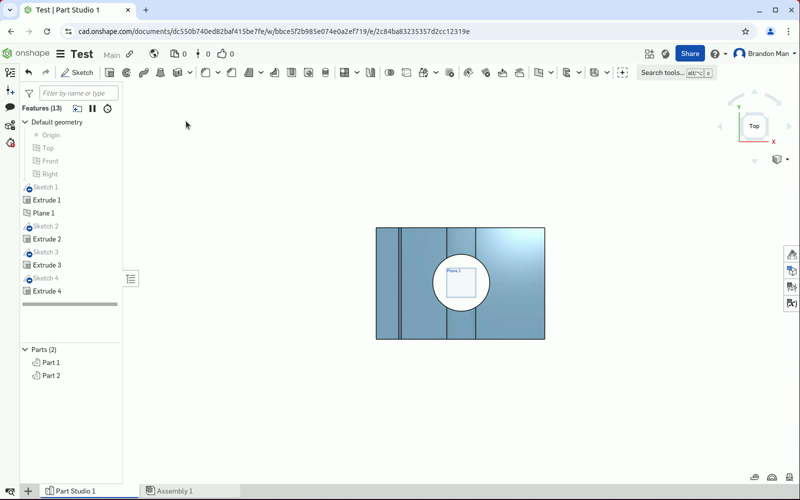
key(shift+h)
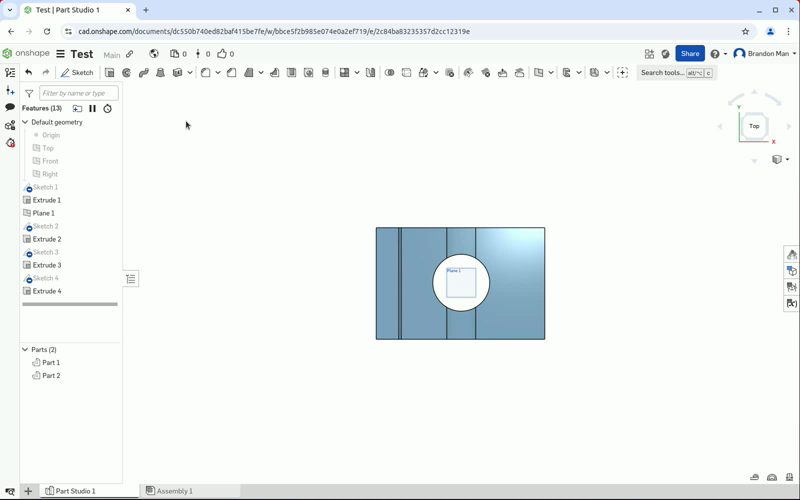
key(shift+h)
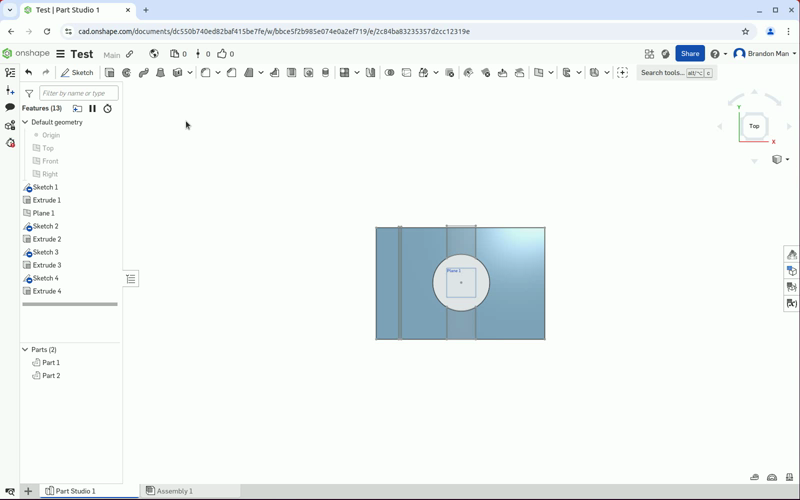
key(shift+7)
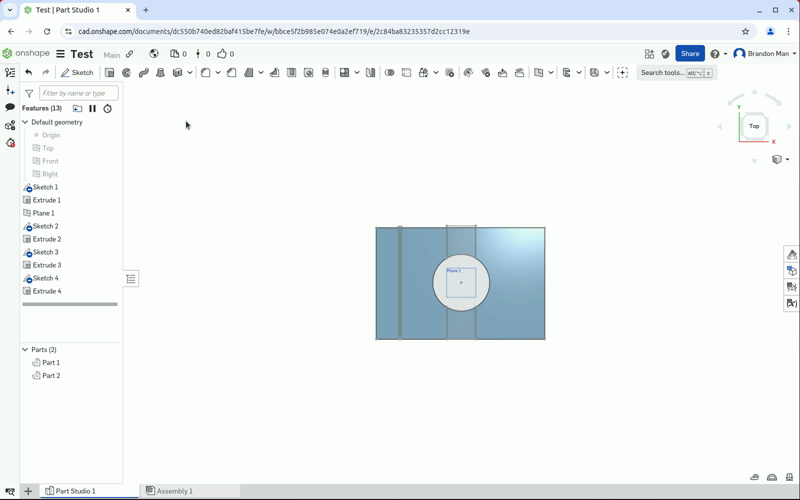
key(up, 3)
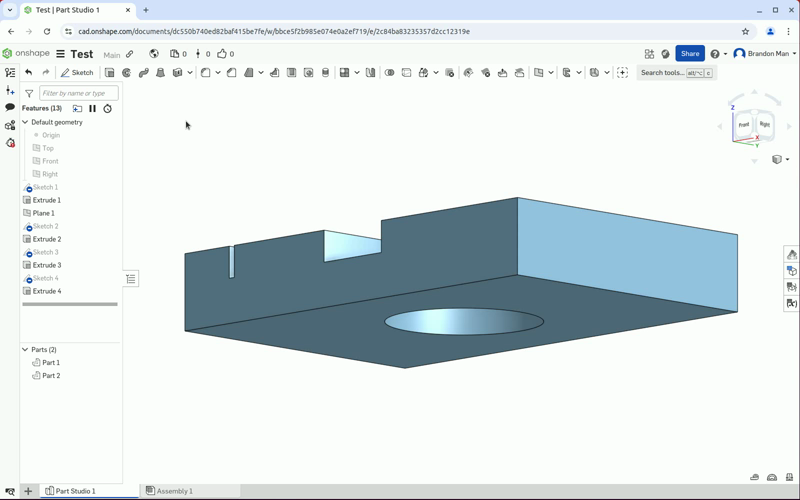
key(left, 3)
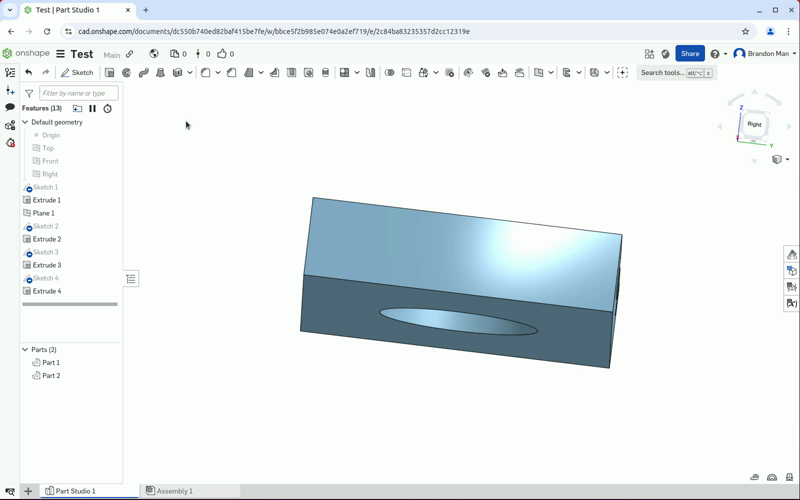
key(right, 3)
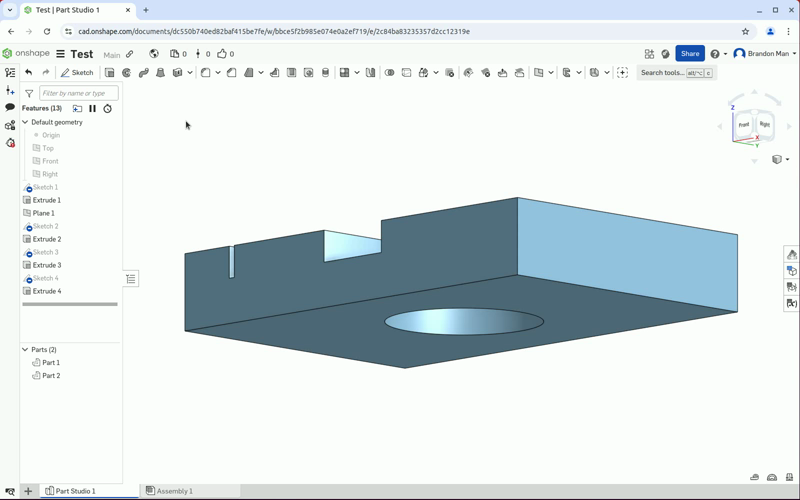
key(down, 3)
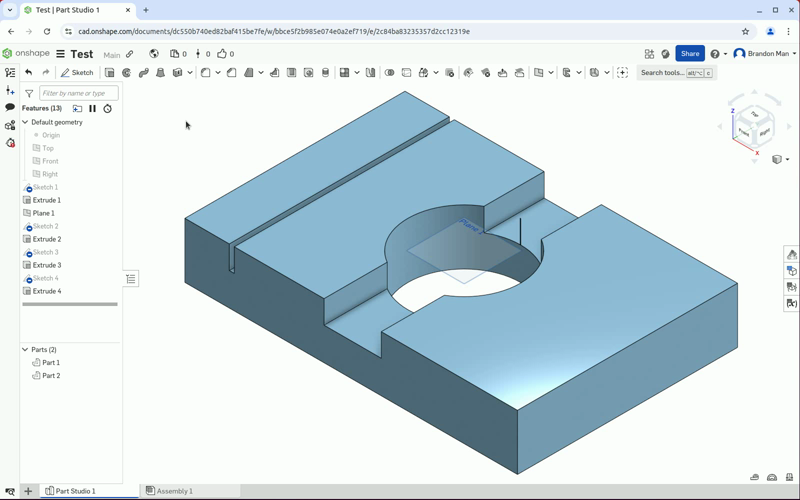
mouse_move(73, 189)
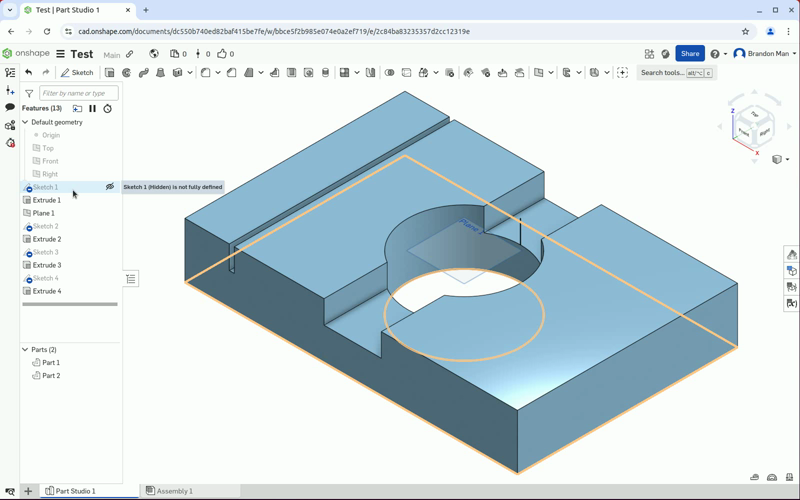
click(73, 189)